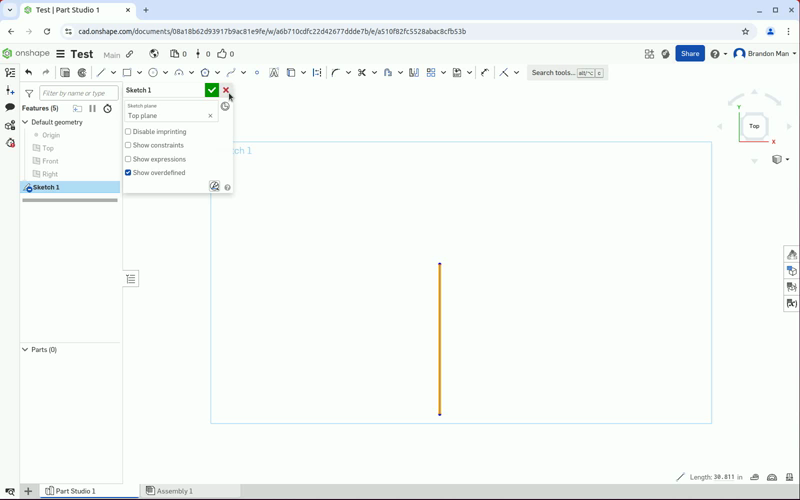
key(shift+h)
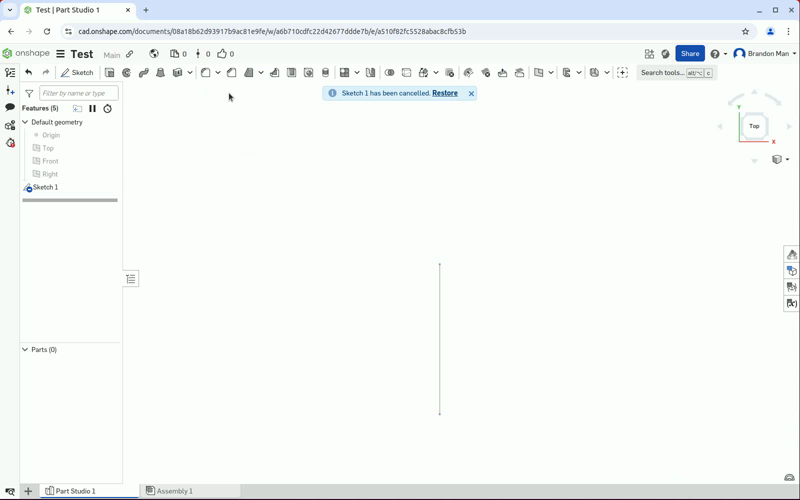
key(shift+s)
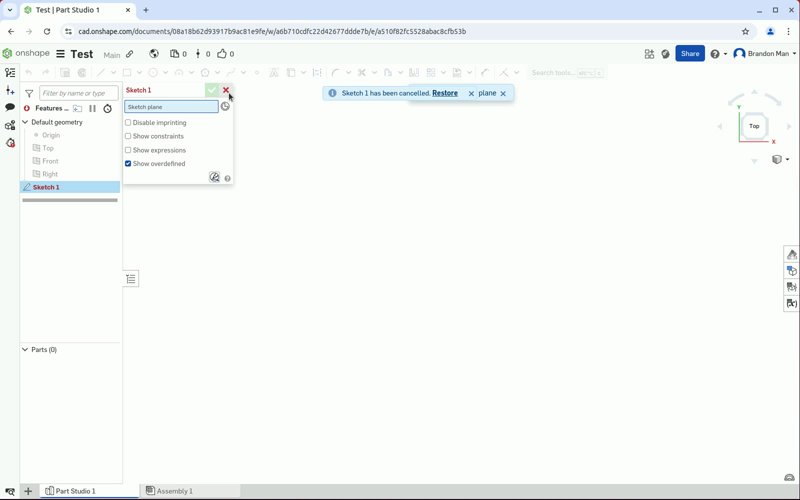
mouse_move(73, 150)
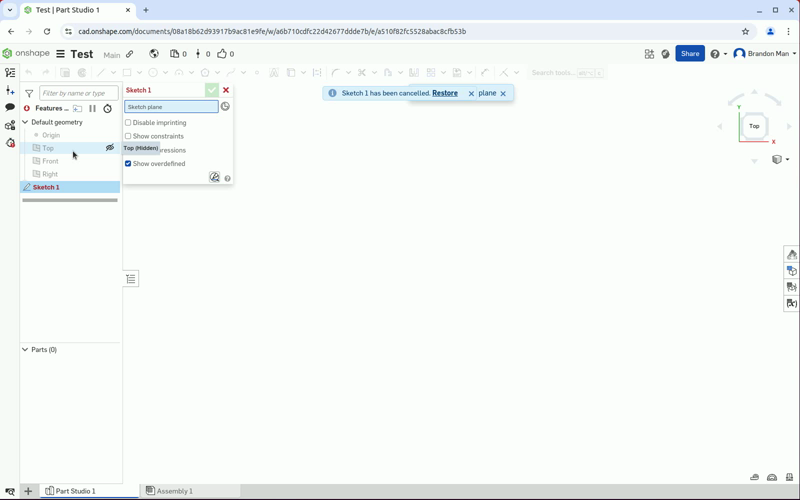
click(73, 150)
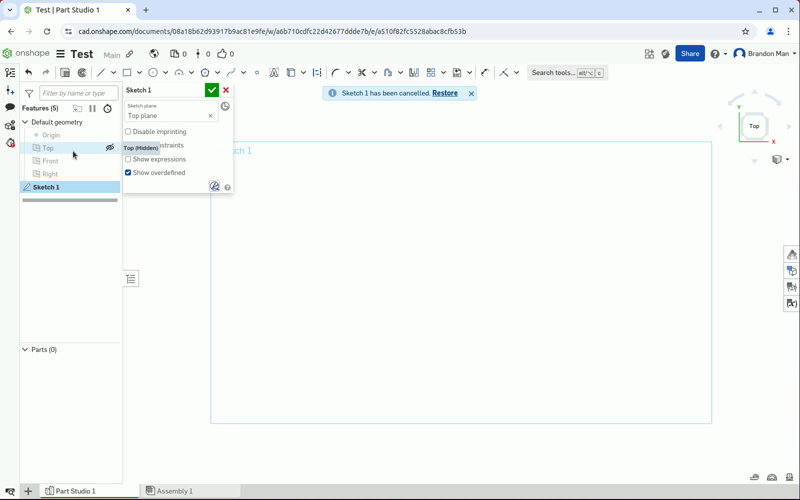
mouse_move(73, 352)
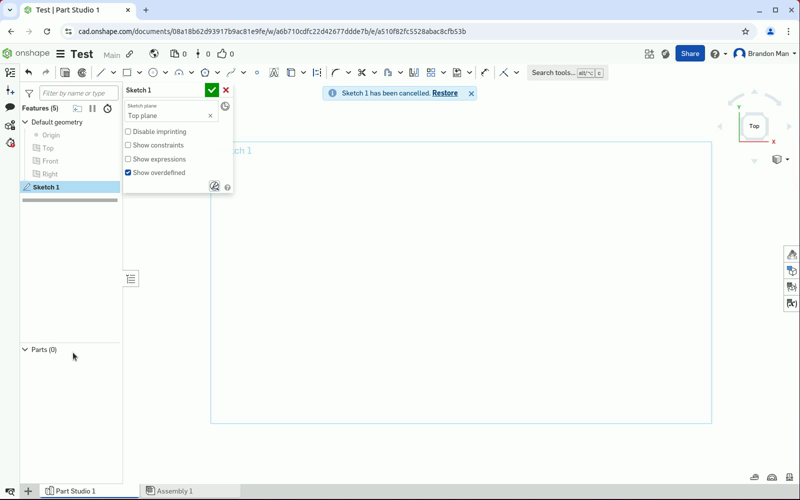
key(y)
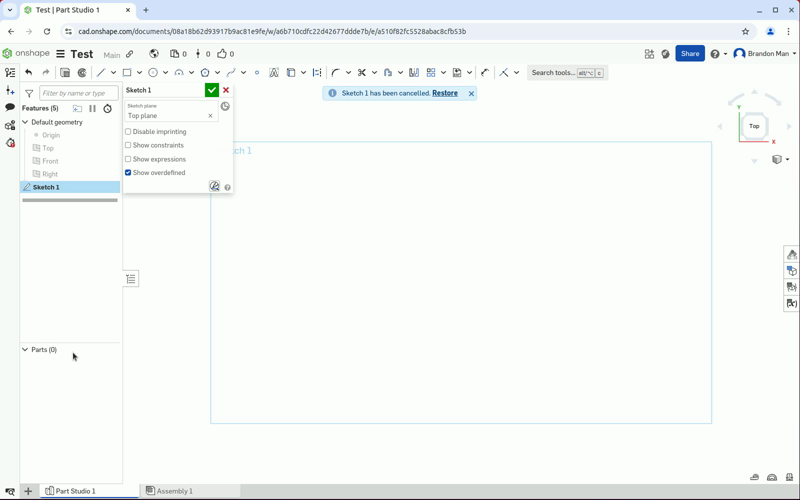
key(c)
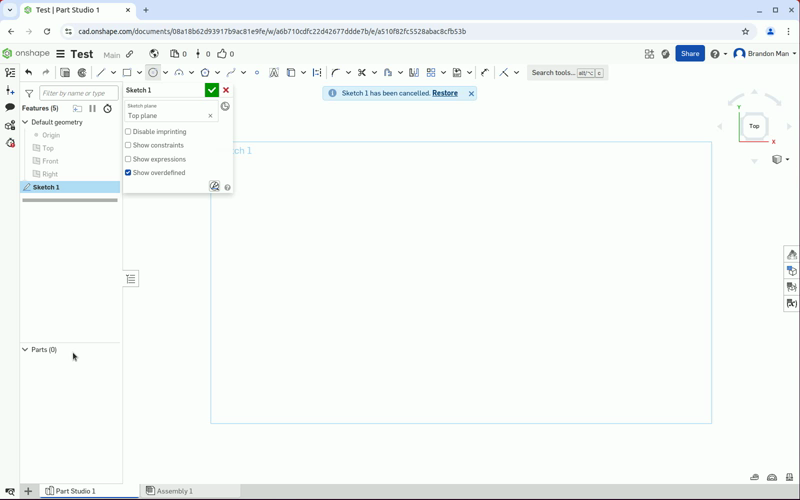
key_down(shift)
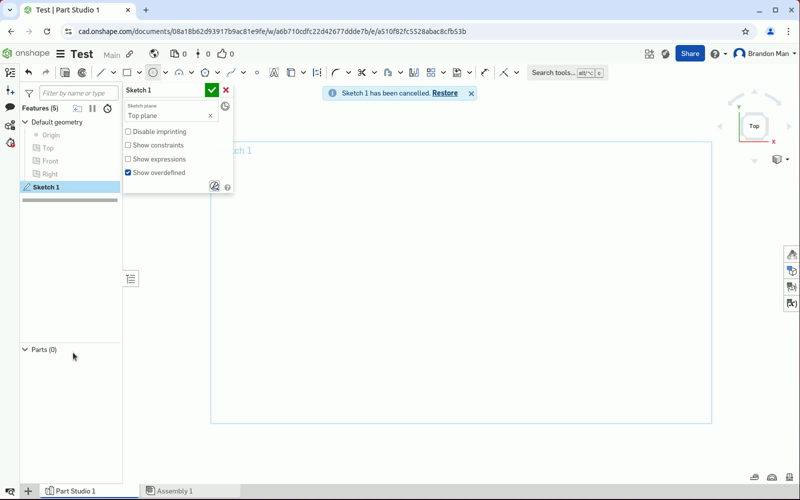
mouse_move(461, 282)
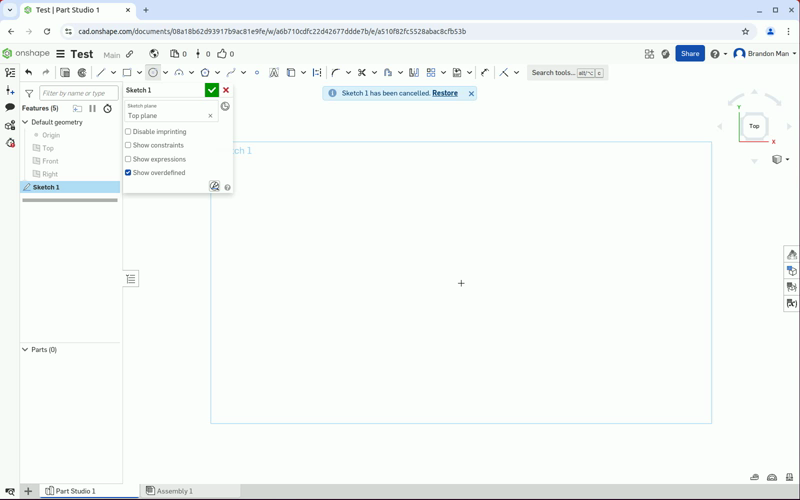
click(461, 282)
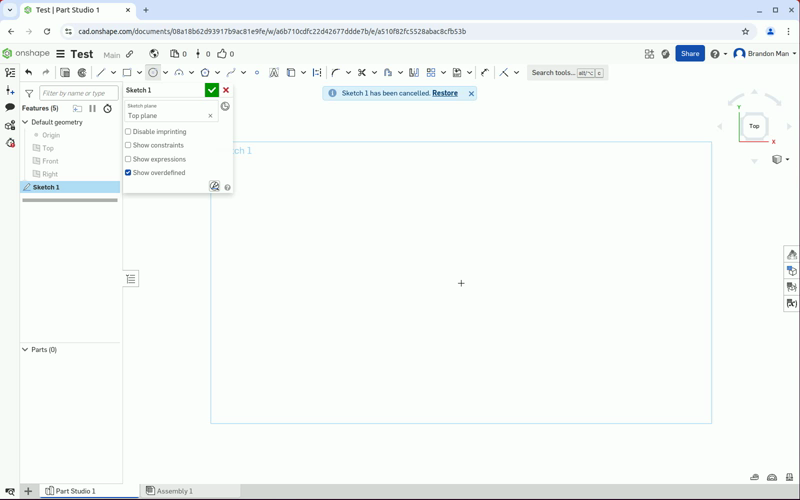
key_up(shift)
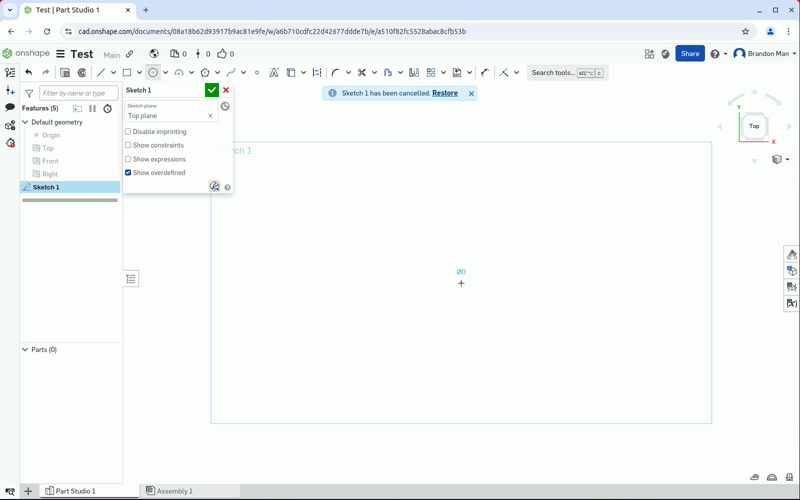
mouse_move(574, 282)
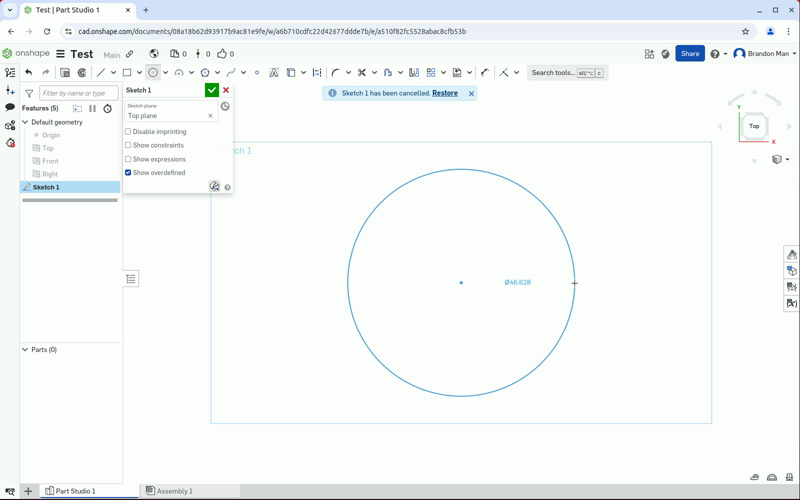
click(574, 282)
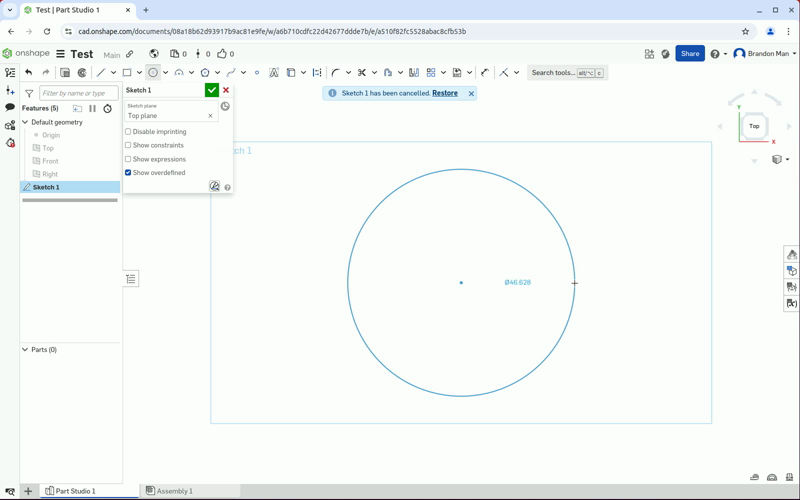
key(esc)
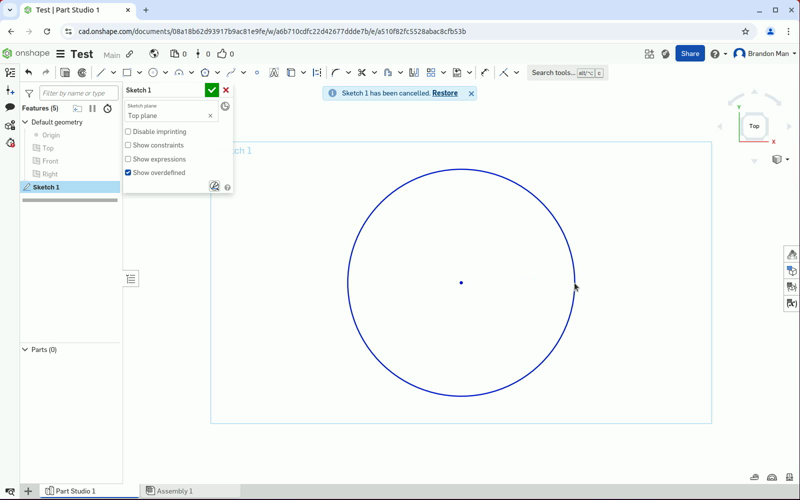
mouse_move(474, 200)
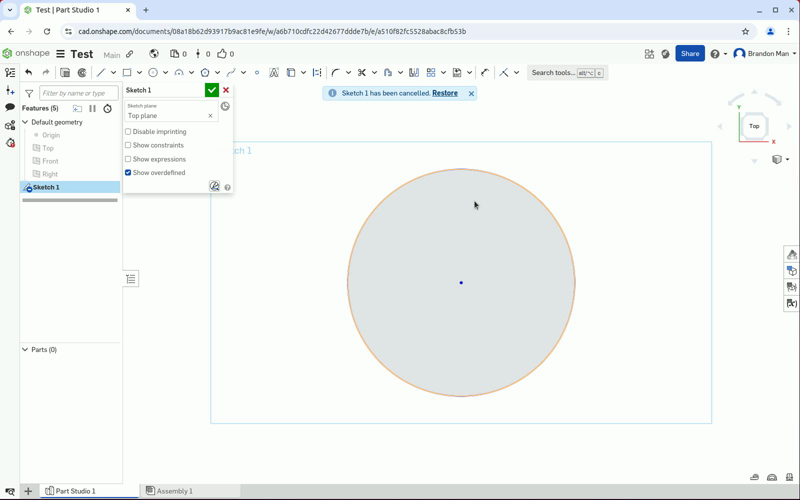
click(474, 200)
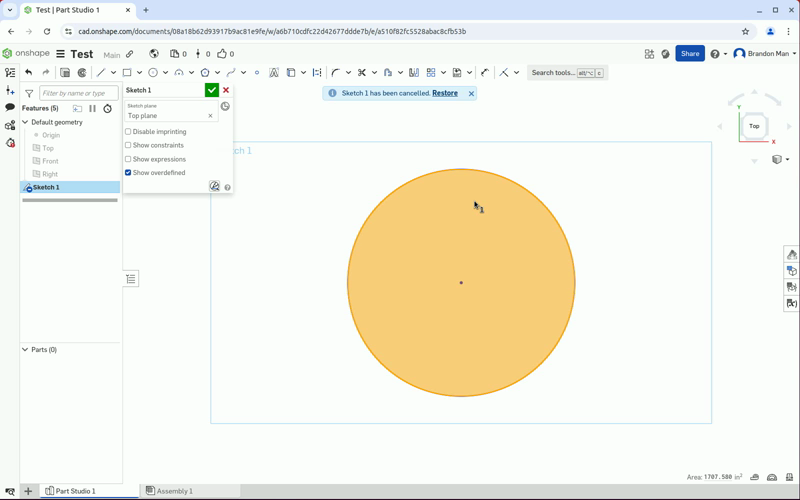
mouse_move(73, 352)
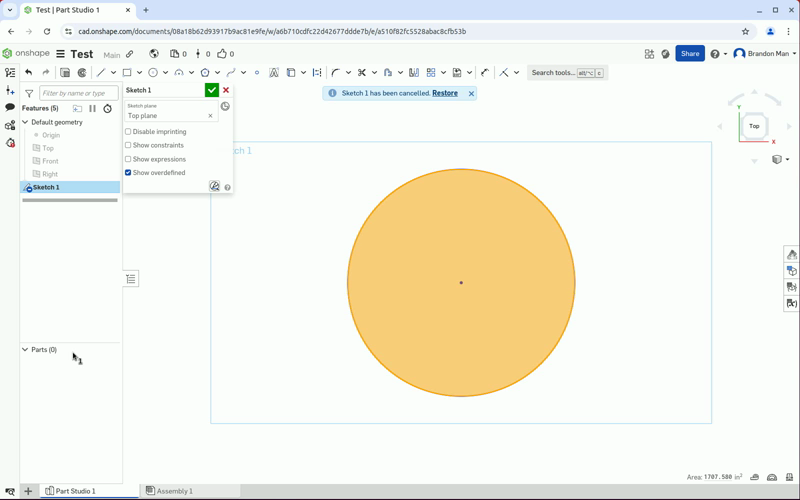
key(shift+y)
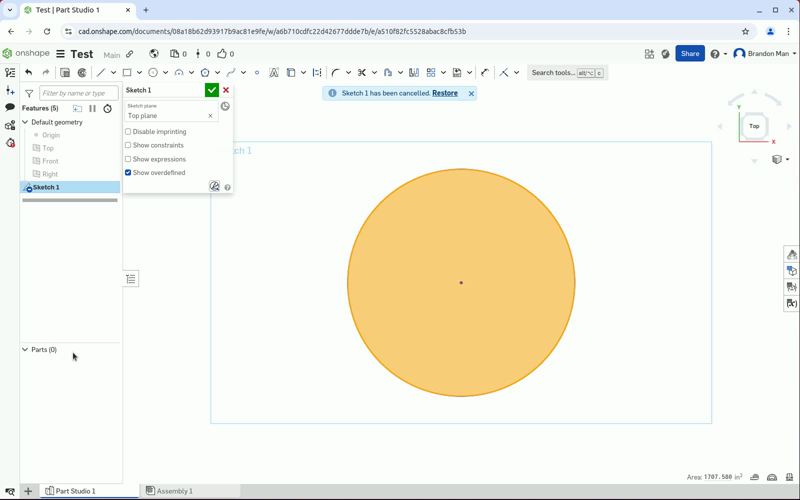
key(shift+e)
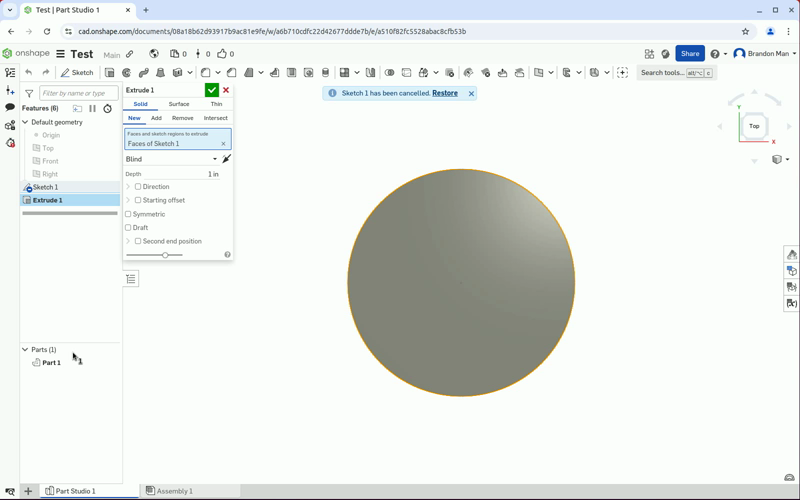
mouse_move(143, 106)
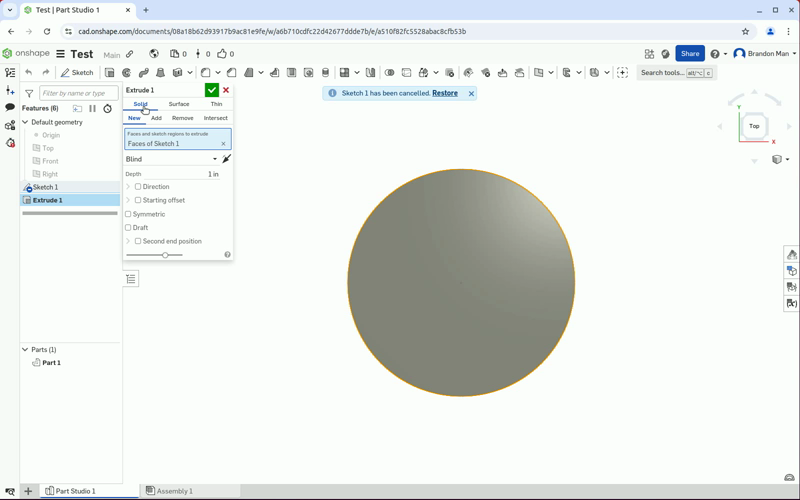
click(143, 106)
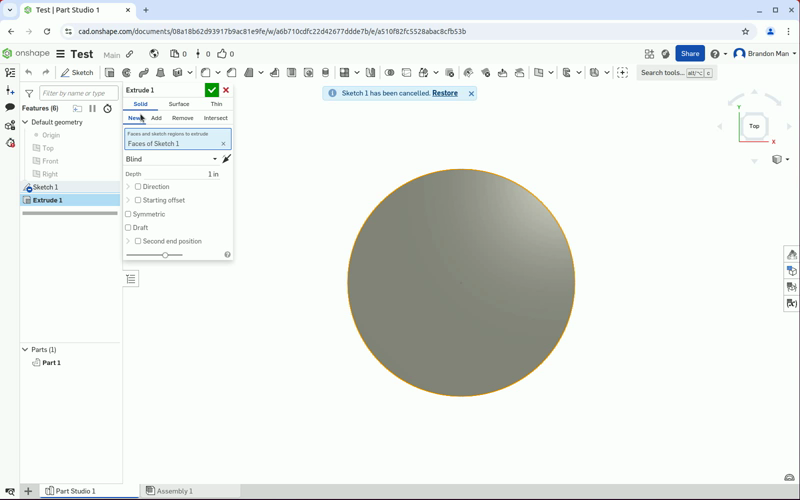
mouse_move(137, 120)
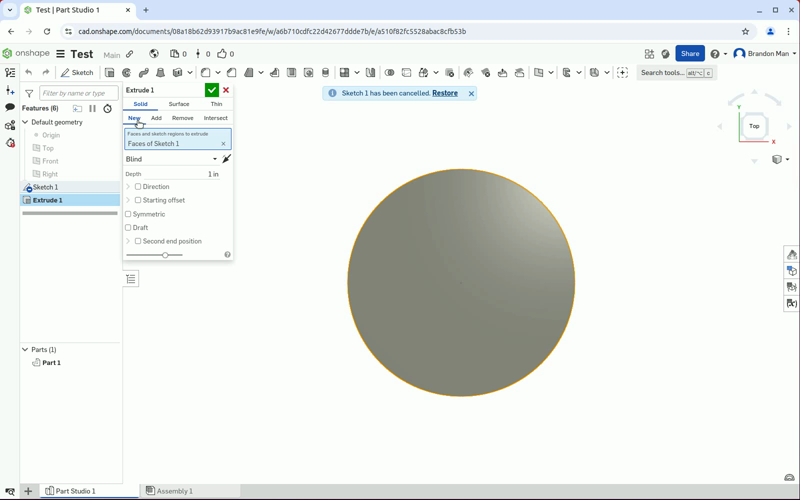
click(137, 120)
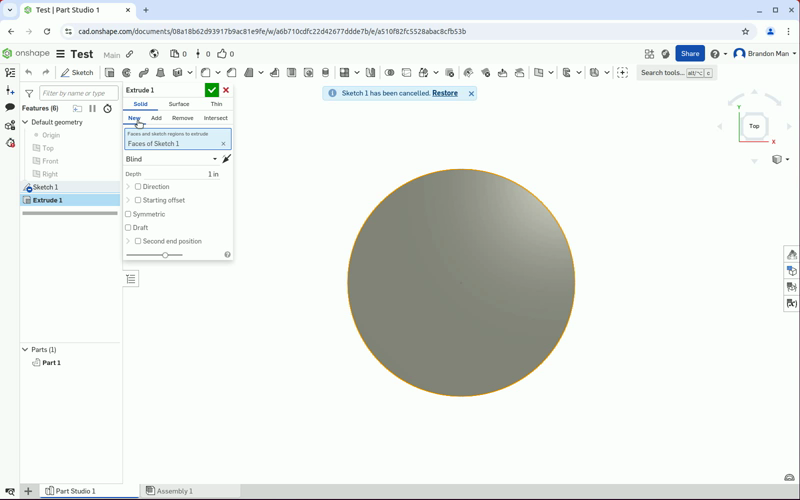
key(tab, 4)
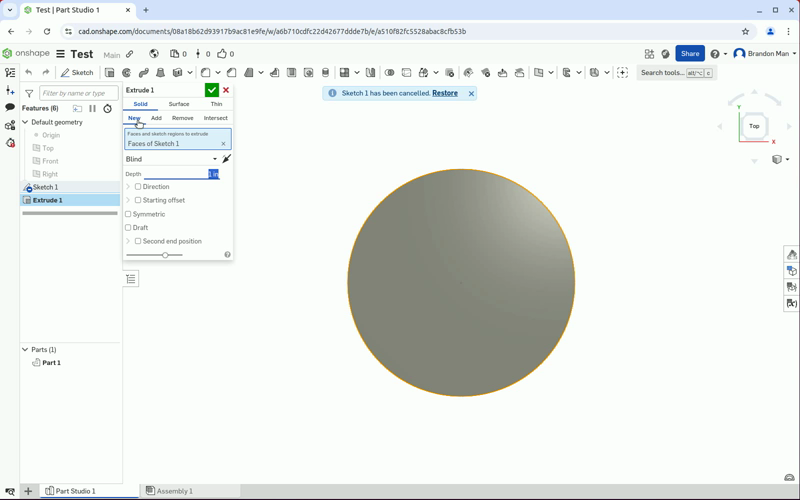
text(3.129)
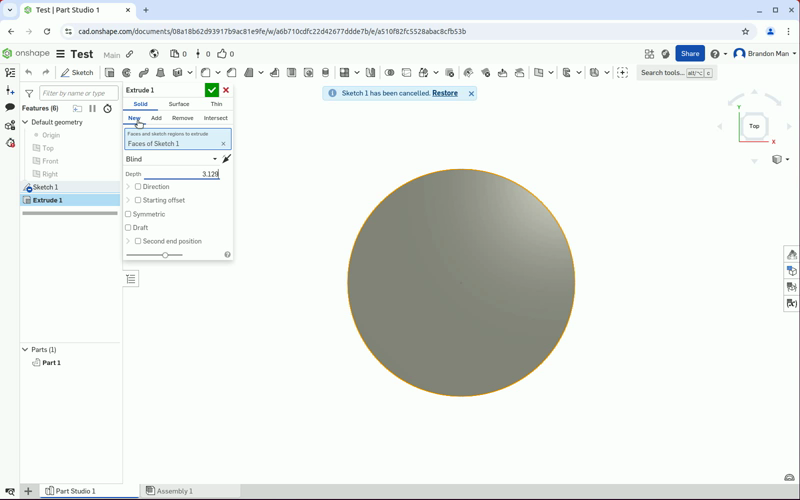
key(enter)
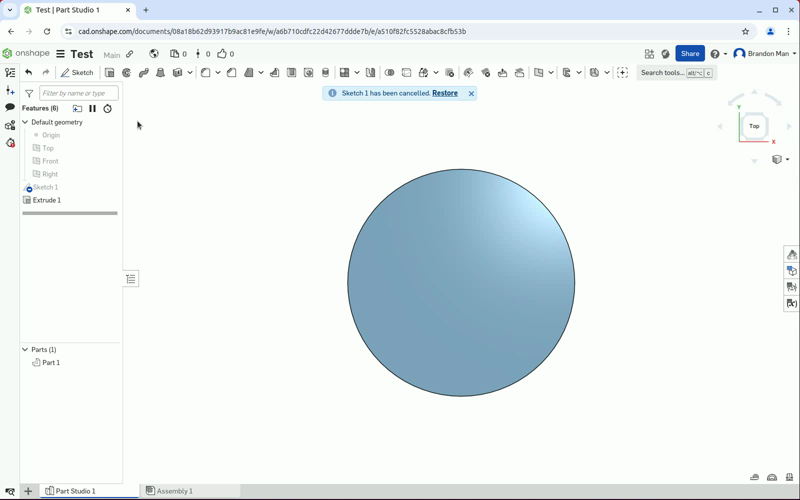
key(shift+h)
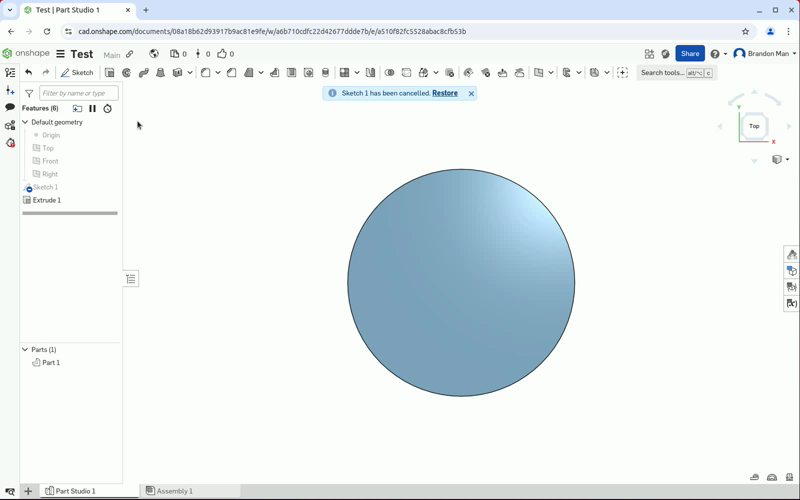
key(shift+h)
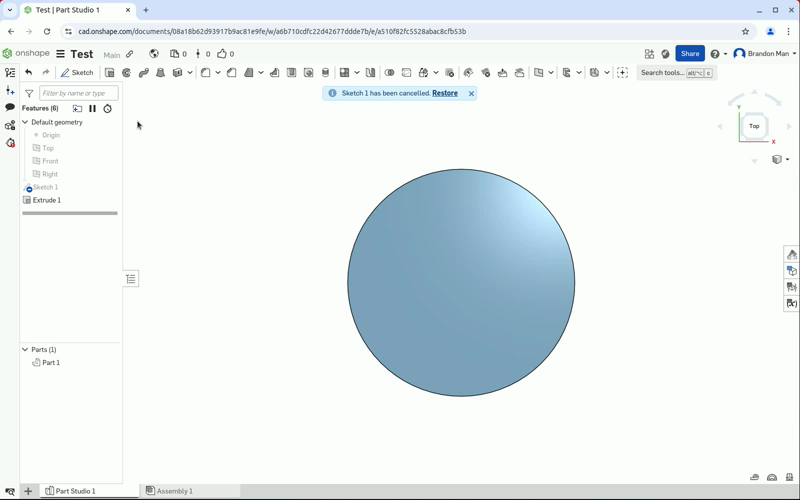
mouse_move(73, 189)
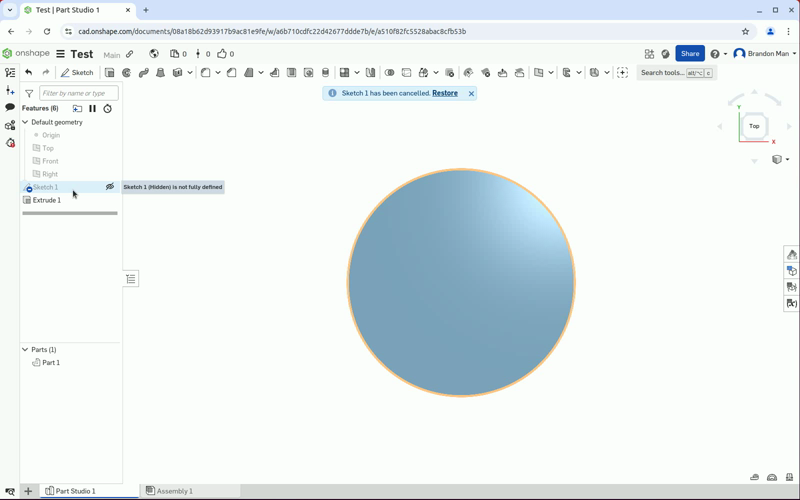
click(73, 189)
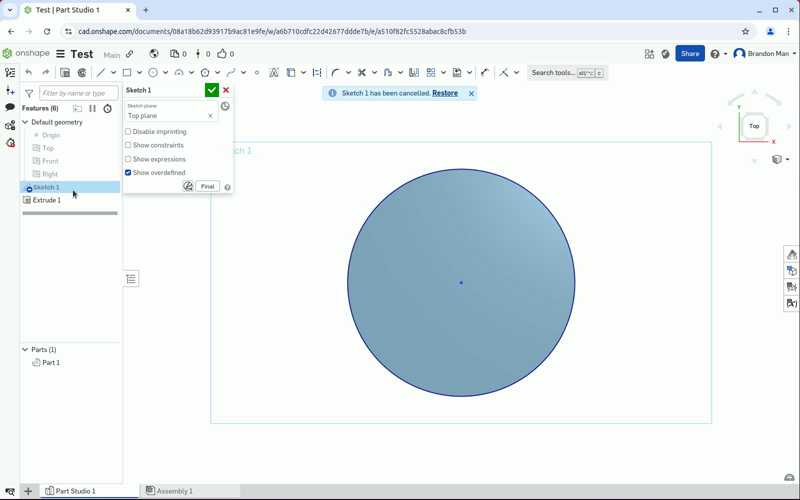
mouse_move(229, 92)
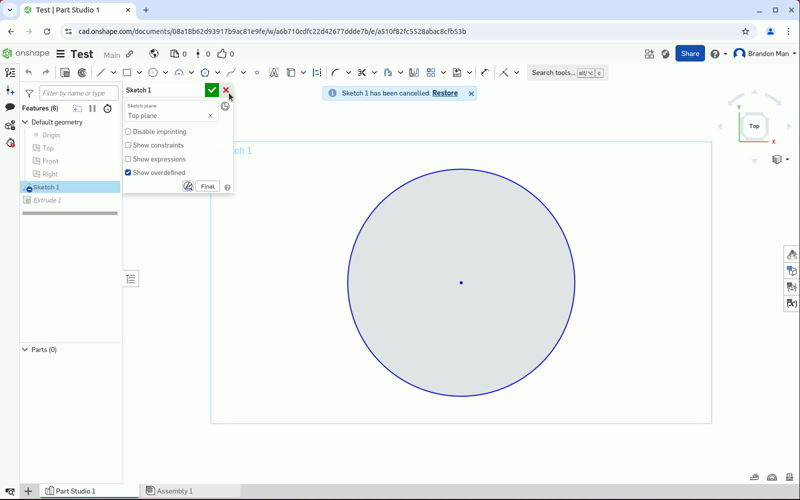
click(229, 92)
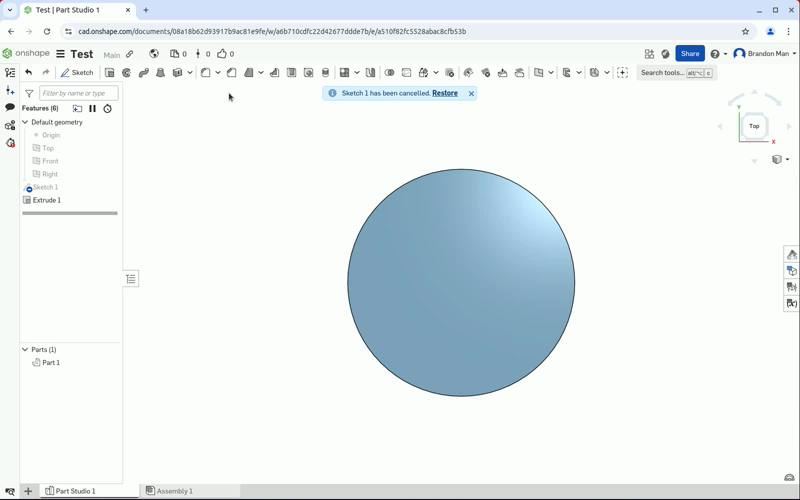
mouse_move(541, 75)
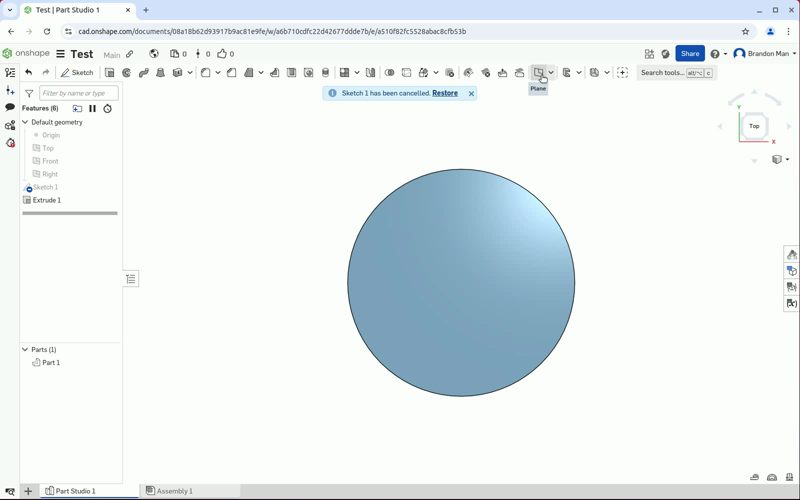
click(541, 75)
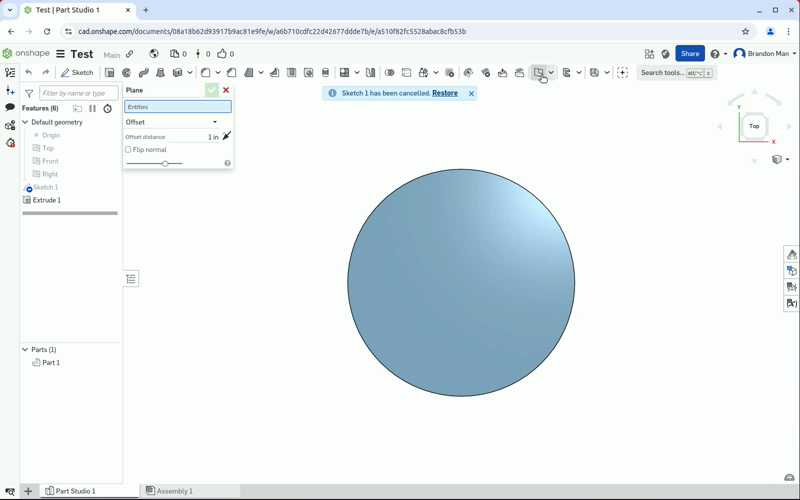
mouse_move(73, 150)
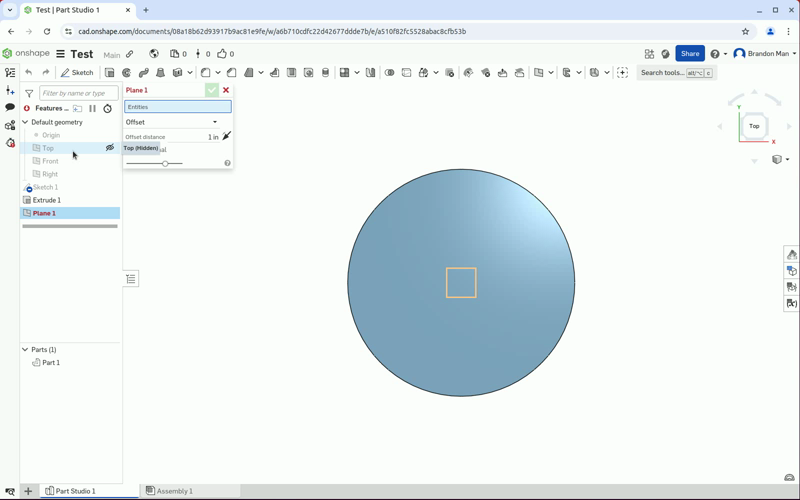
click(73, 150)
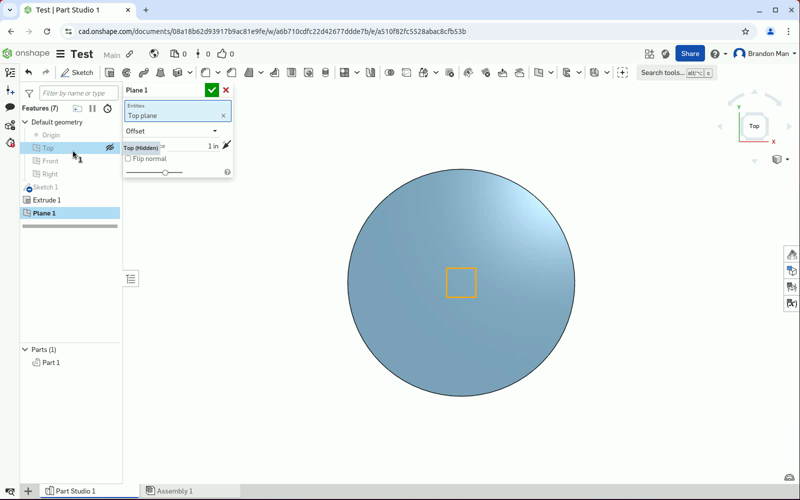
key(tab, 2)
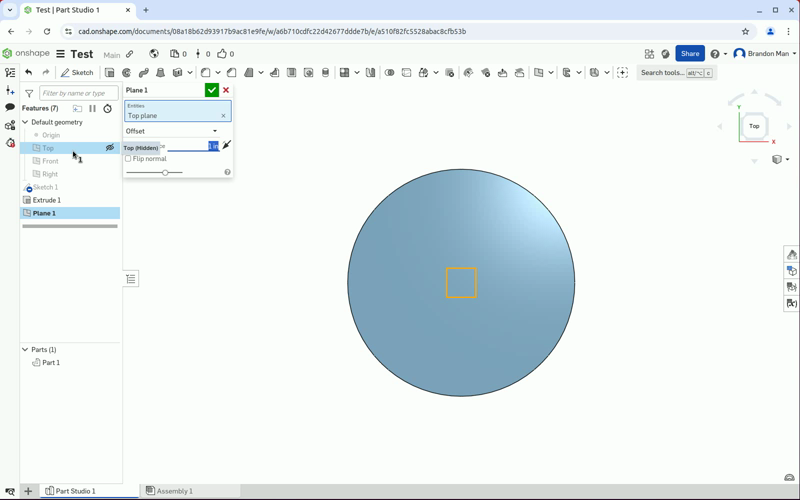
text(3.143)
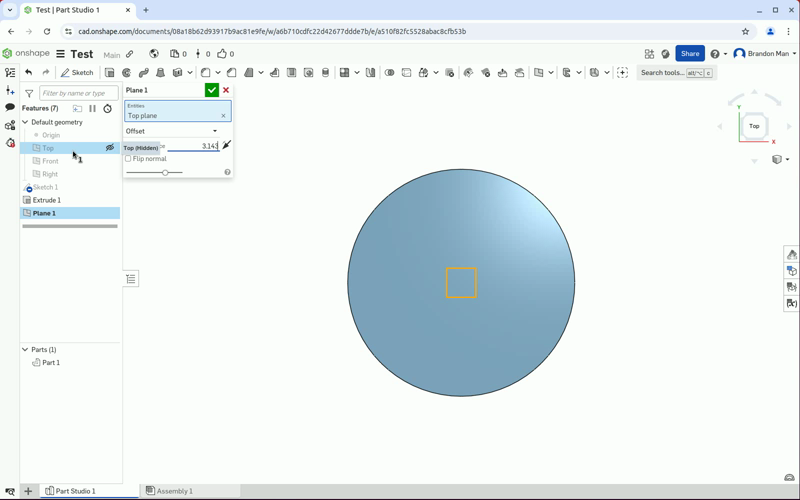
key(enter, 2)
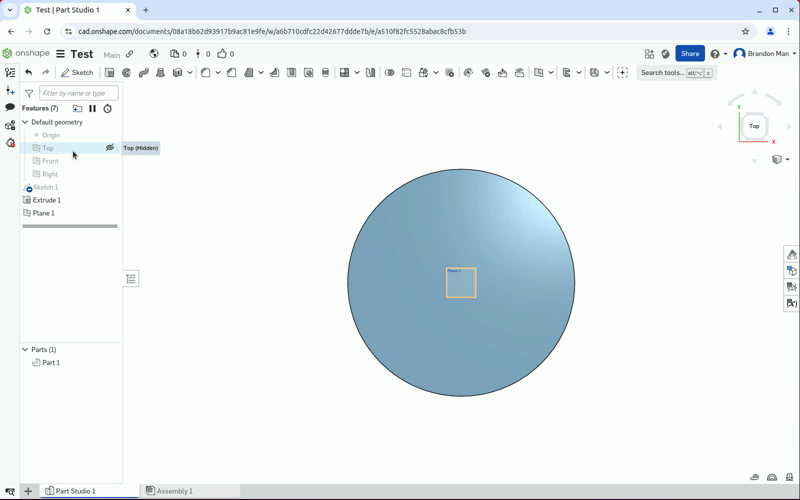
key(shift+s)
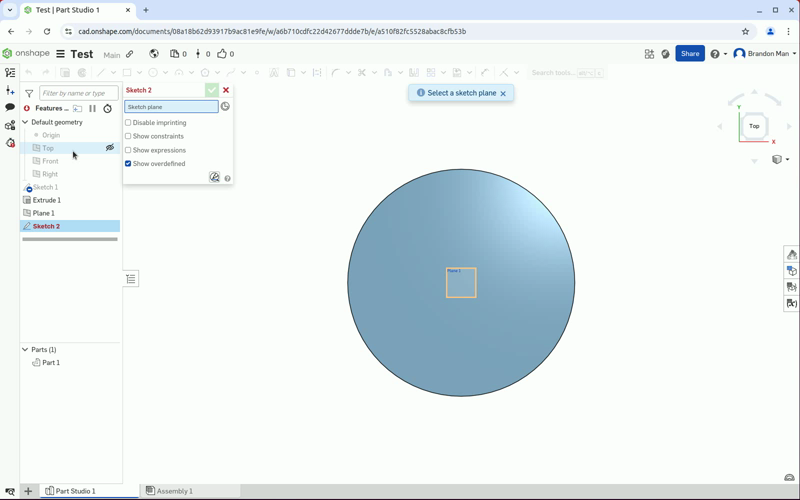
mouse_move(73, 215)
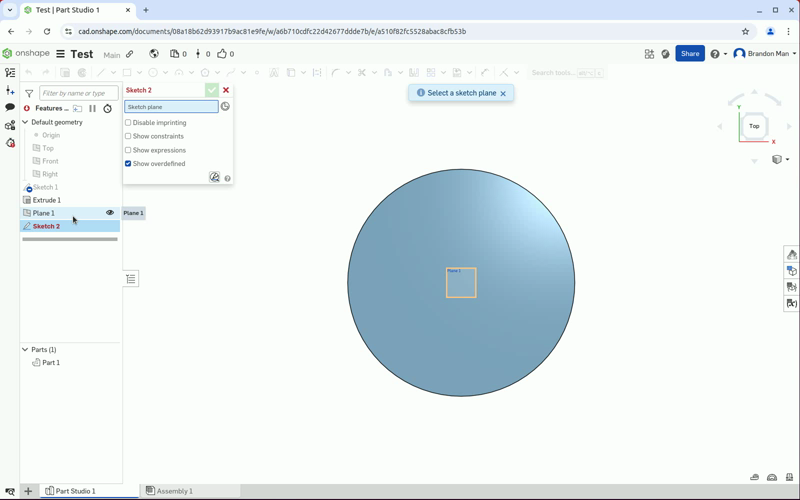
click(73, 215)
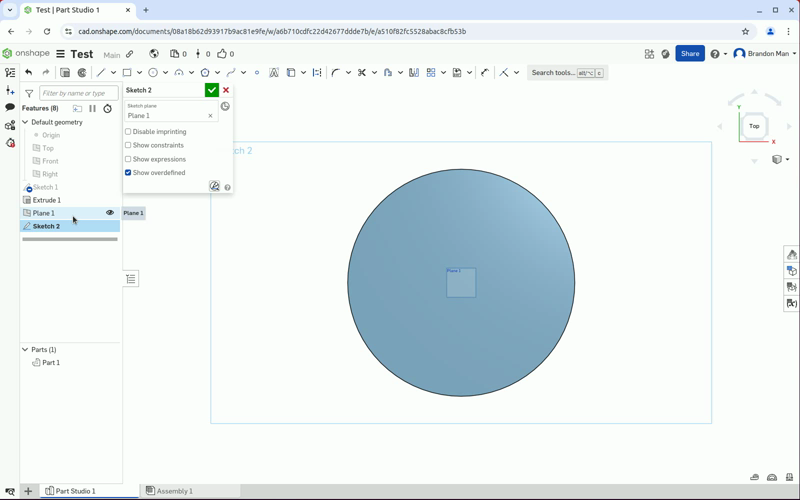
mouse_move(73, 352)
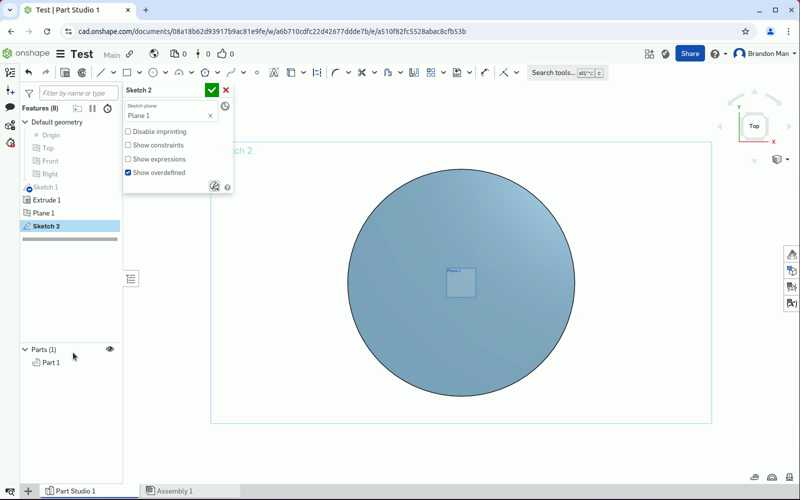
key(y)
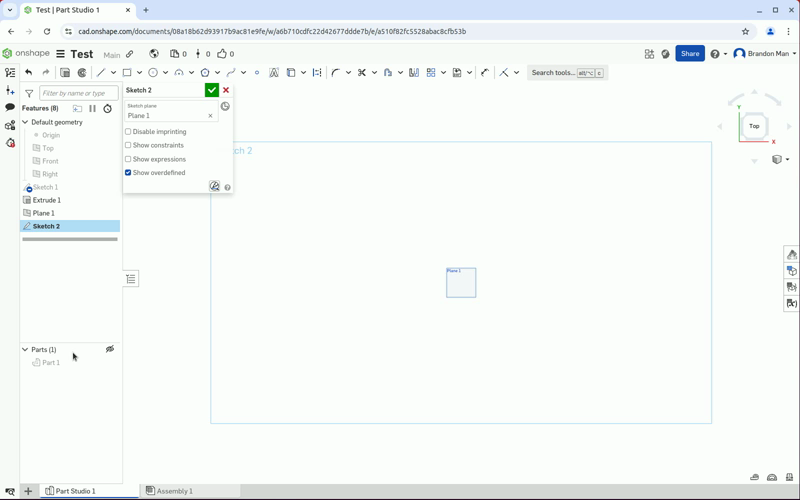
key(c)
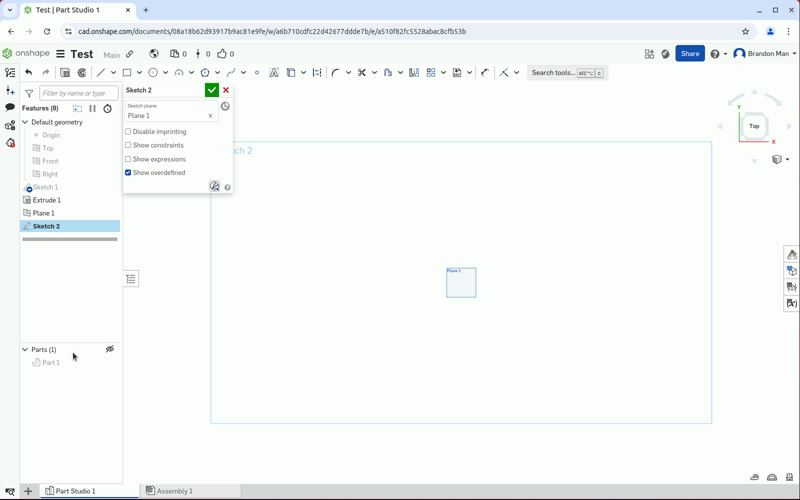
key_down(shift)
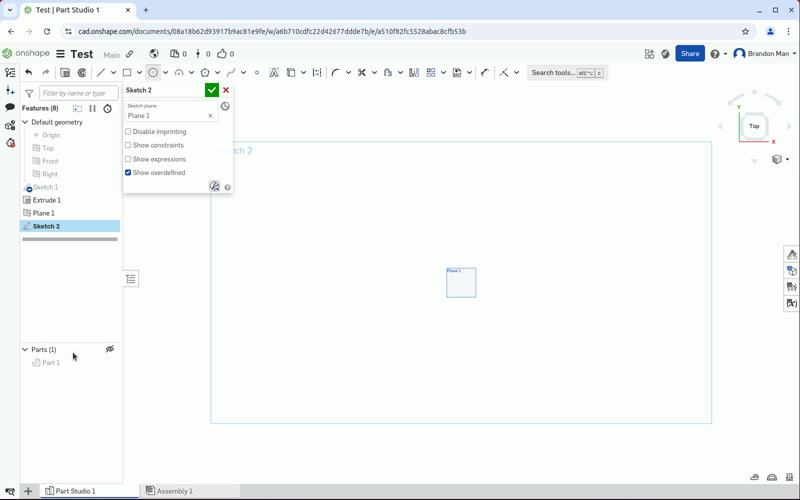
mouse_move(461, 282)
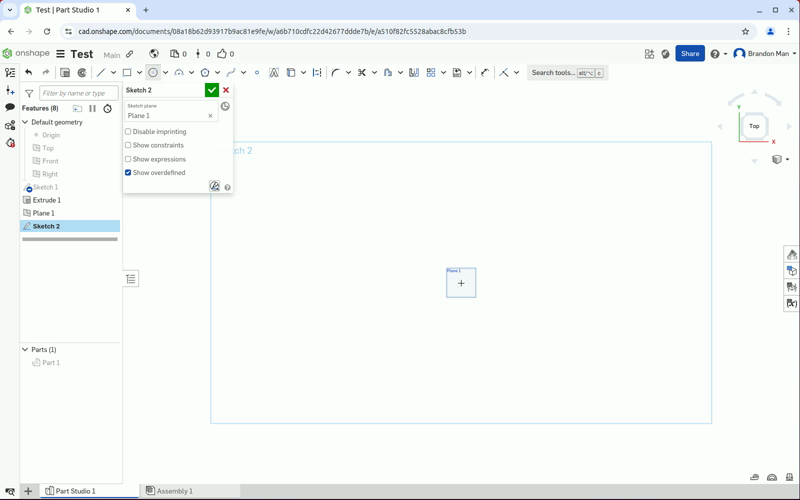
click(461, 282)
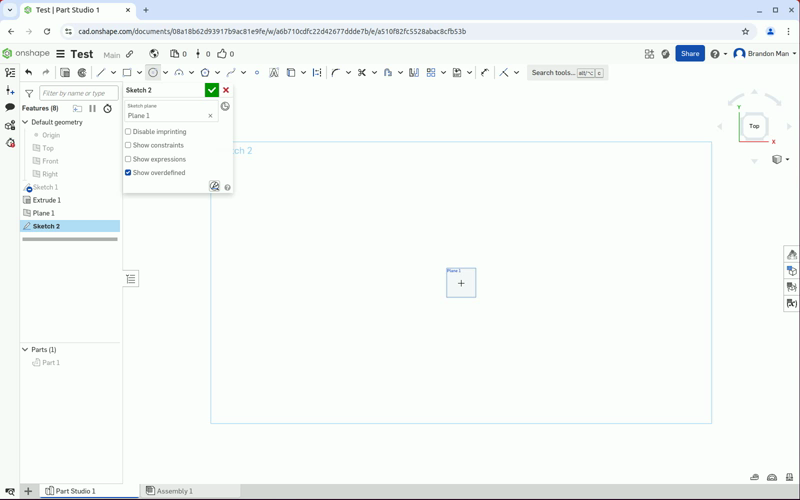
key_up(shift)
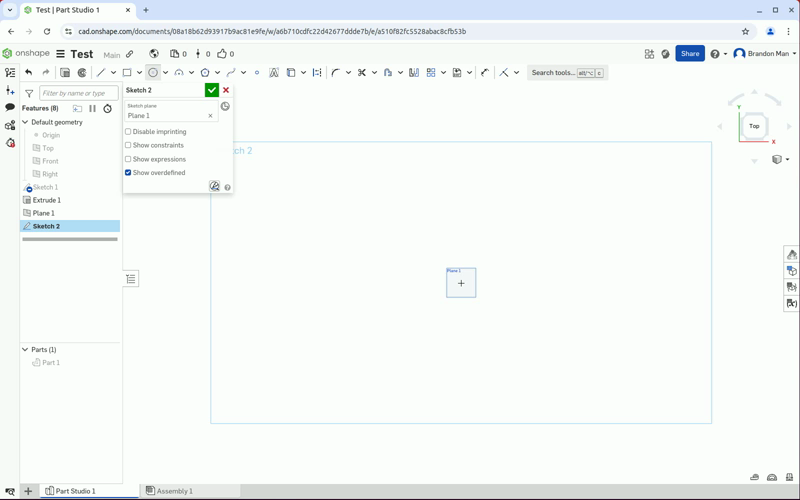
mouse_move(484, 282)
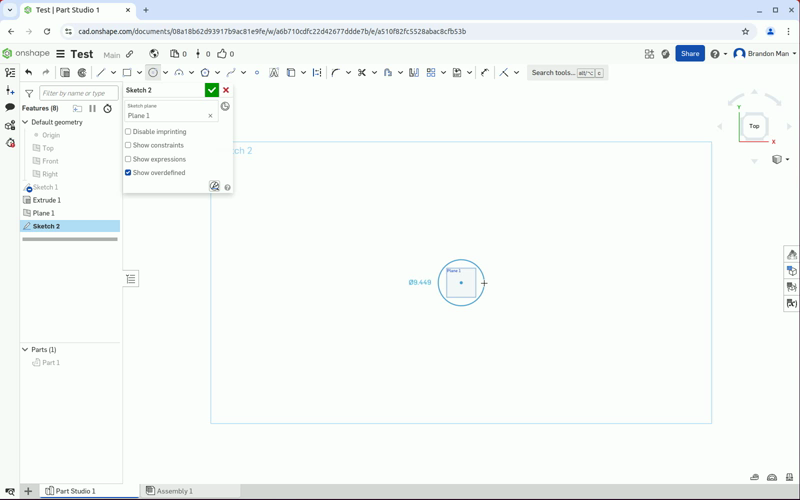
click(484, 282)
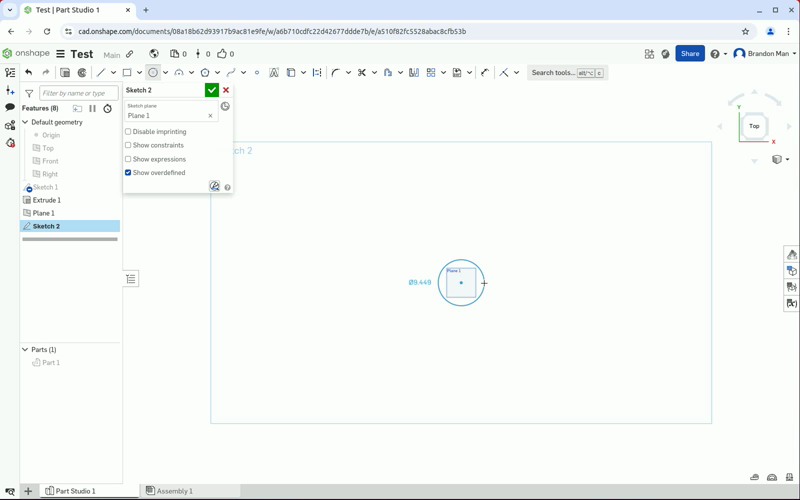
key(esc)
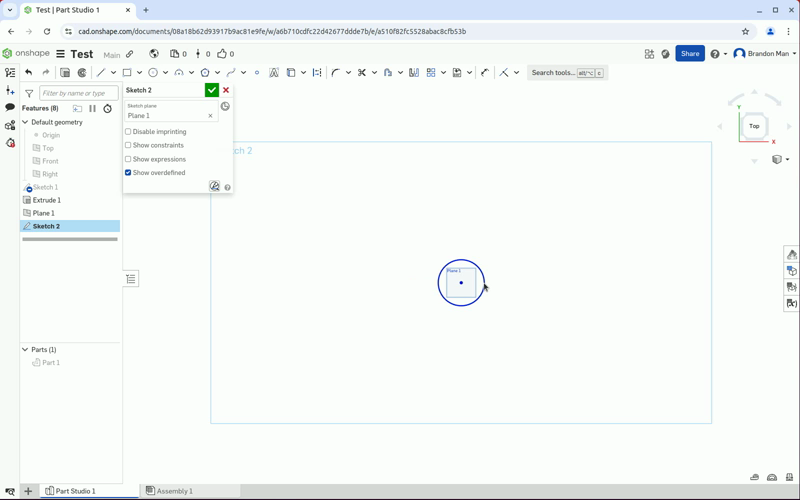
mouse_move(445, 274)
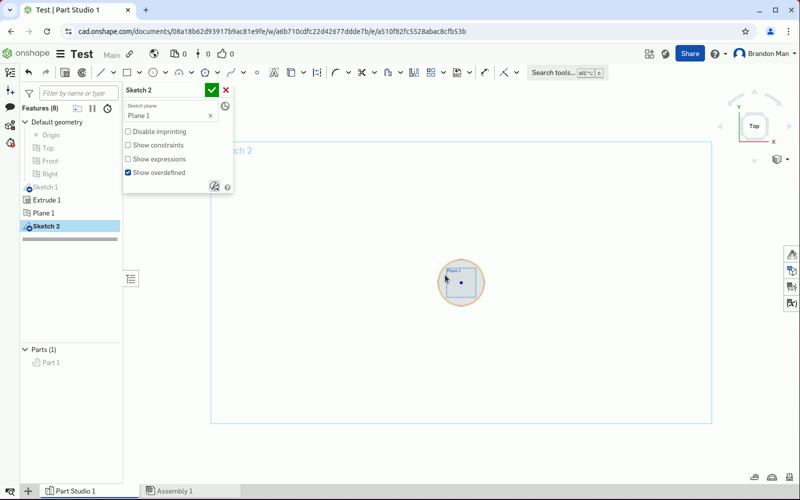
scroll(6)
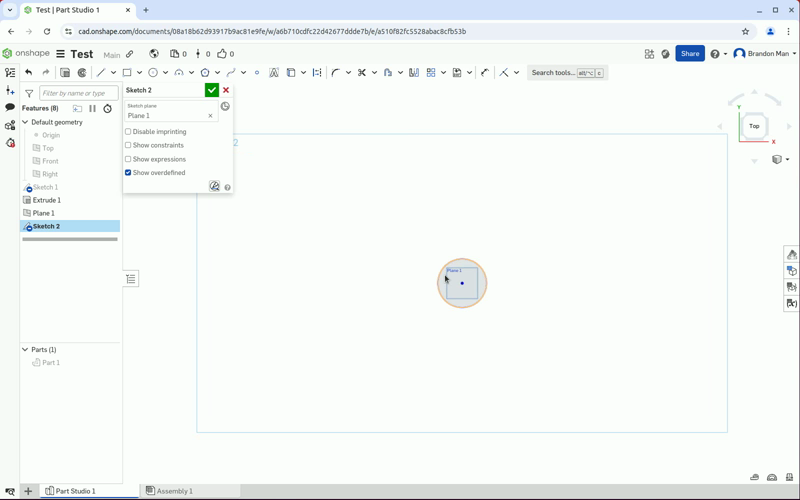
scroll(6)
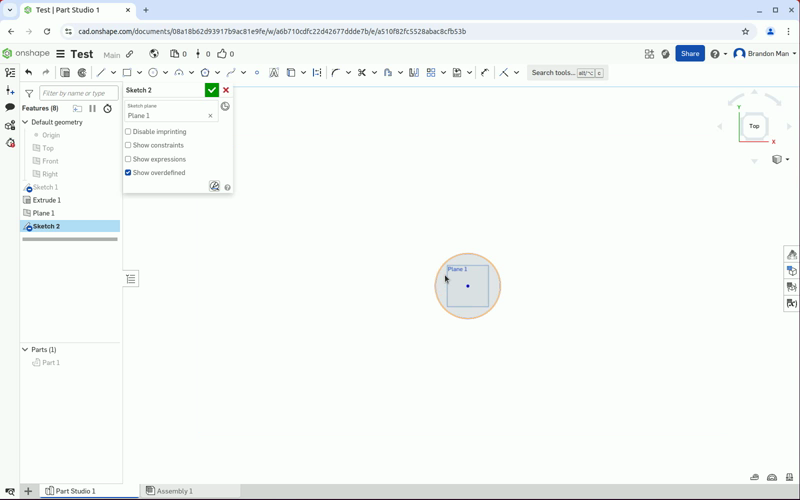
scroll(6)
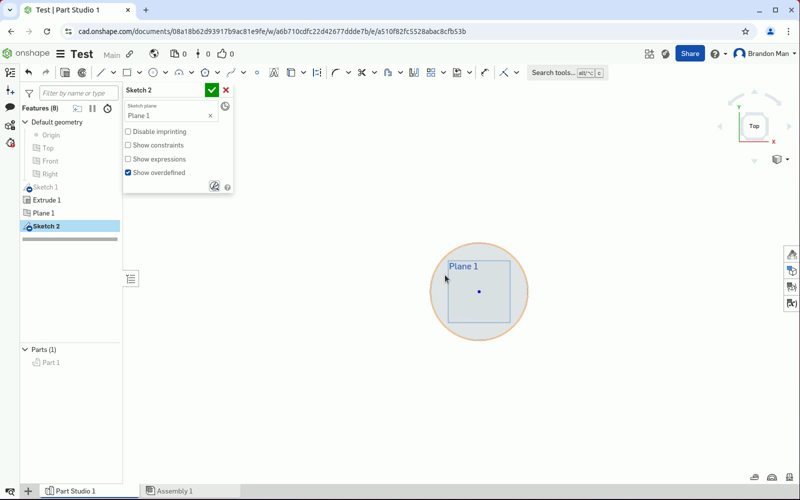
scroll(6)
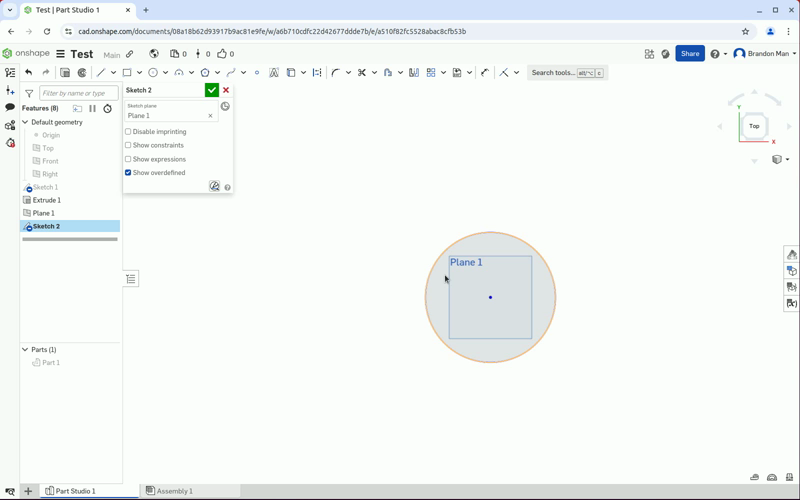
scroll(6)
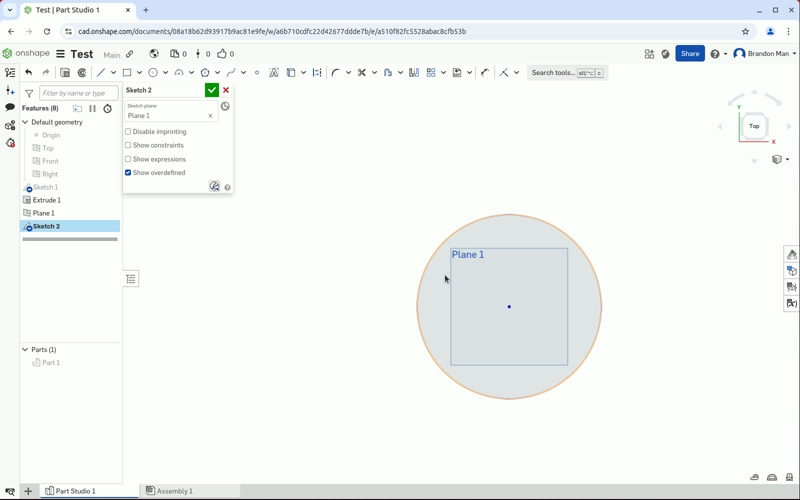
scroll(6)
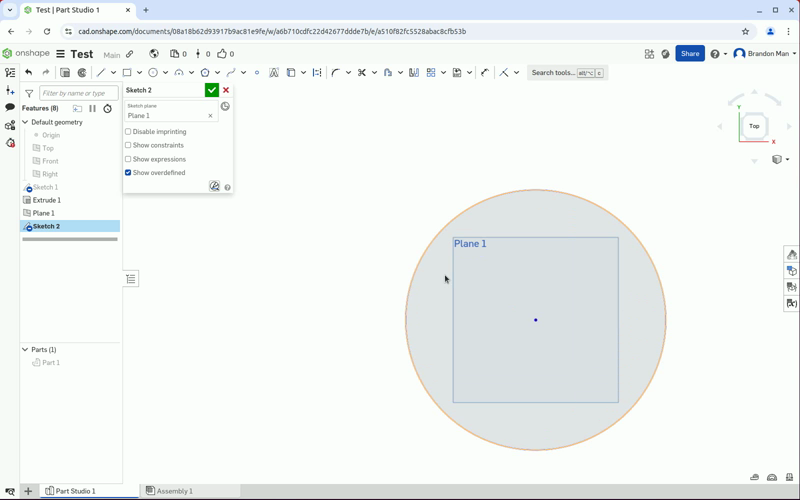
scroll(6)
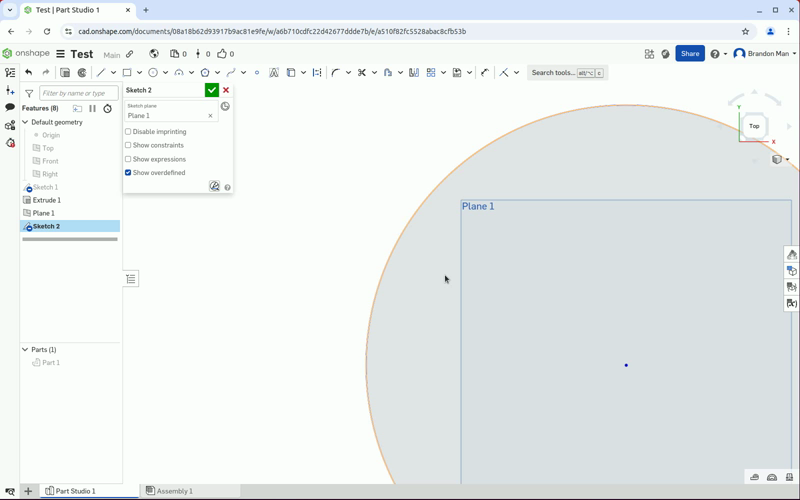
click(445, 274)
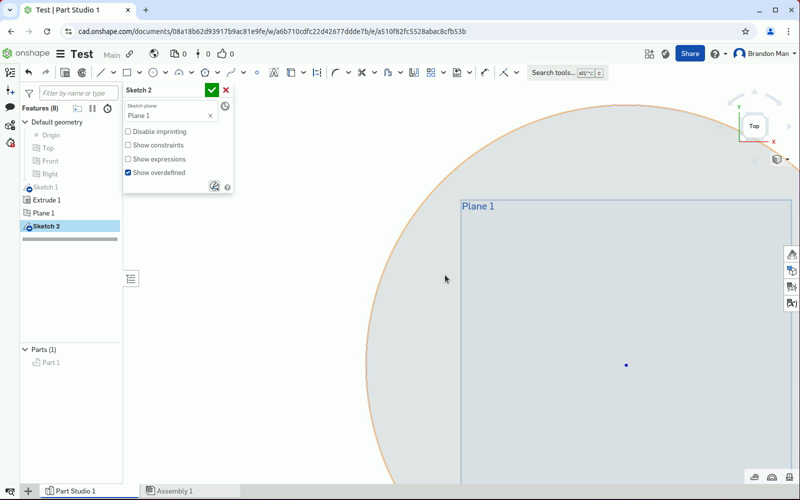
scroll(-6)
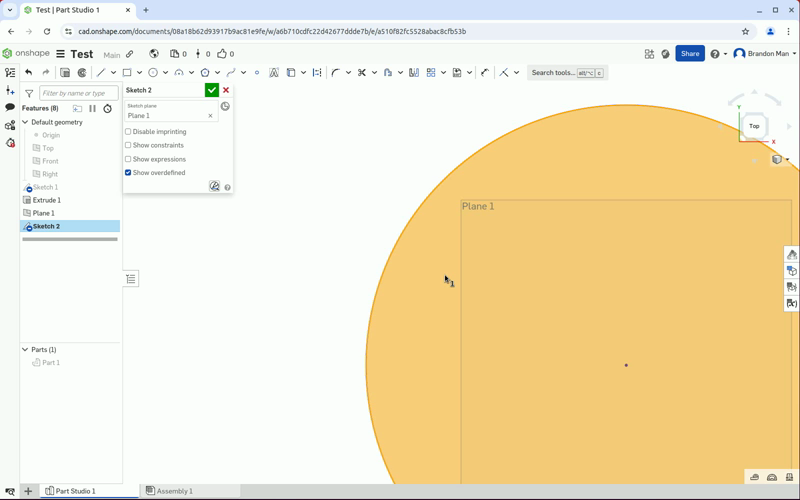
scroll(-6)
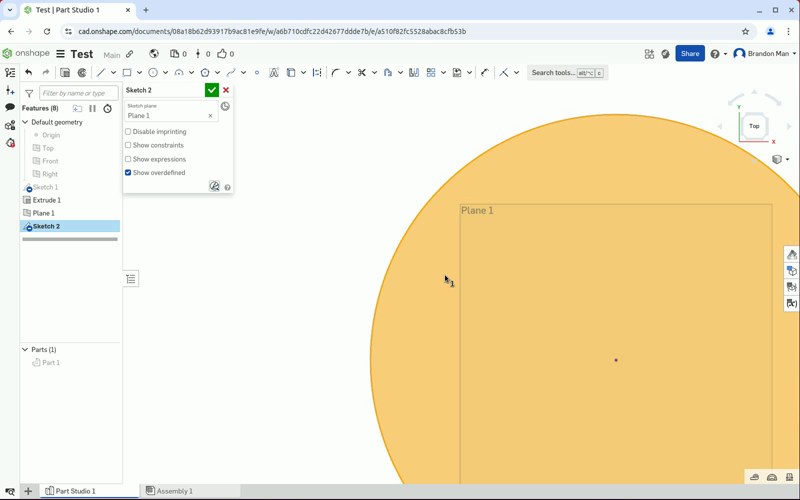
scroll(-6)
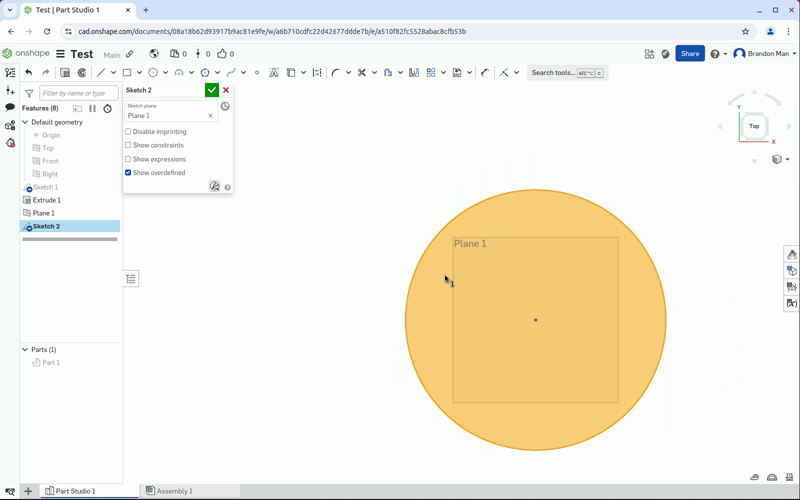
scroll(-6)
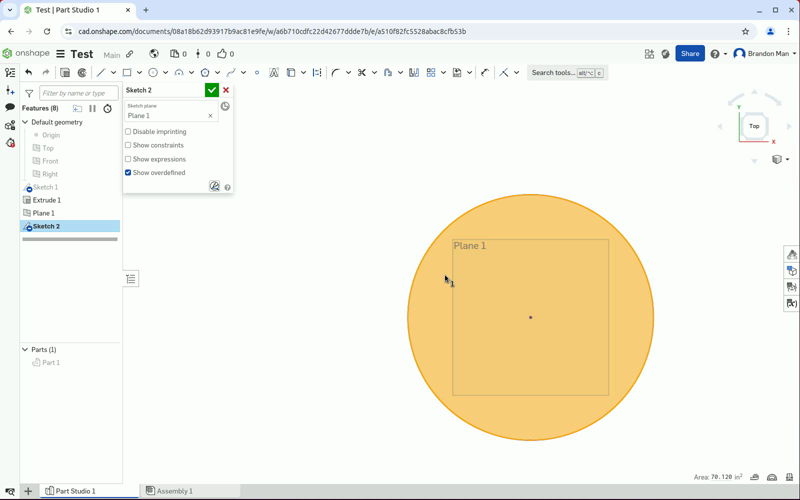
scroll(-6)
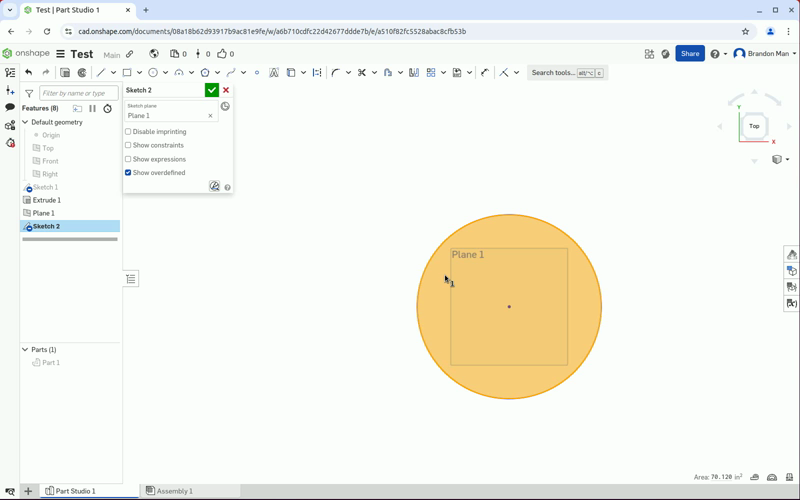
scroll(-6)
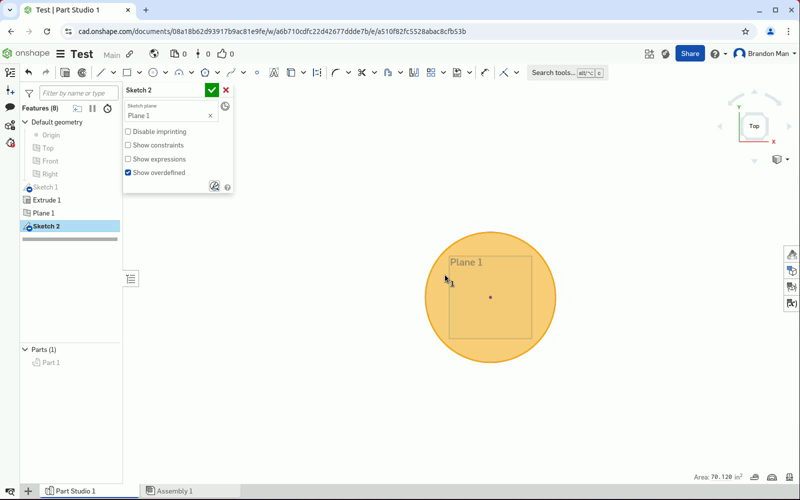
scroll(-6)
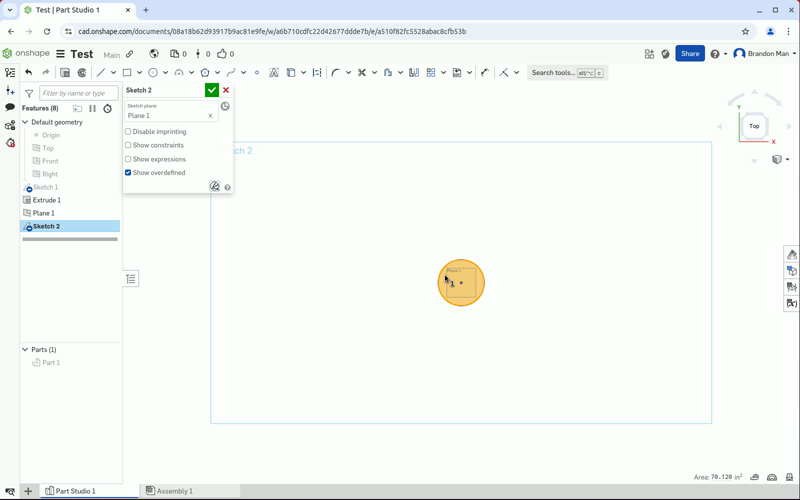
mouse_move(73, 352)
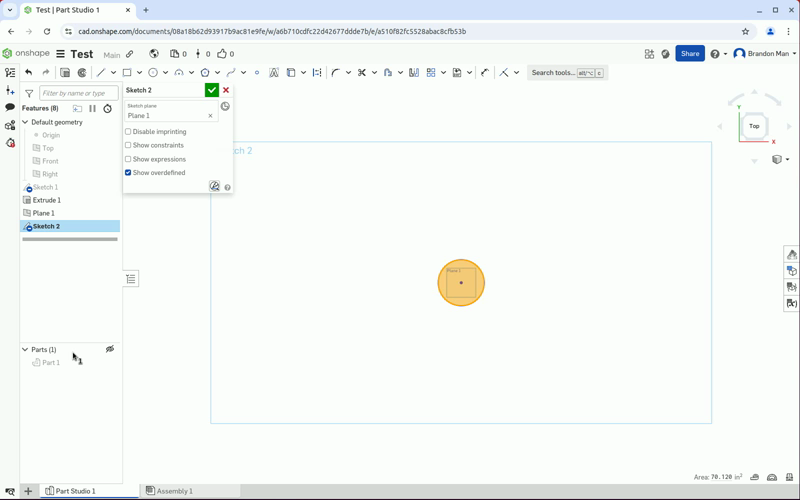
key(shift+y)
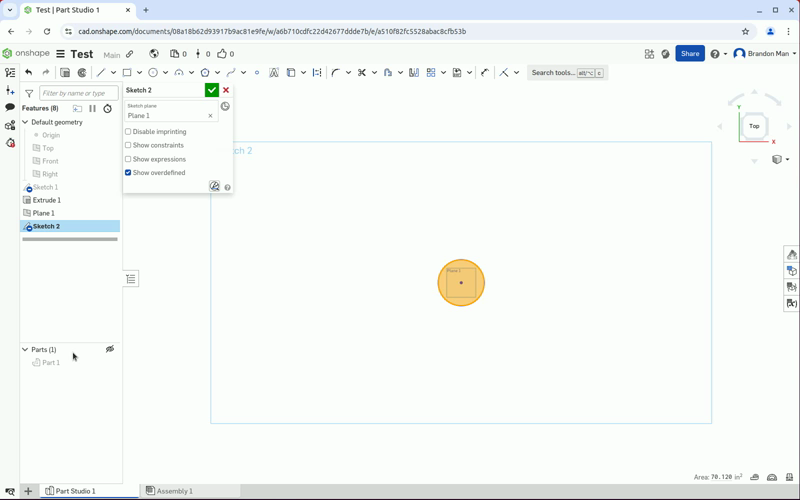
key(shift+e)
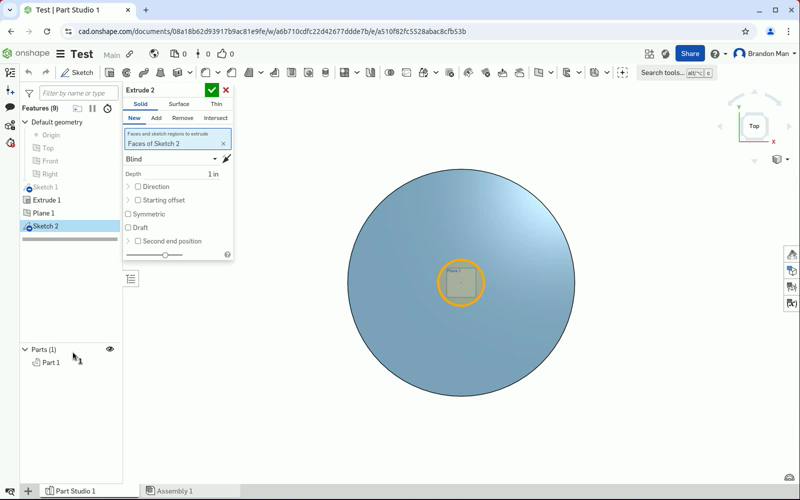
mouse_move(143, 106)
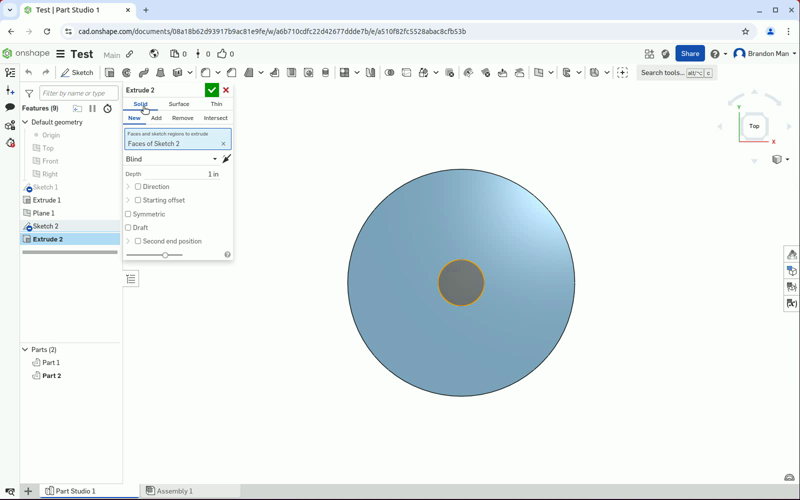
click(143, 106)
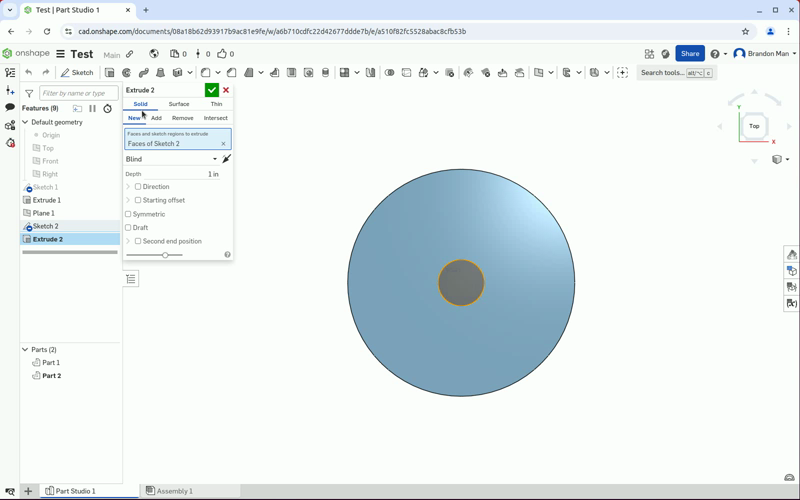
mouse_move(137, 120)
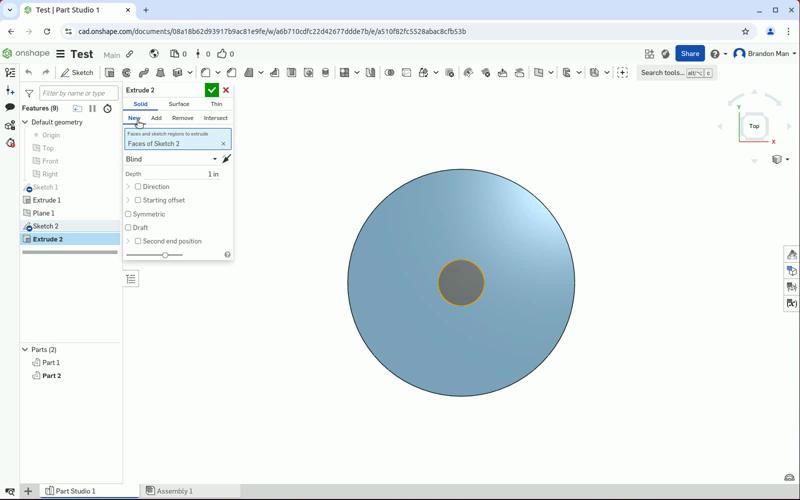
click(137, 120)
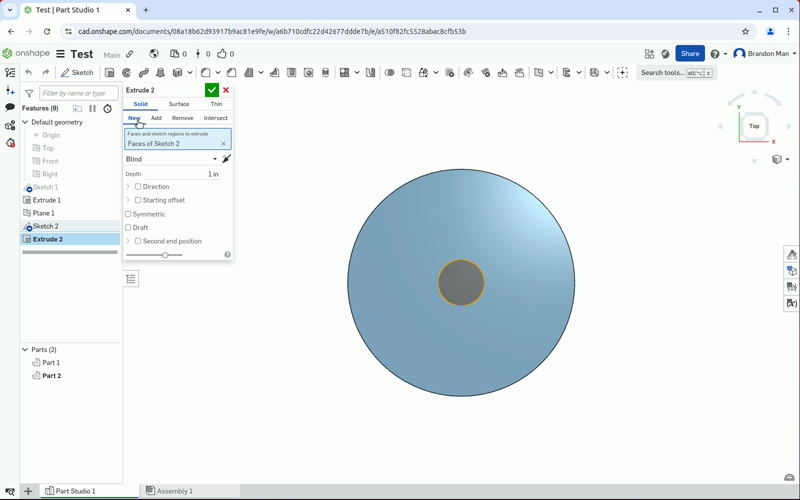
key(tab, 4)
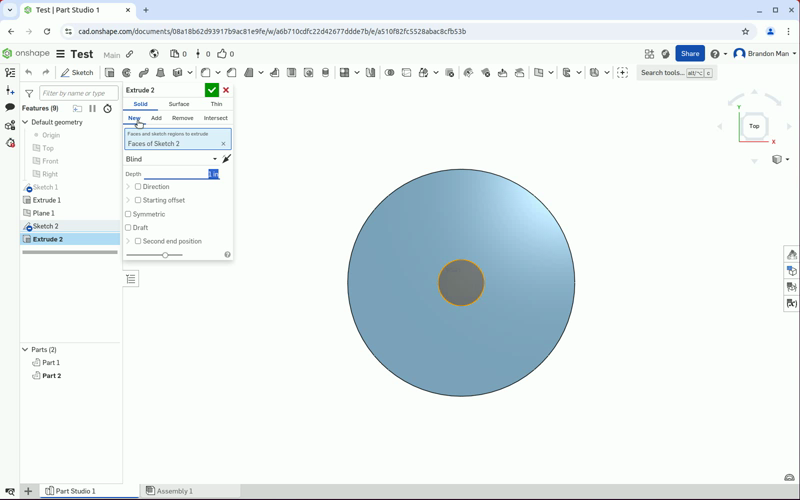
text(4.574)
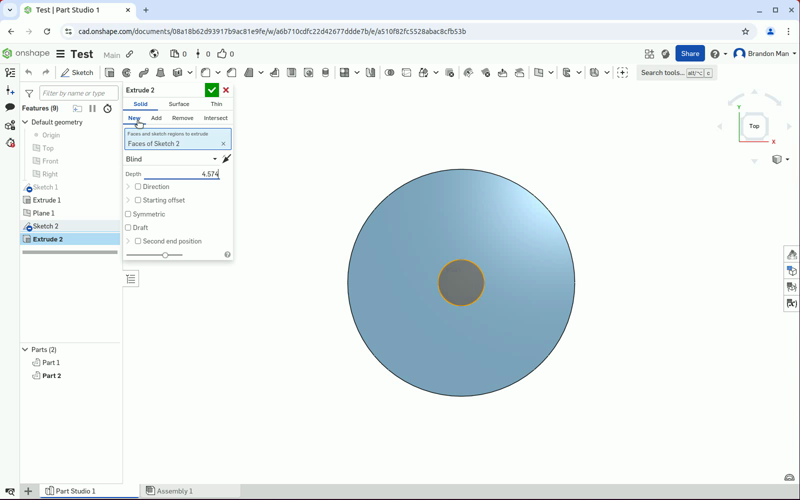
key(enter)
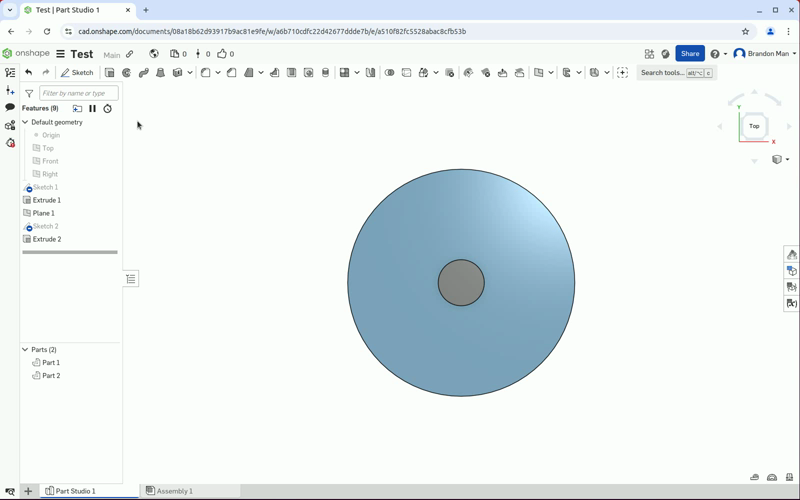
key(shift+h)
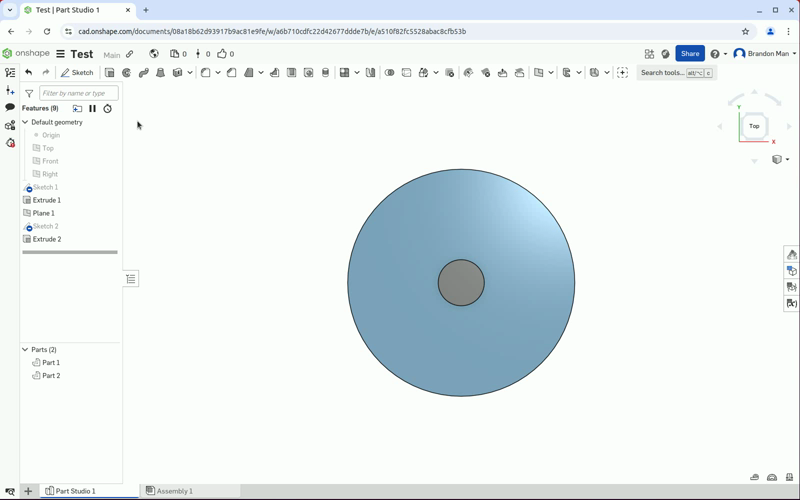
key(shift+h)
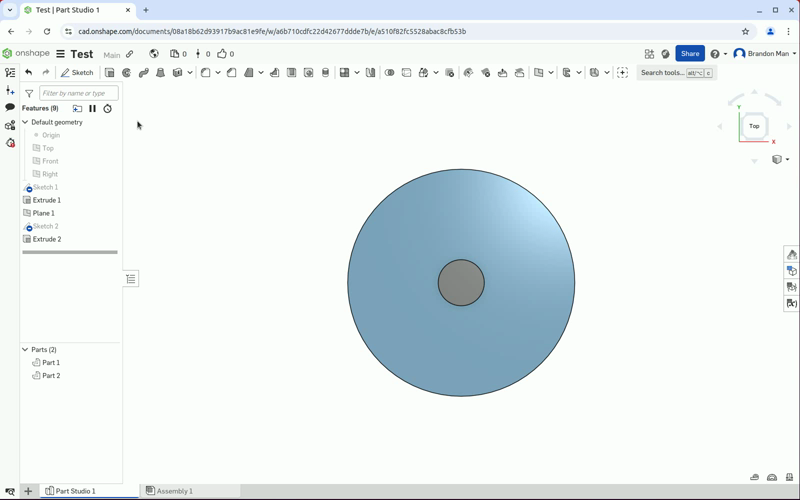
mouse_move(73, 189)
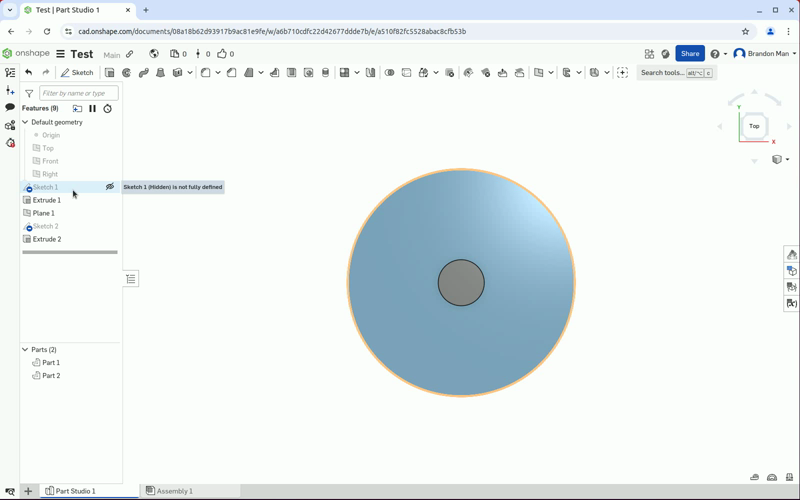
click(73, 189)
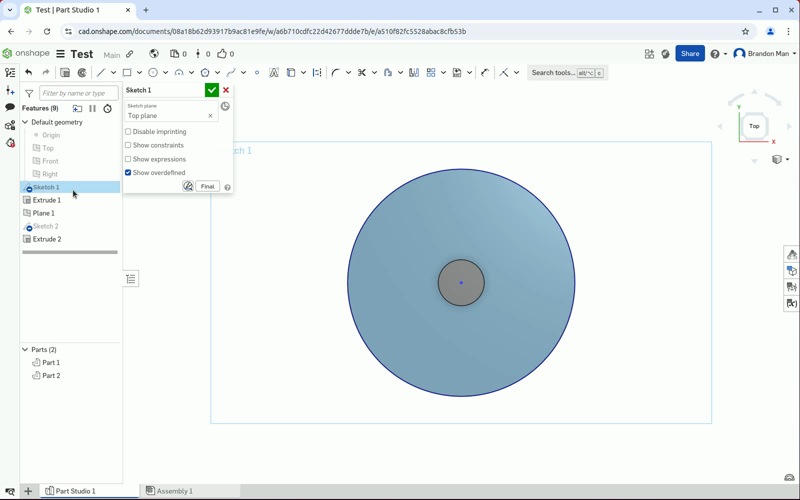
mouse_move(229, 92)
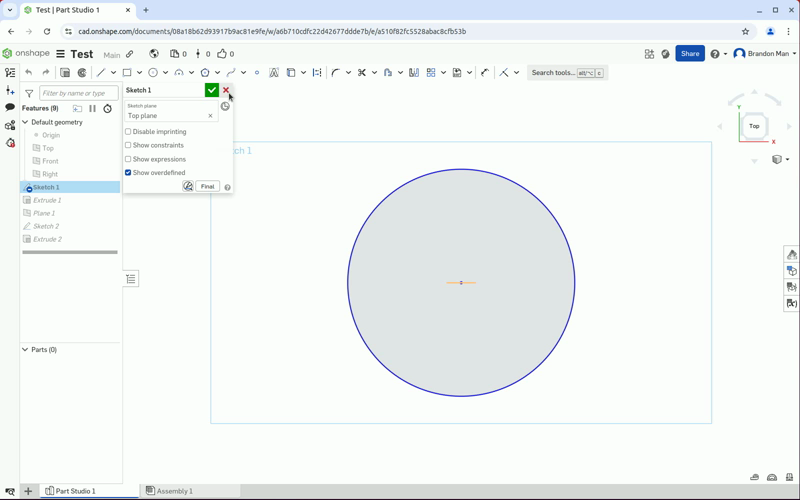
click(229, 92)
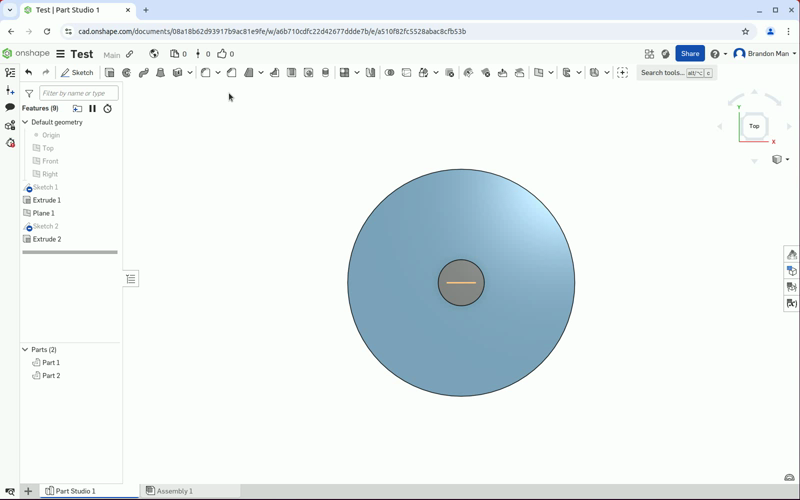
mouse_move(73, 352)
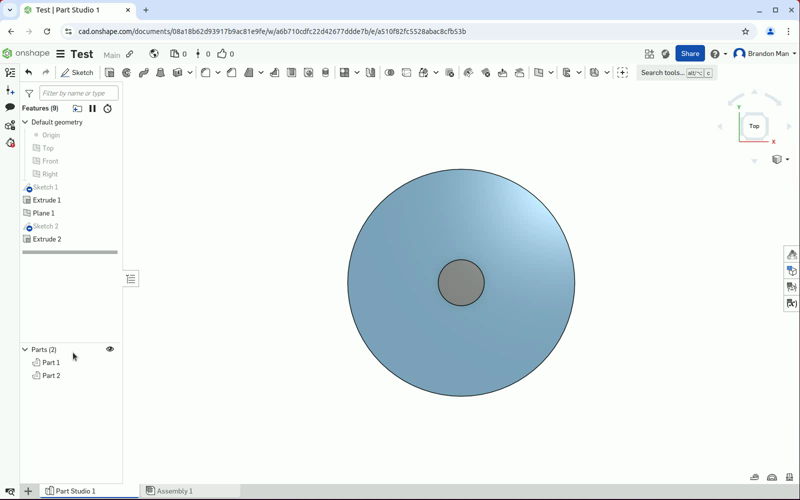
key(y)
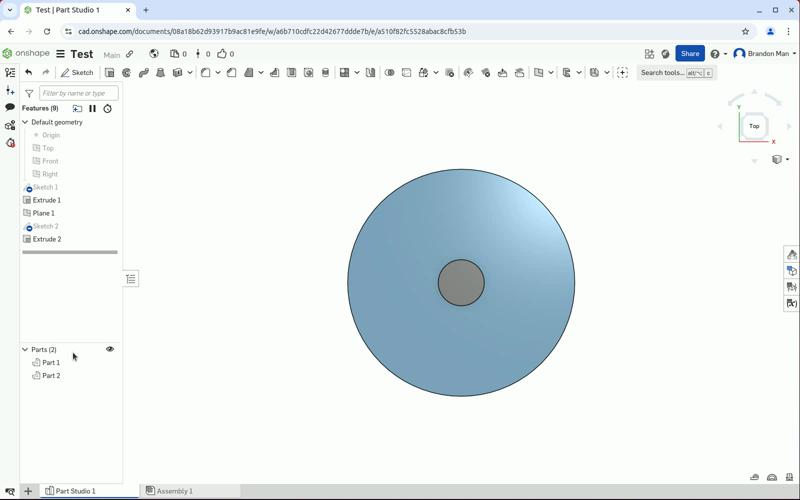
key(shift+p)
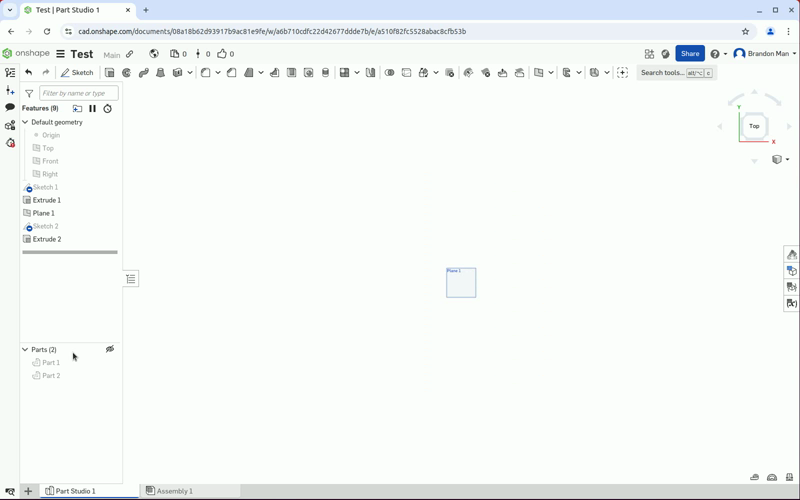
key(space)
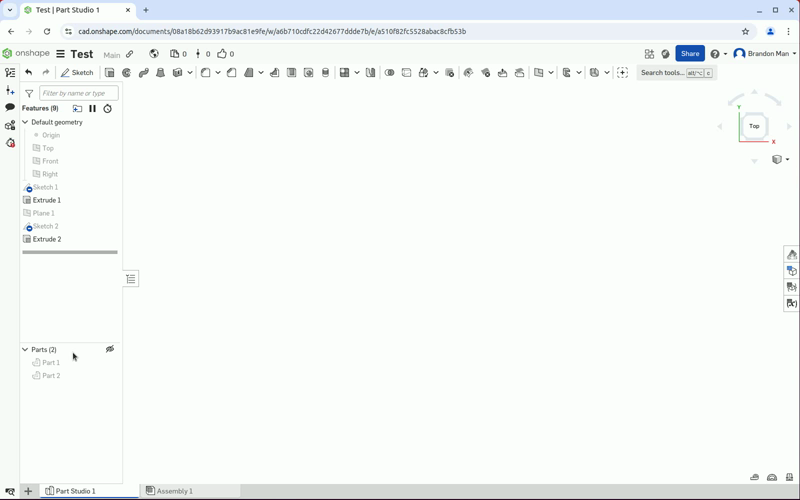
key_down(shift)
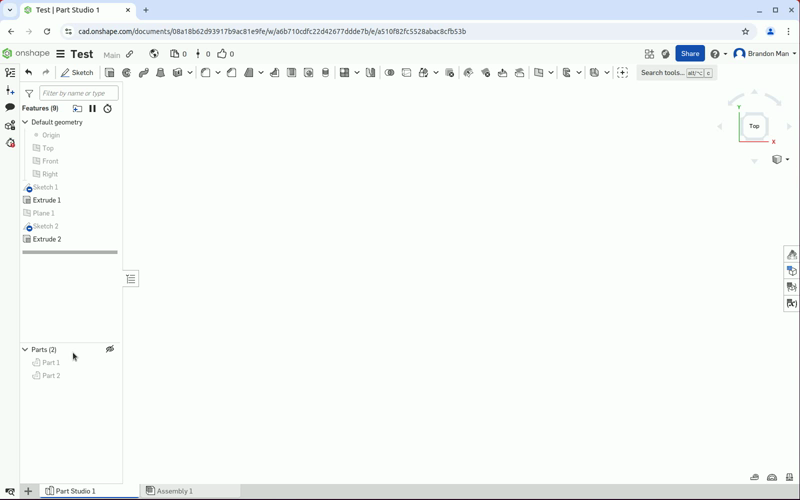
key(up)
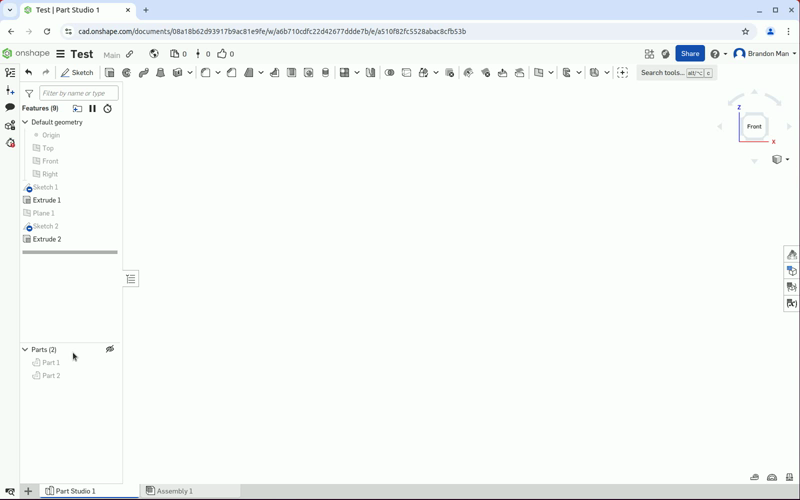
key_up(shift)
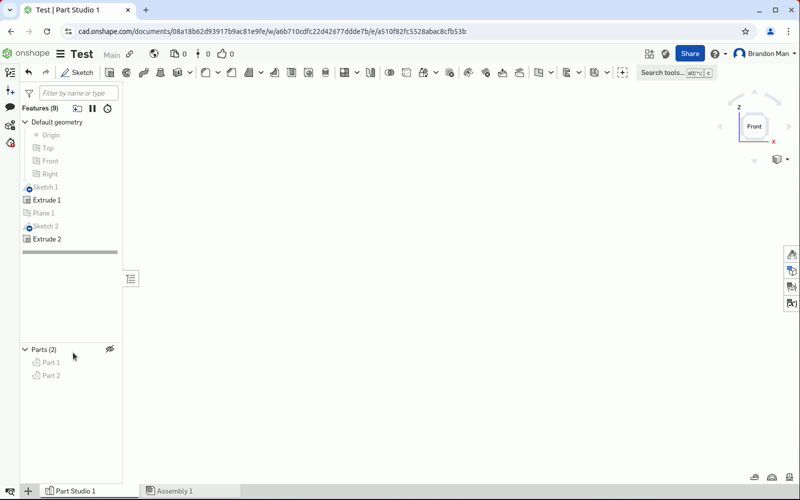
mouse_move(73, 352)
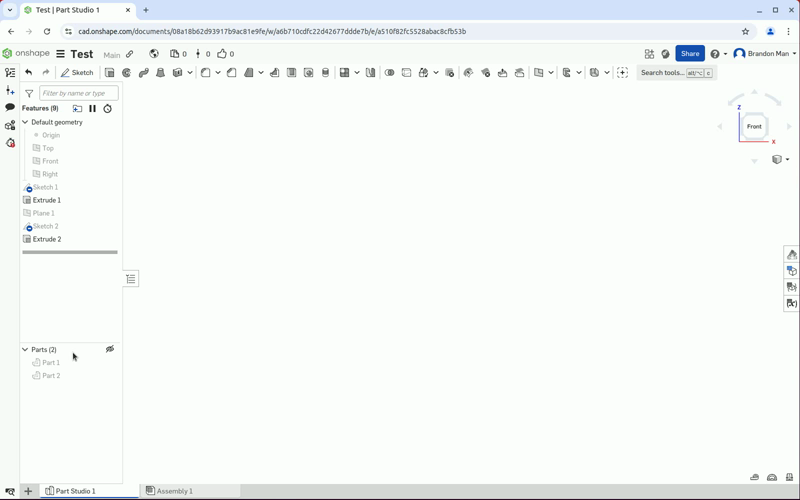
key(shift+y)
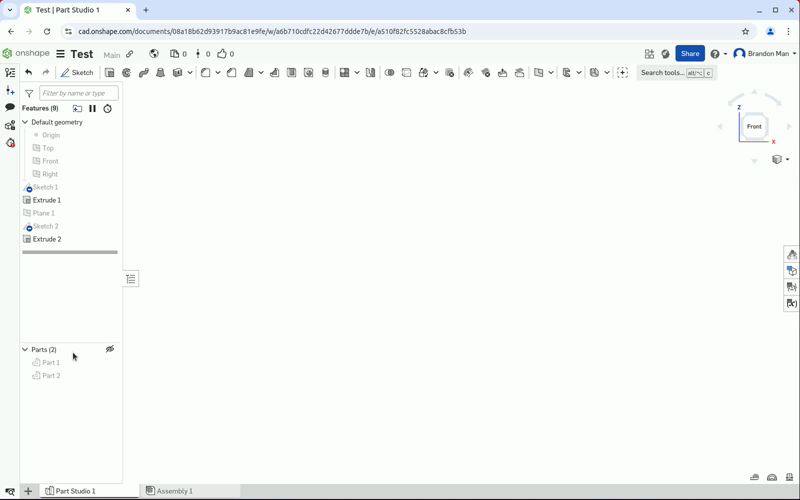
key(shift+s)
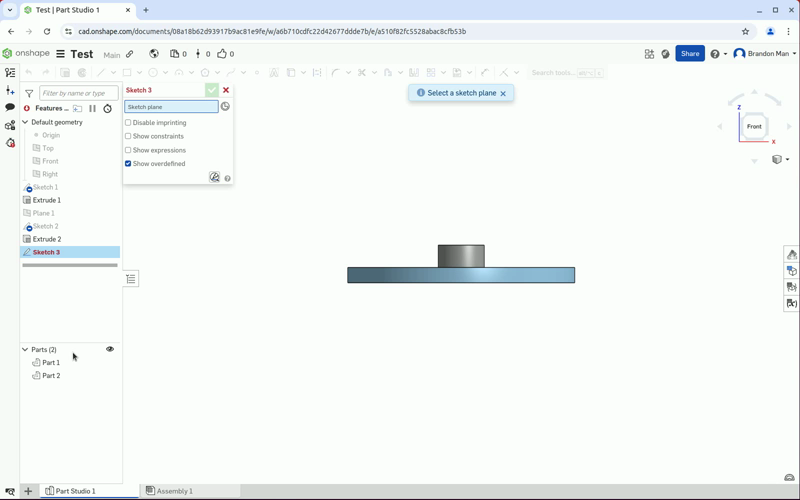
mouse_move(73, 163)
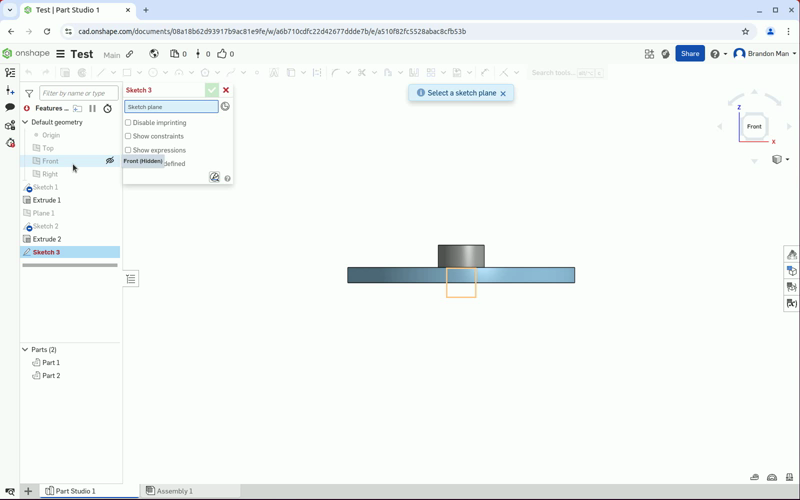
click(73, 163)
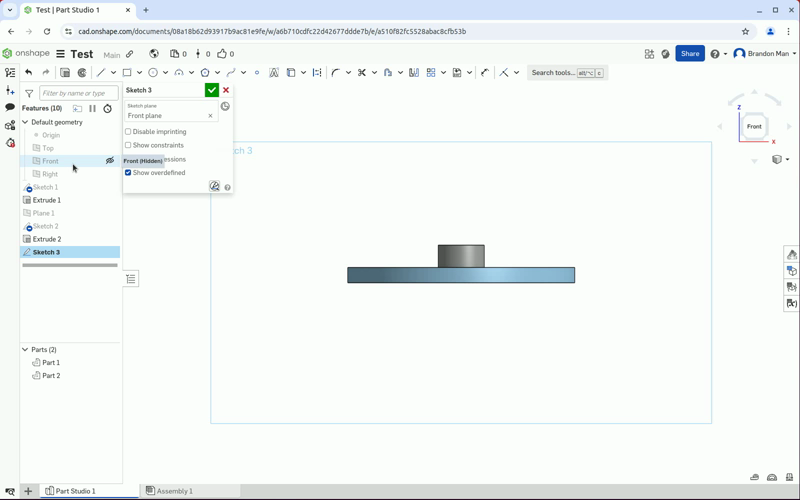
mouse_move(73, 352)
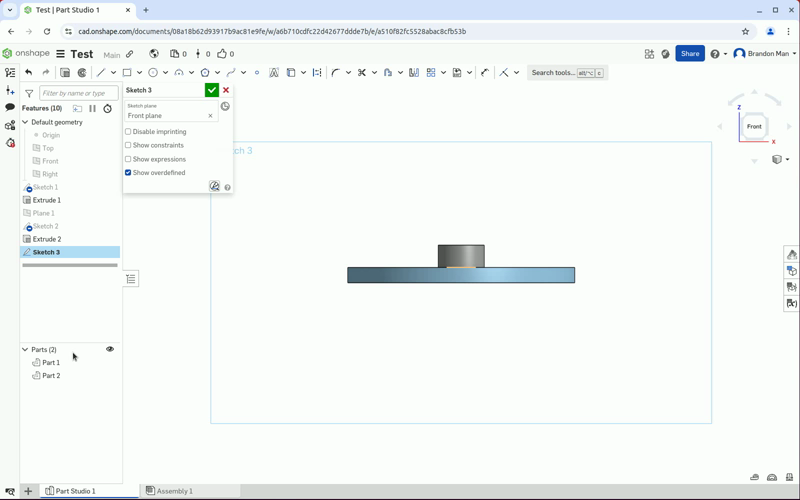
key(y)
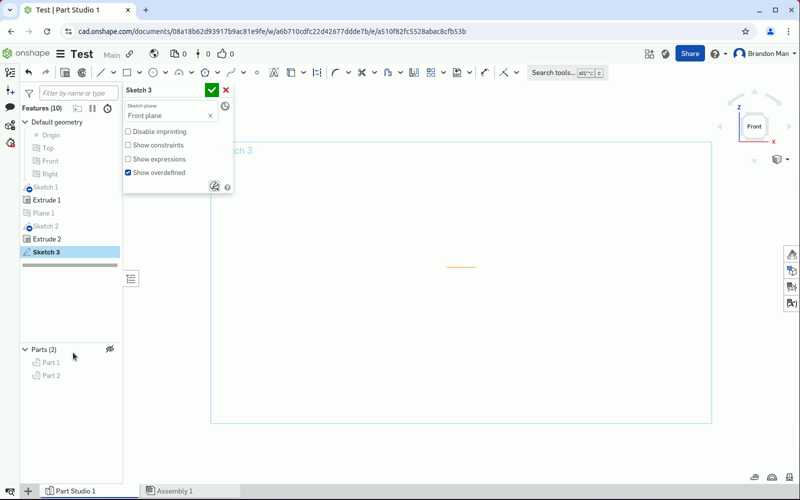
key(c)
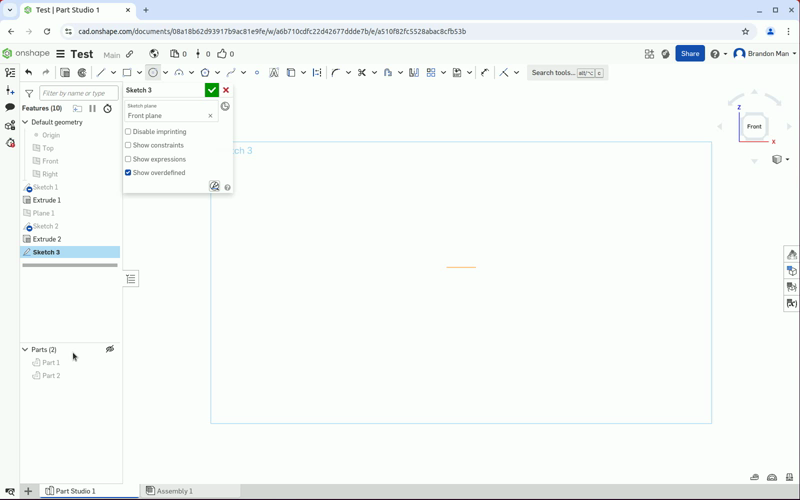
key_down(shift)
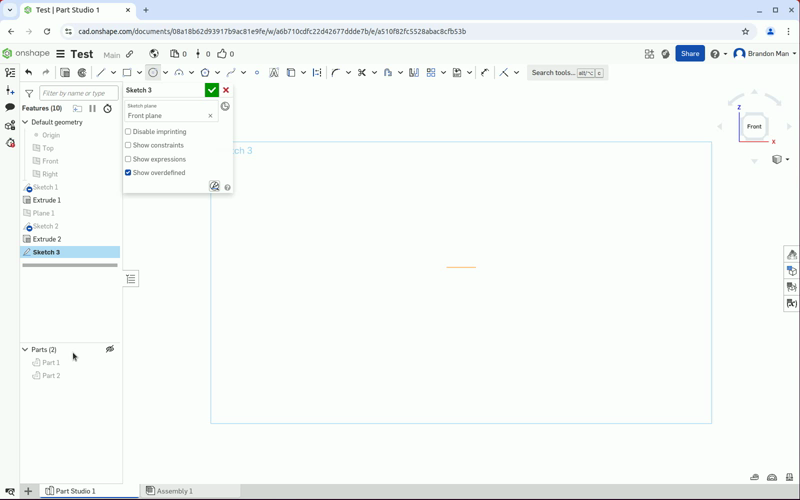
mouse_move(461, 257)
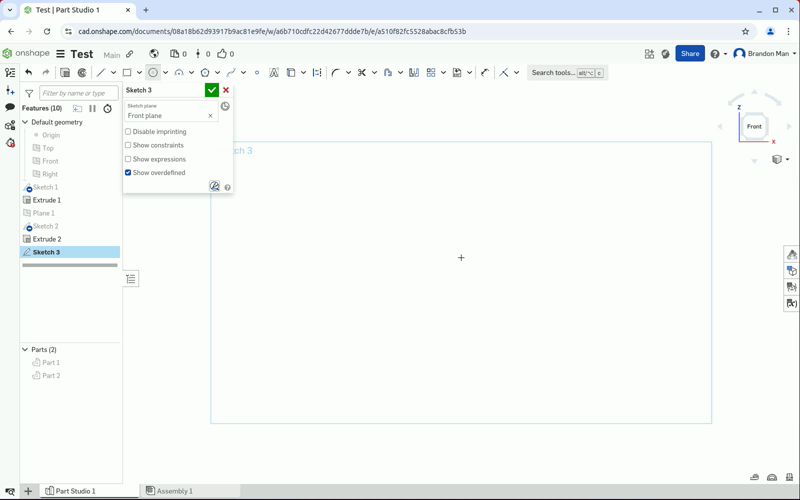
click(461, 257)
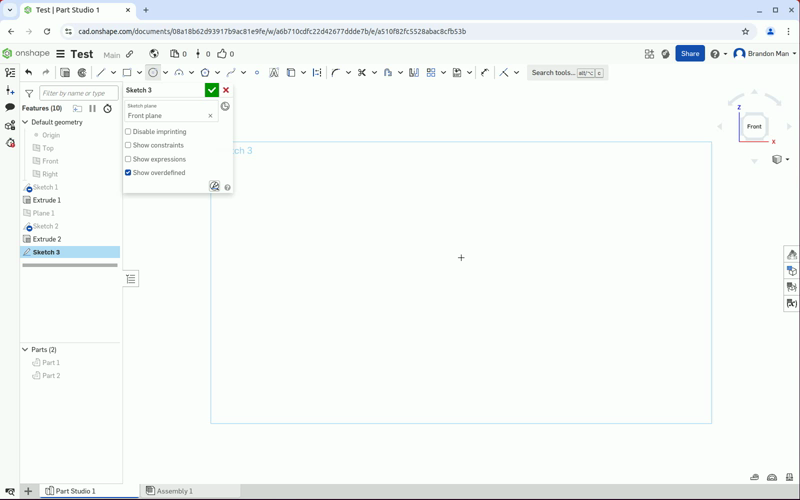
key_up(shift)
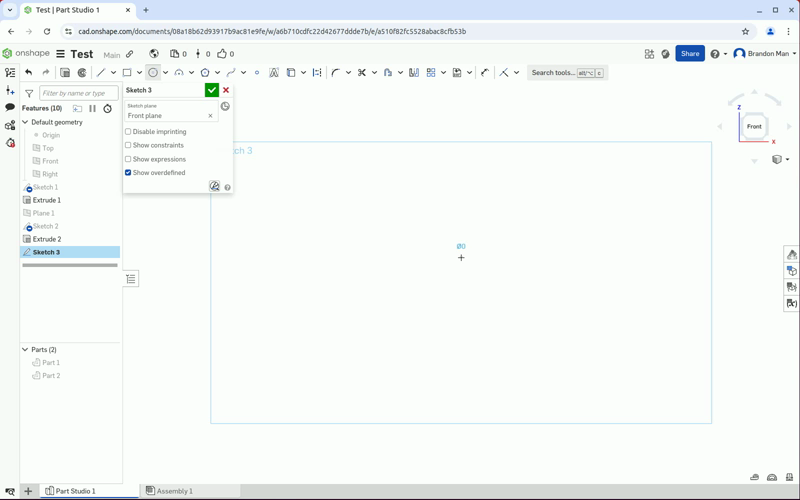
mouse_move(467, 257)
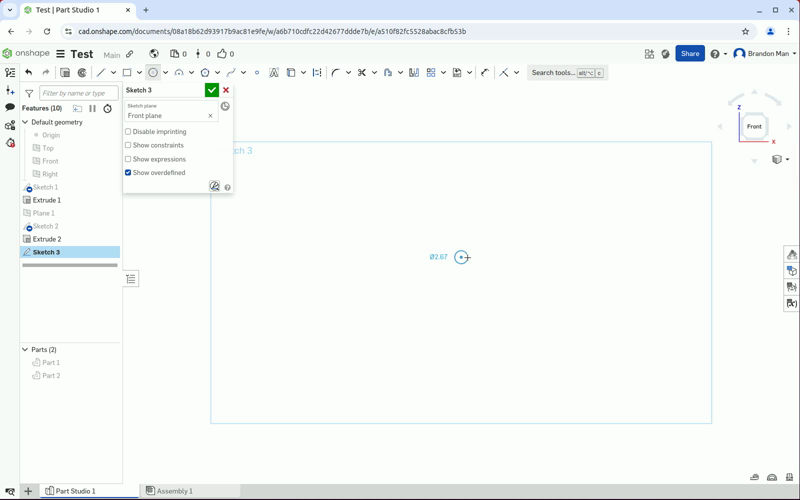
click(467, 257)
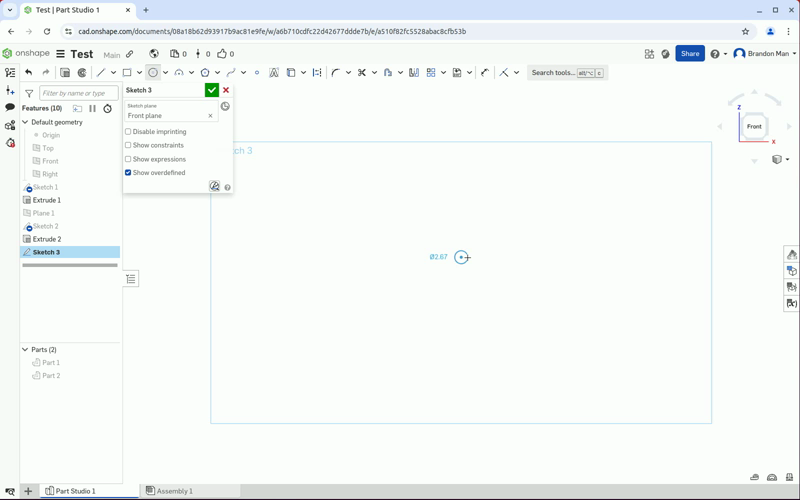
key(esc)
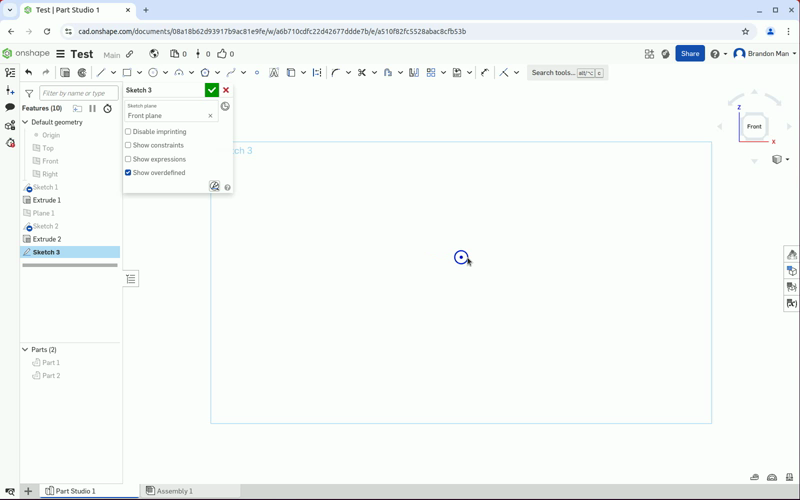
mouse_move(465, 258)
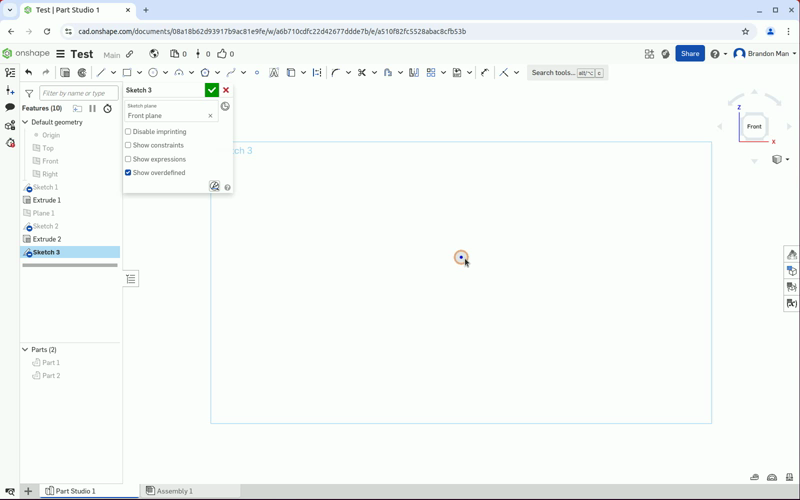
scroll(6)
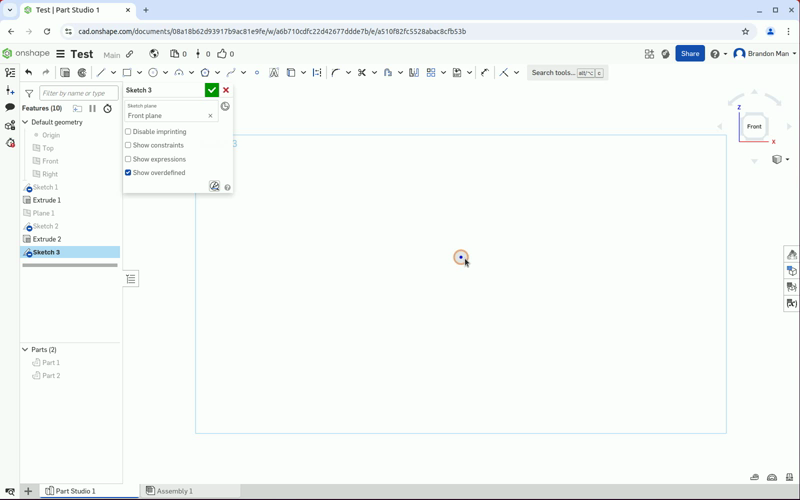
scroll(6)
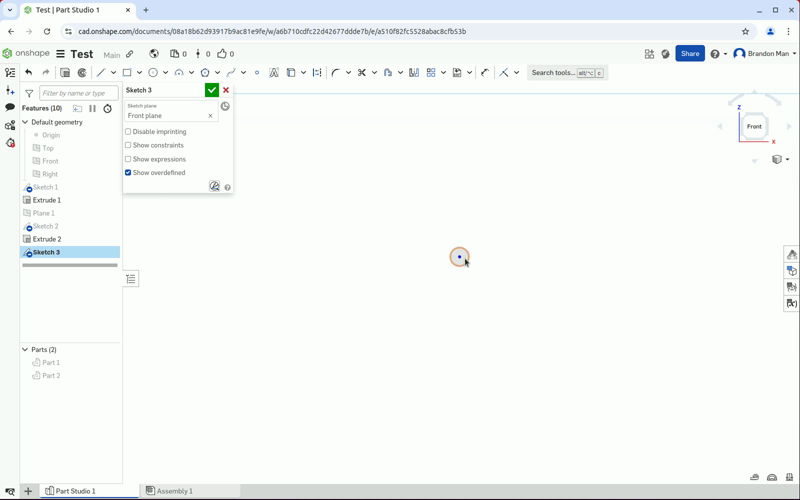
scroll(6)
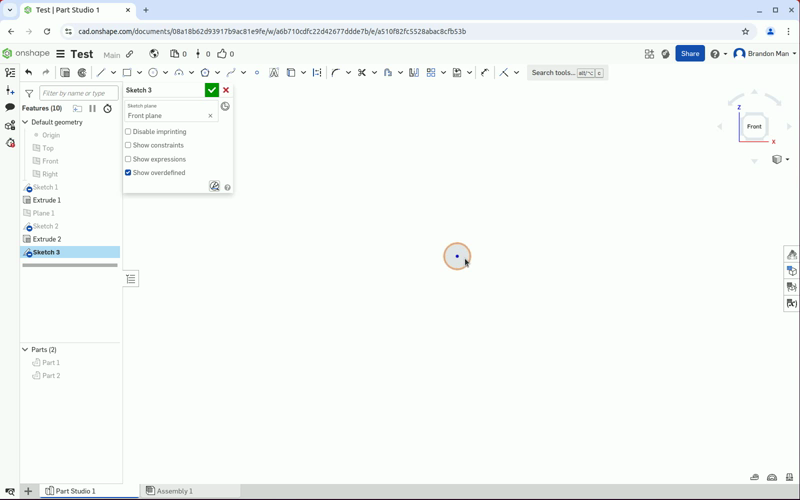
scroll(6)
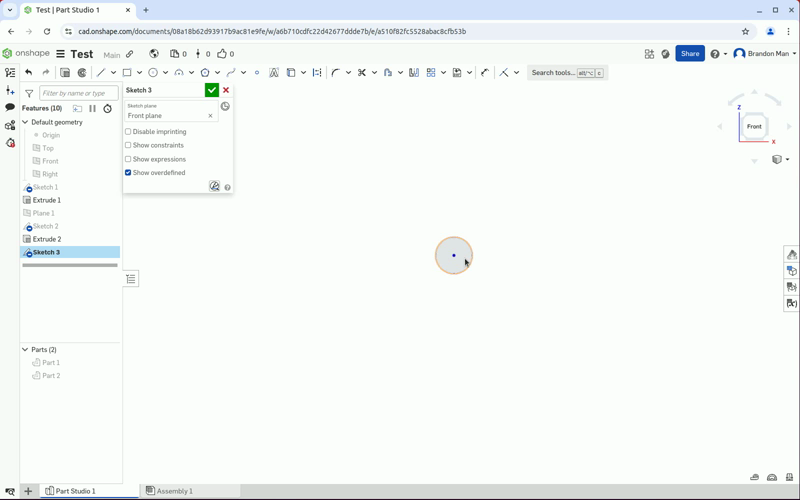
scroll(6)
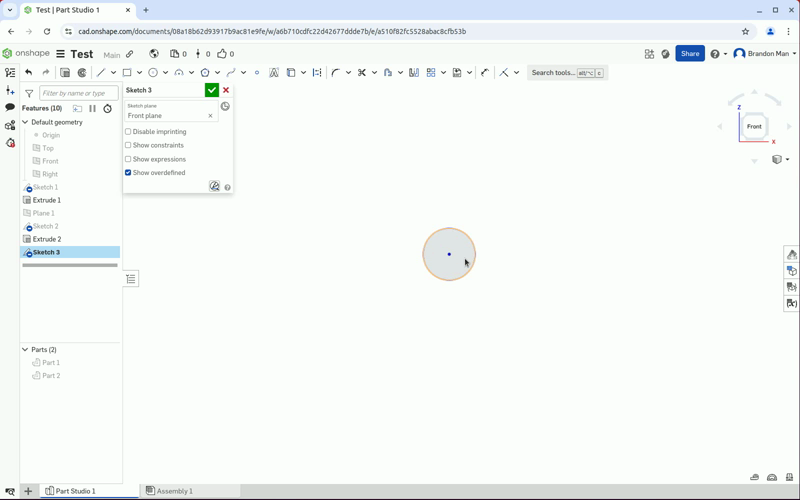
scroll(6)
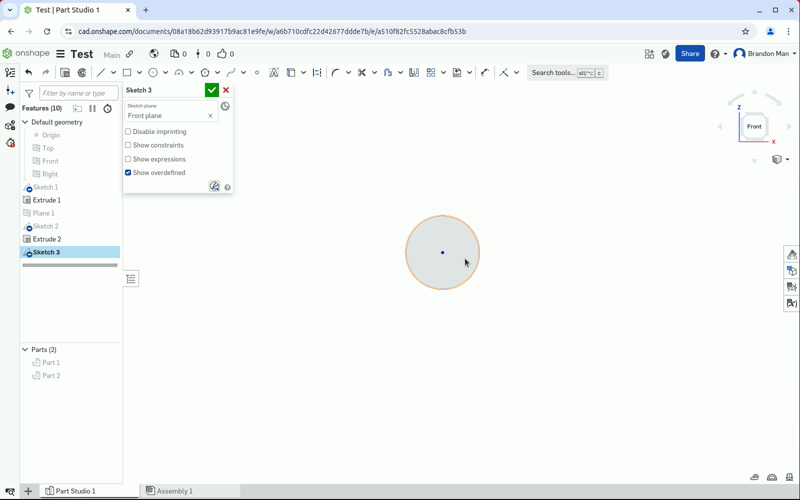
scroll(6)
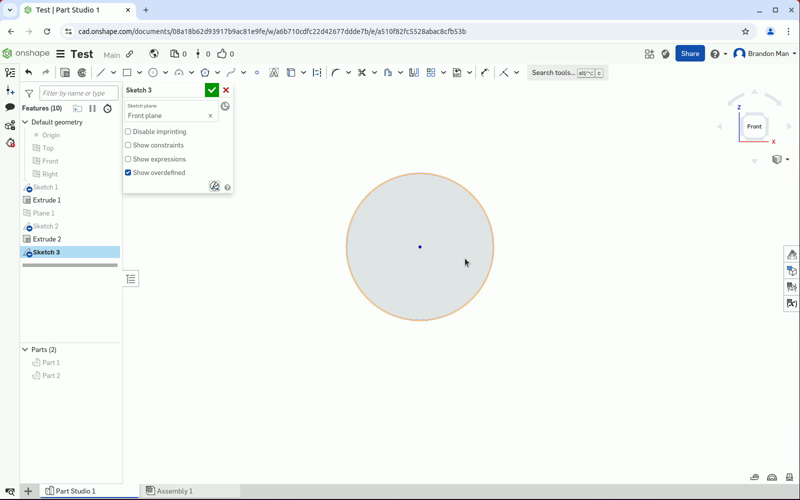
click(465, 258)
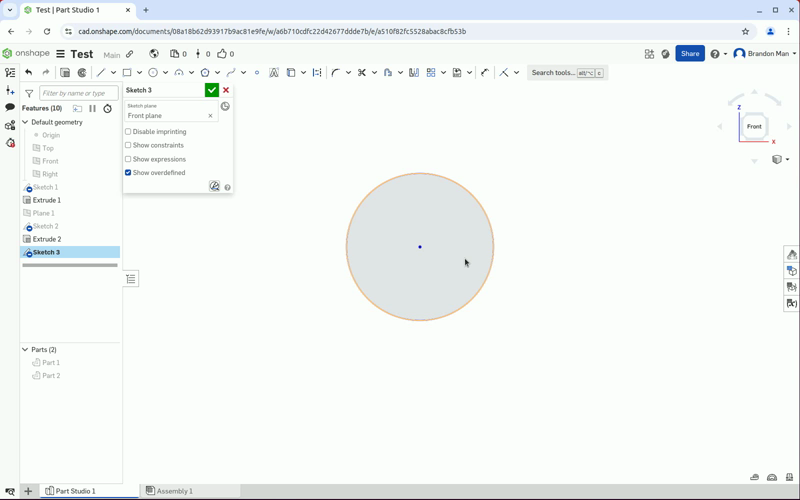
scroll(-6)
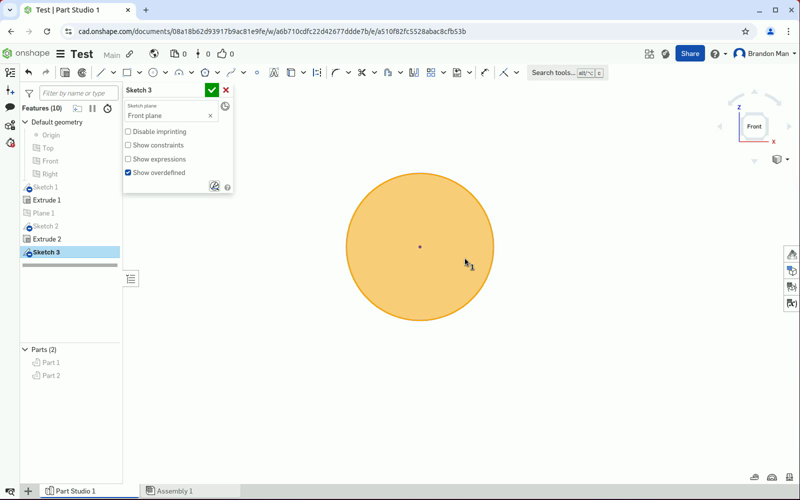
scroll(-6)
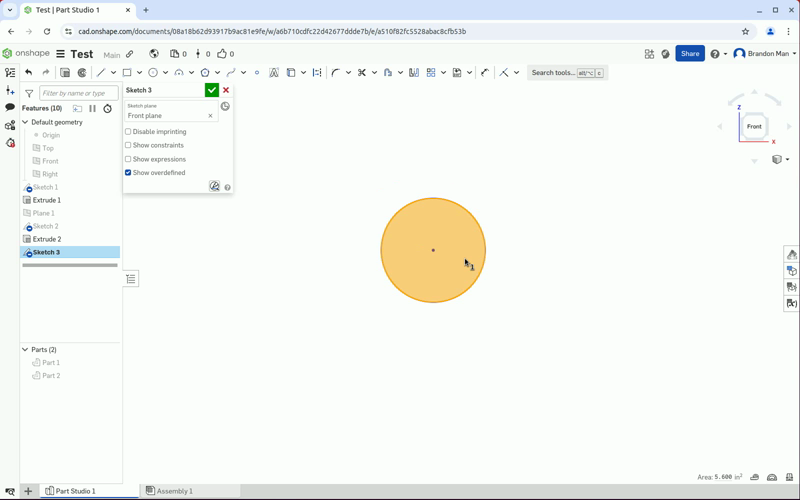
scroll(-6)
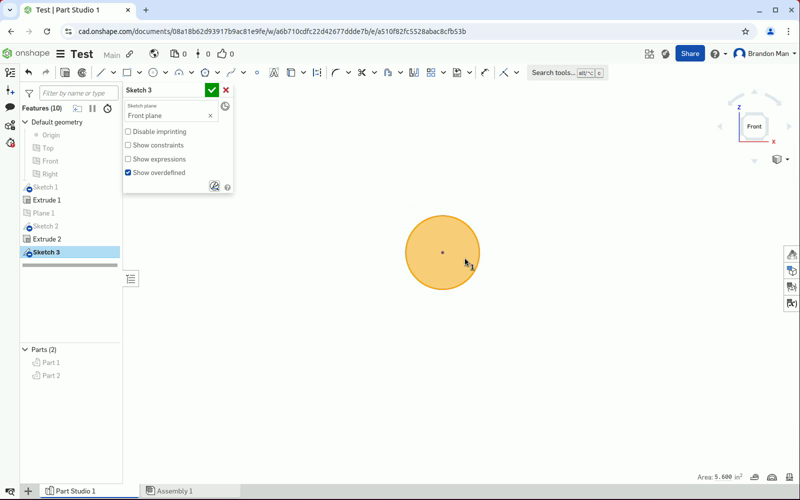
scroll(-6)
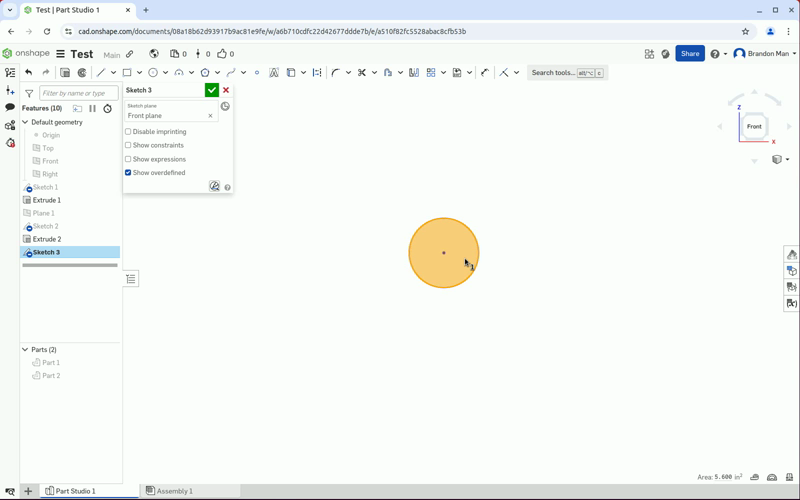
scroll(-6)
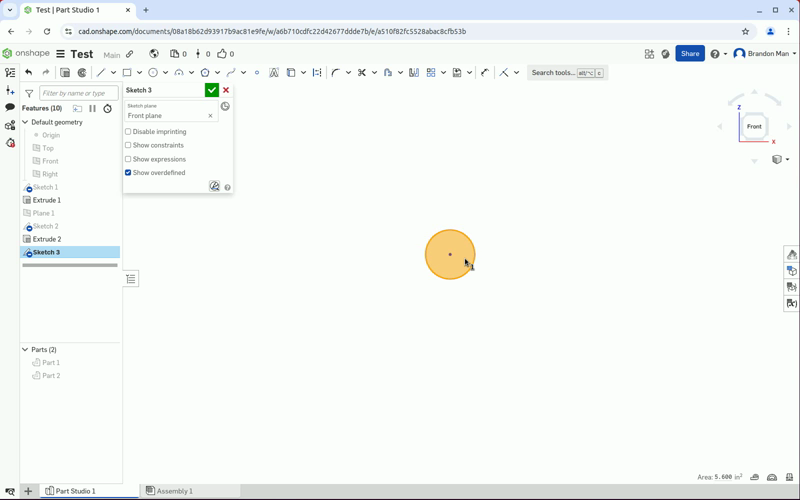
scroll(-6)
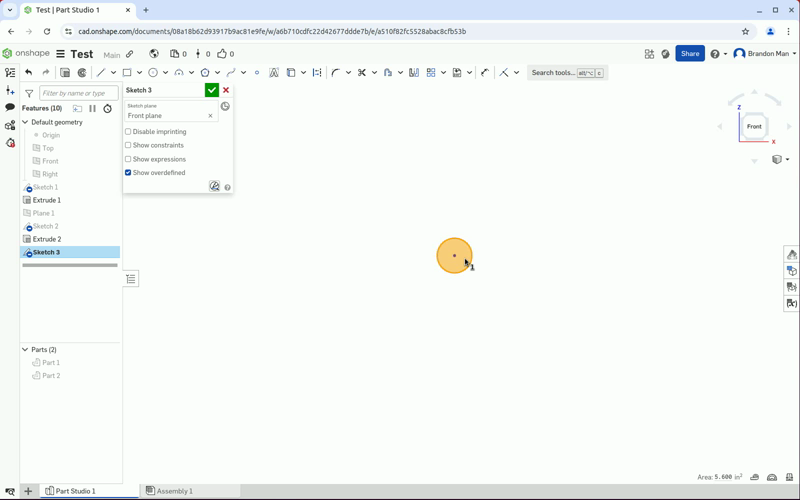
scroll(-6)
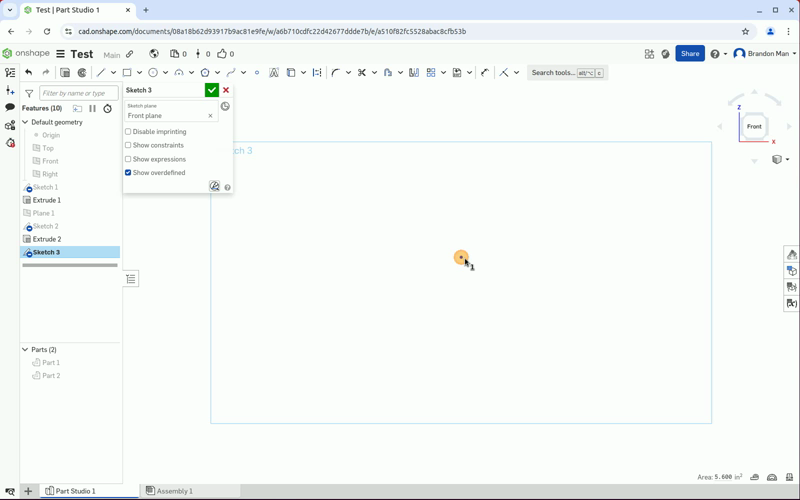
mouse_move(73, 352)
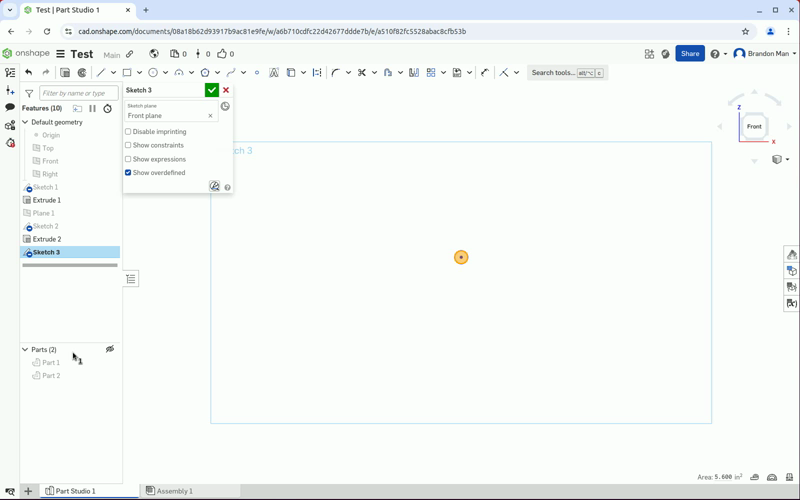
key(shift+y)
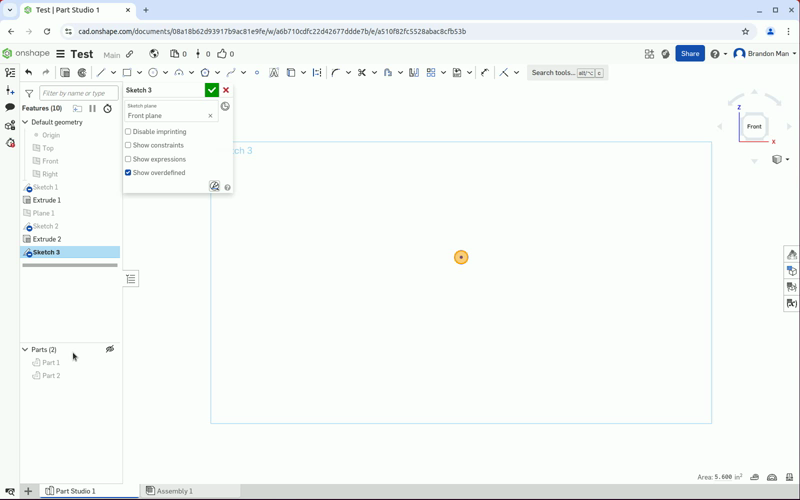
key(shift+e)
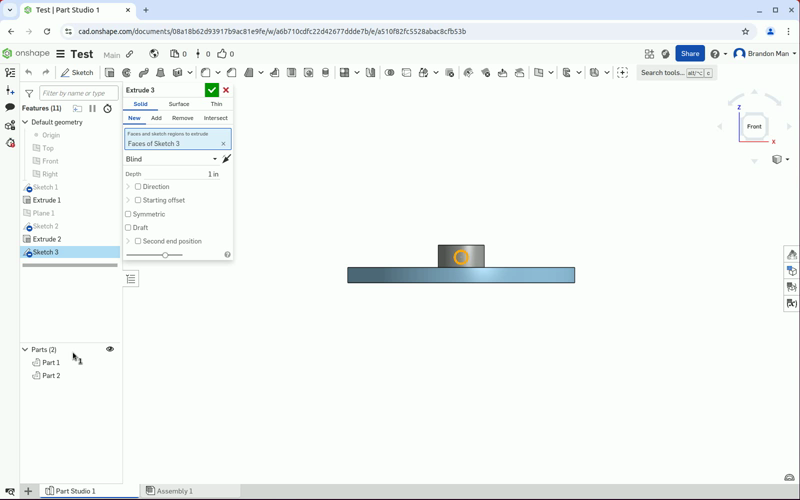
mouse_move(143, 106)
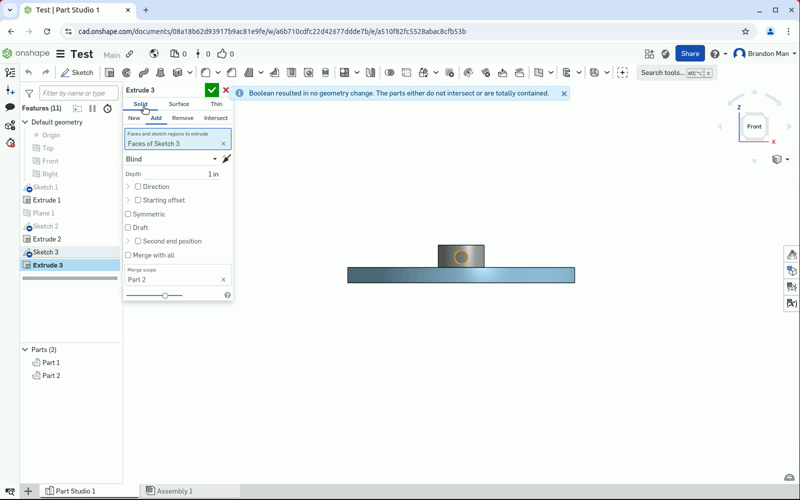
click(143, 106)
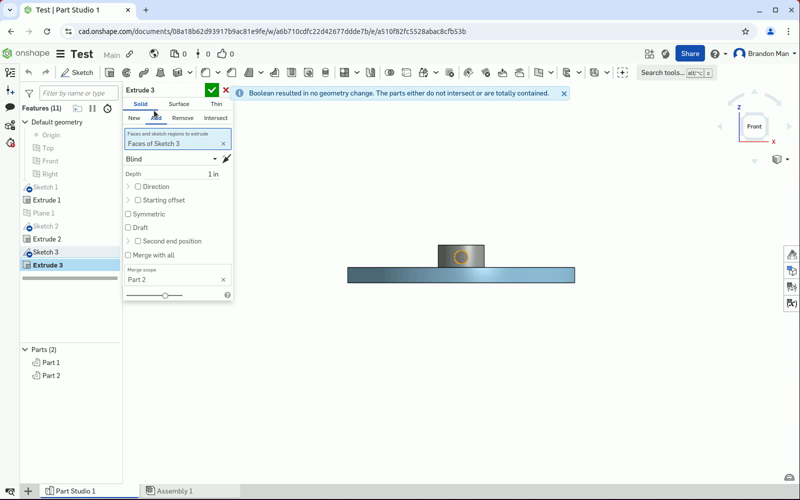
mouse_move(186, 120)
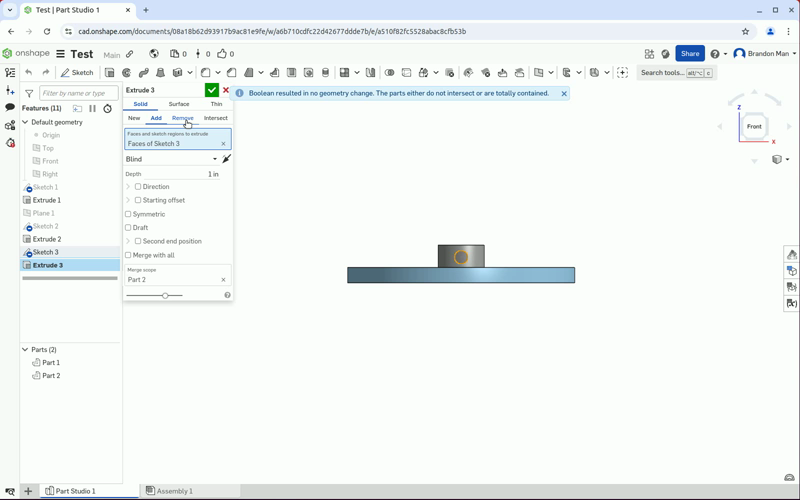
click(186, 120)
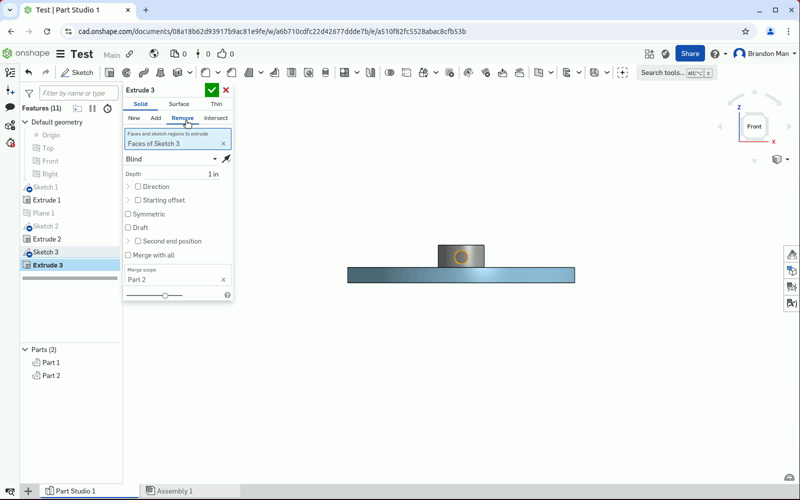
key(tab, 4)
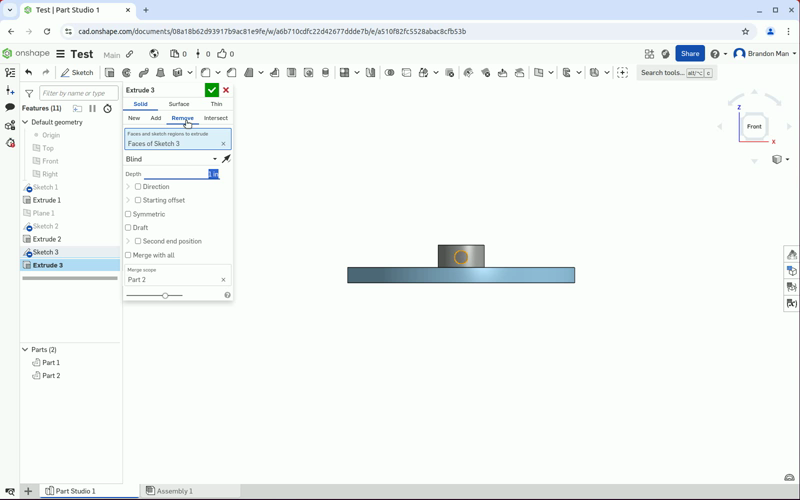
text(19.256)
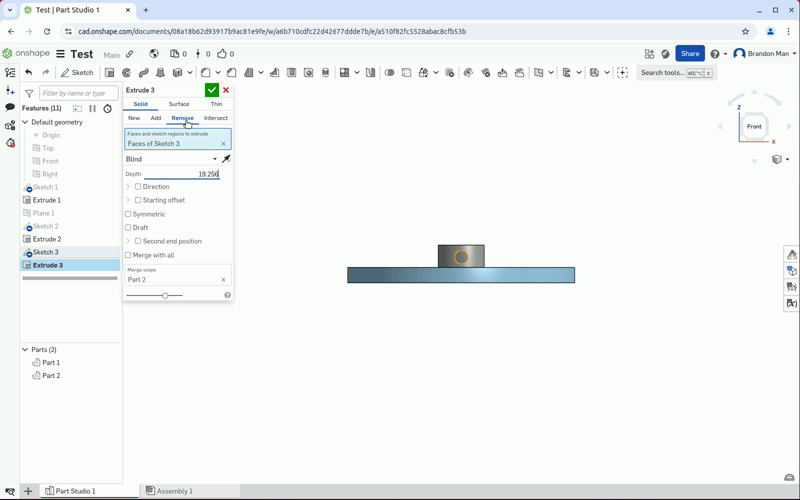
key(tab, 3)
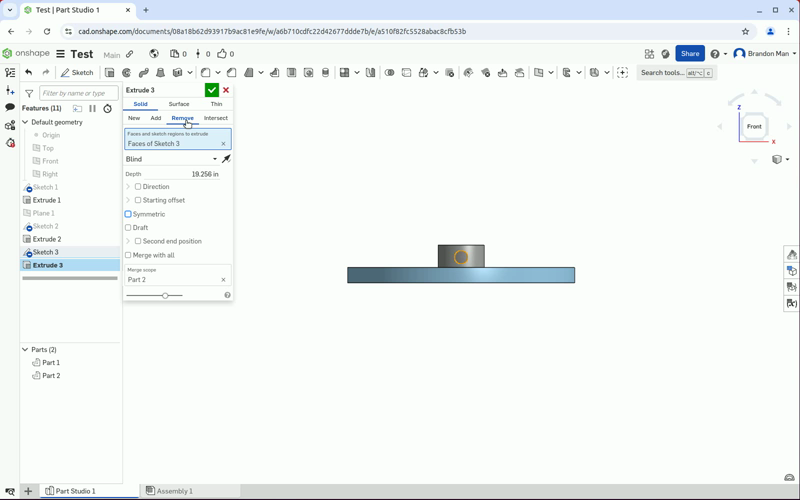
key(space)
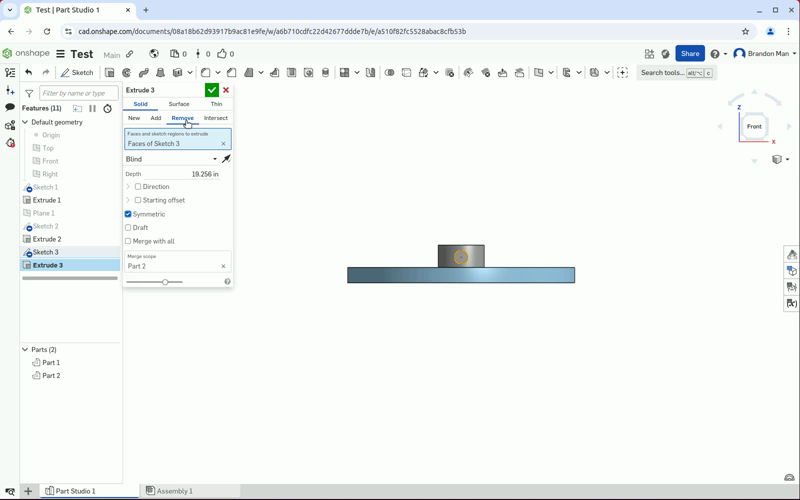
key(tab, 2)
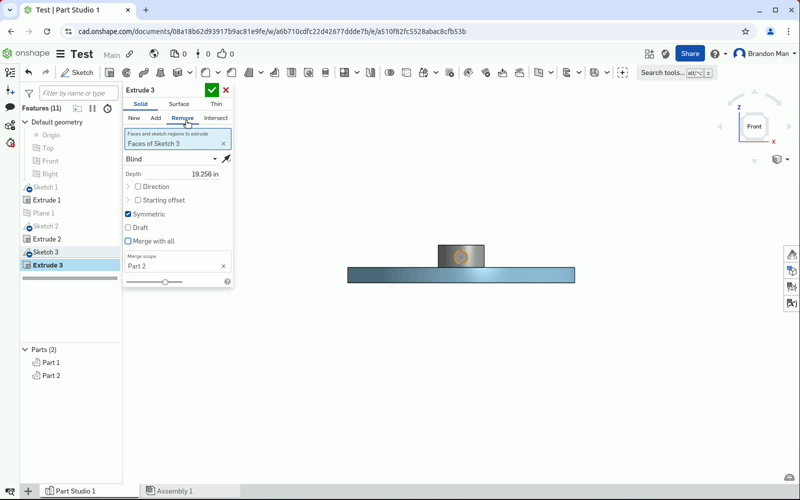
key(space)
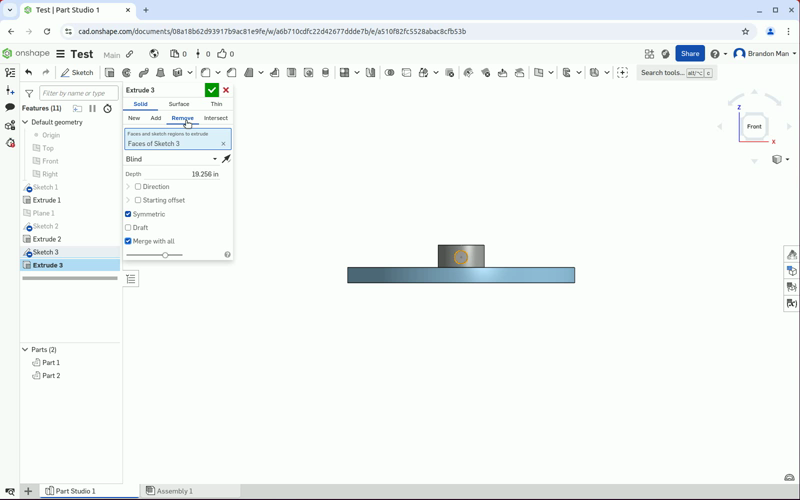
key(enter)
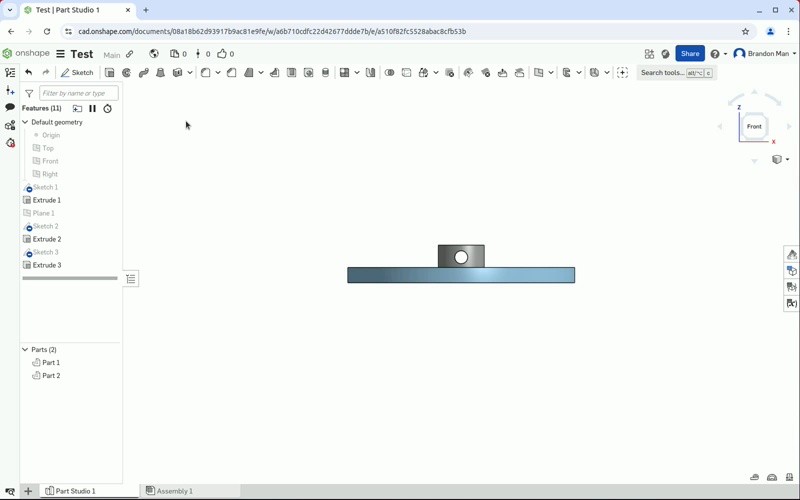
key(shift+h)
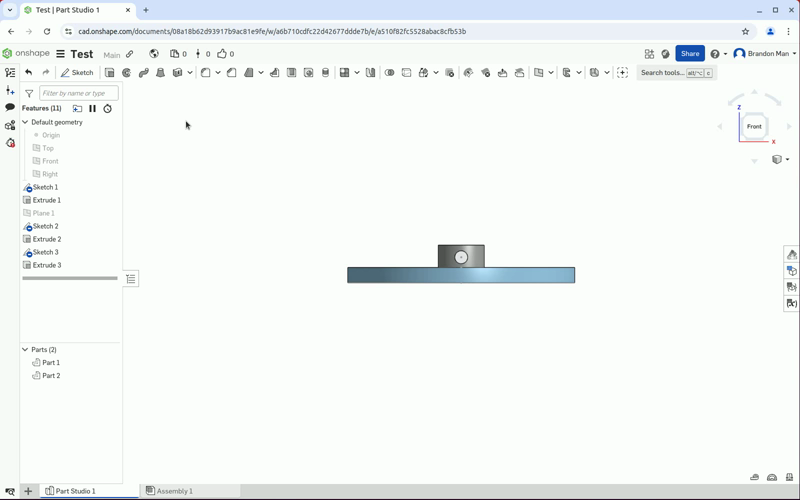
key(shift+h)
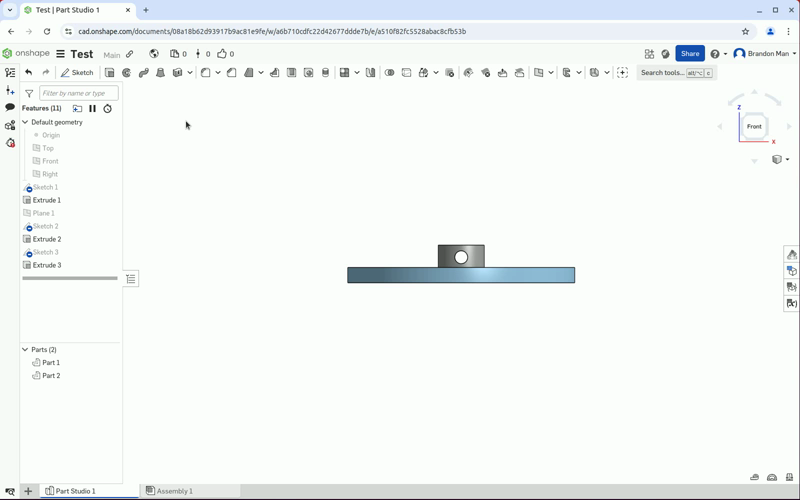
mouse_move(73, 189)
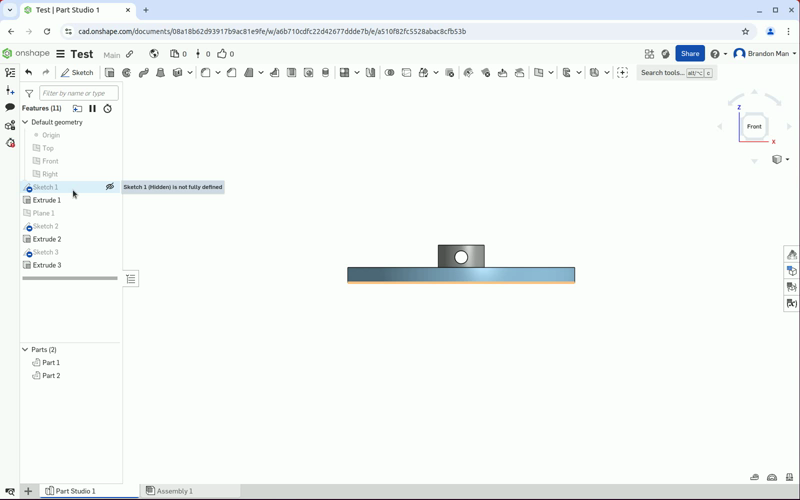
click(73, 189)
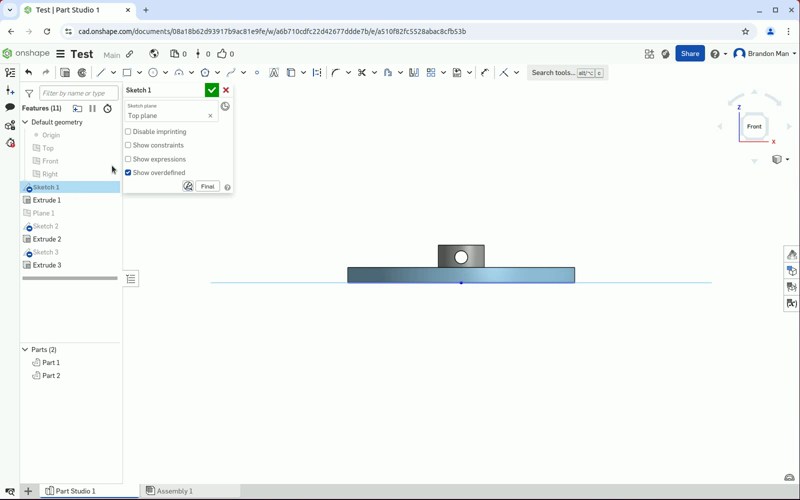
mouse_move(229, 92)
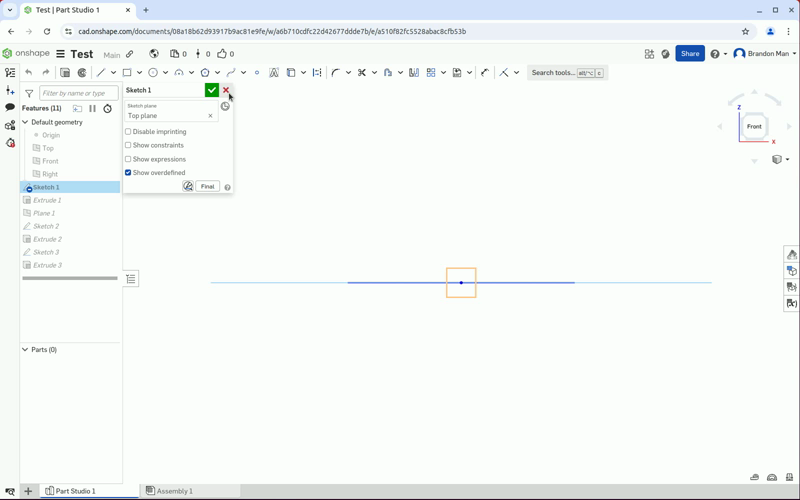
click(229, 92)
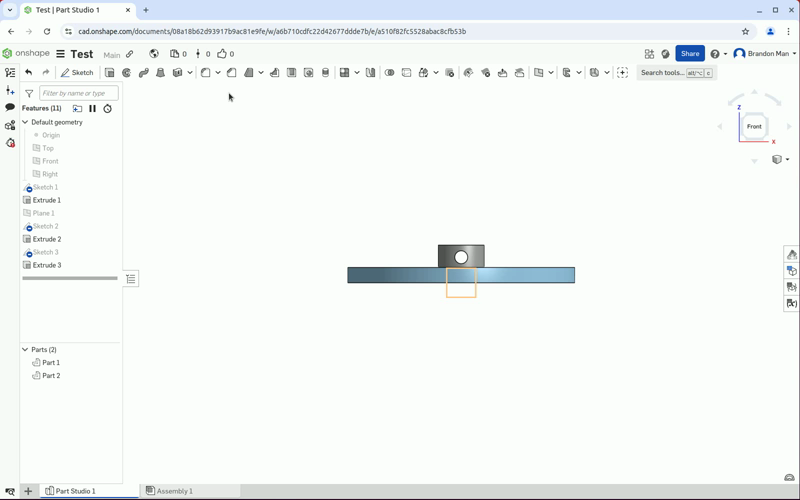
mouse_move(73, 352)
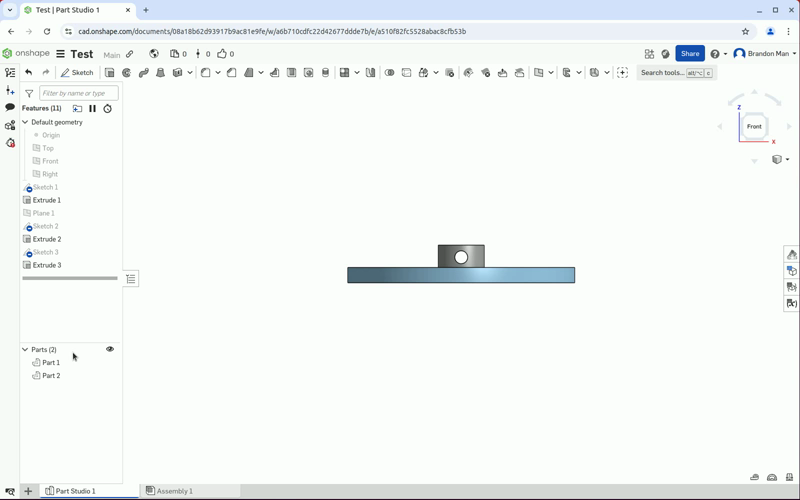
key(y)
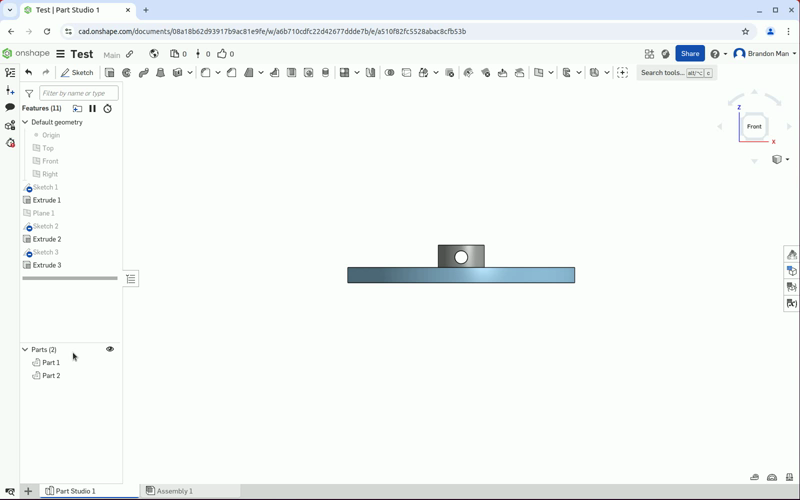
key(shift+p)
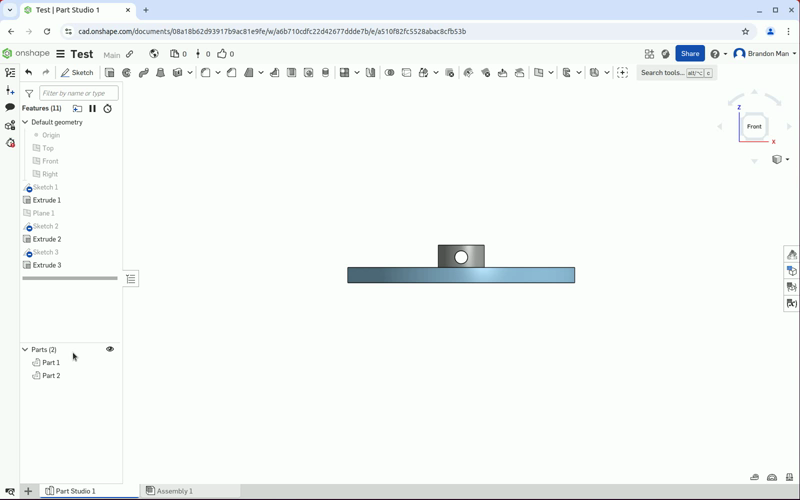
key(space)
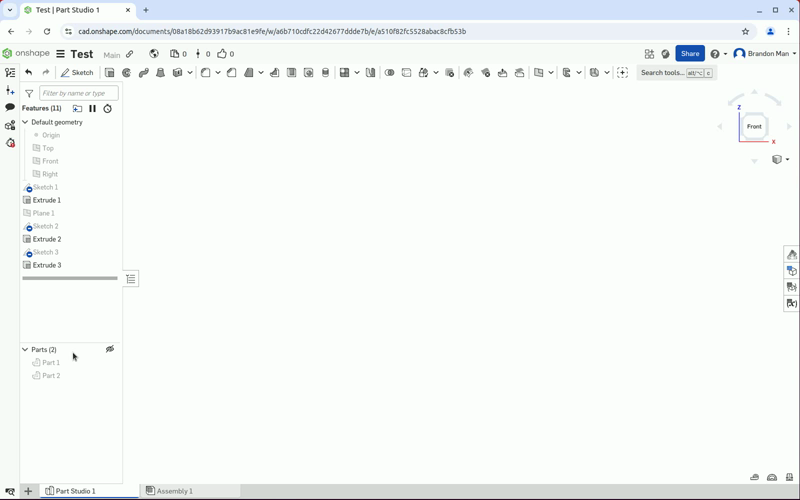
key_down(shift)
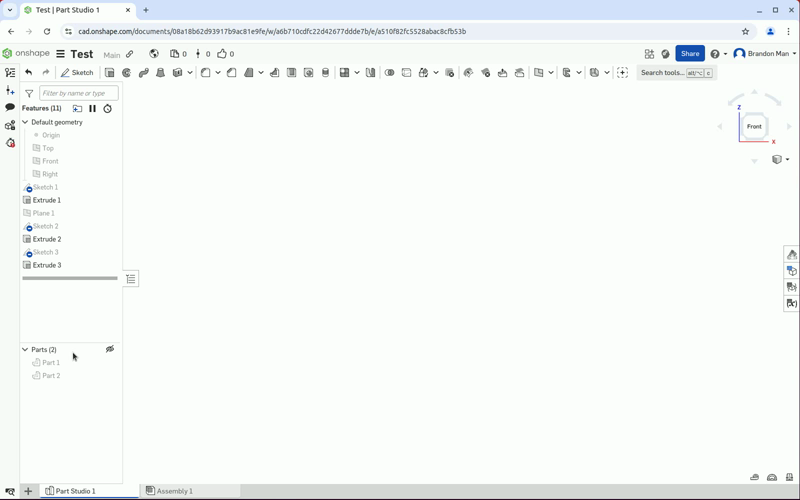
key(down)
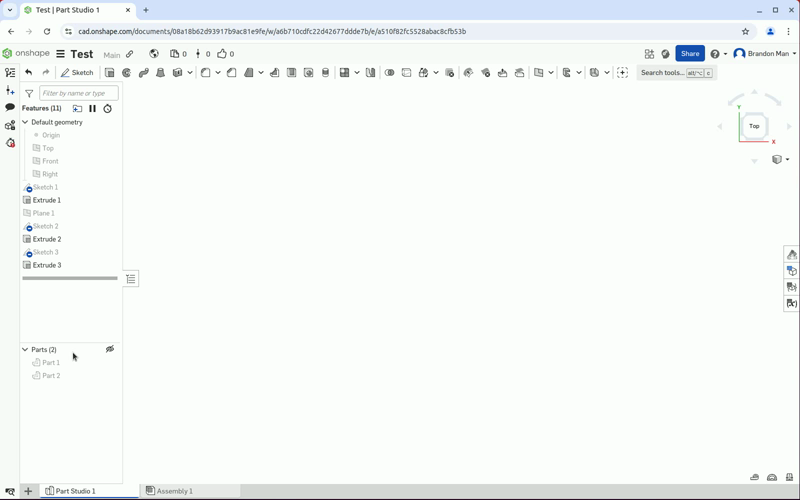
key_up(shift)
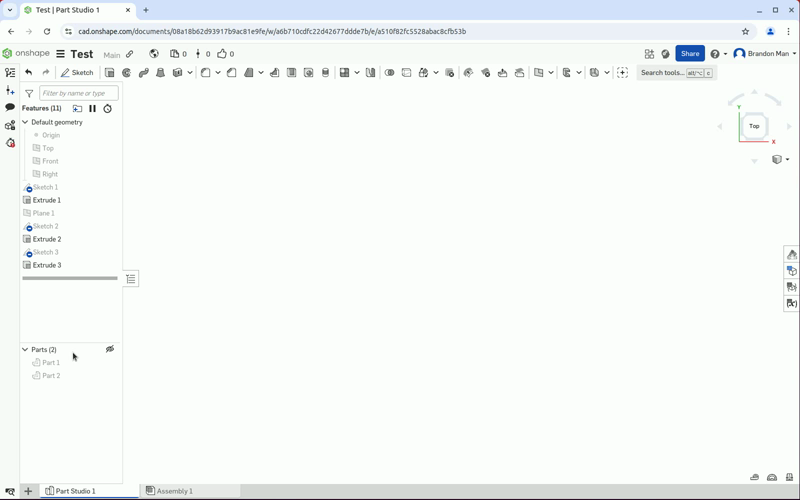
mouse_move(73, 352)
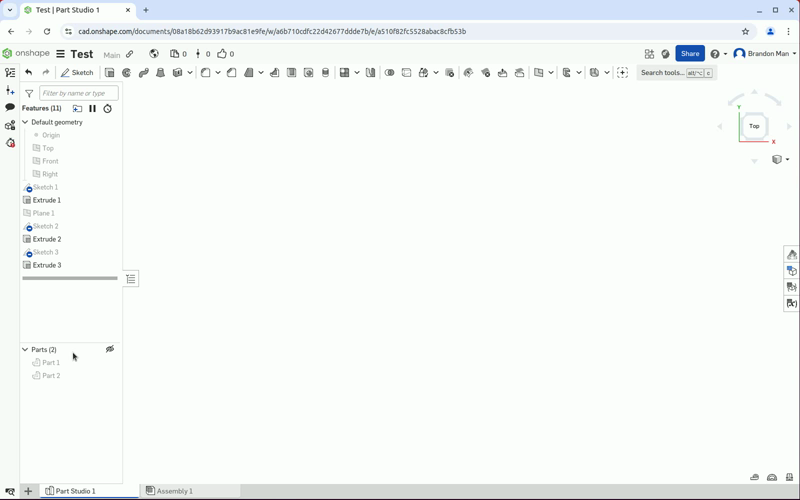
key(shift+y)
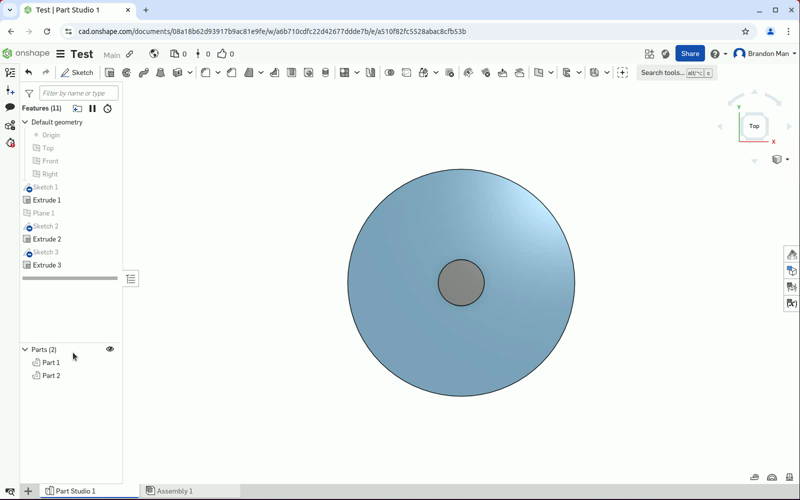
mouse_move(541, 75)
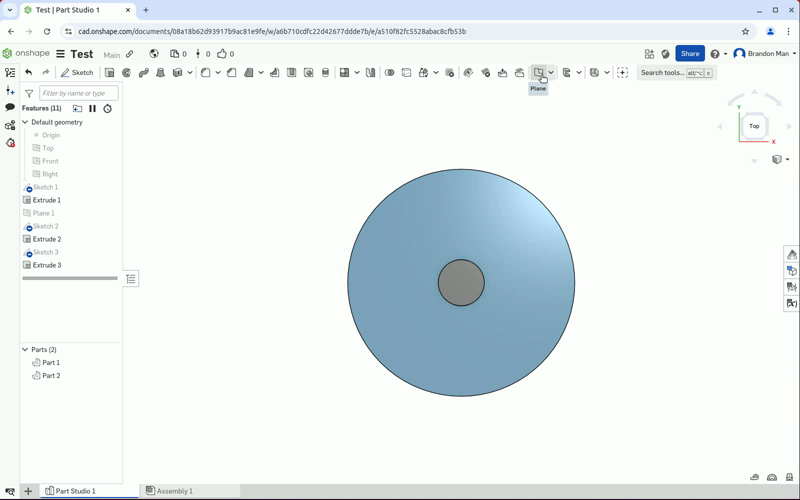
click(541, 75)
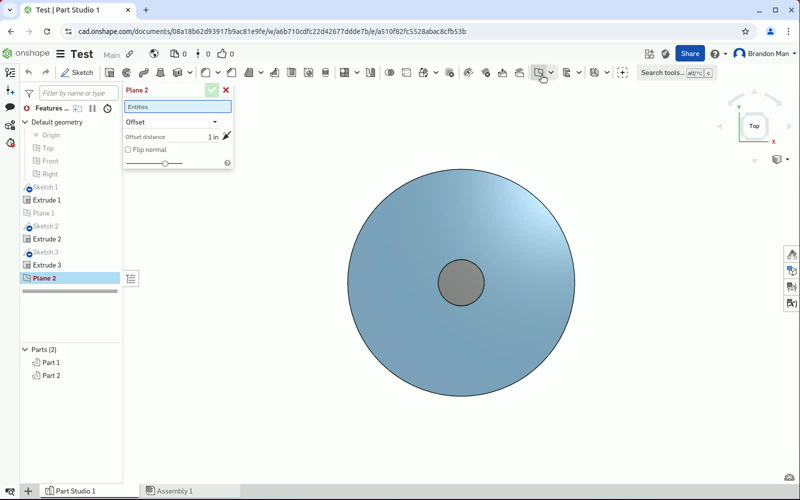
mouse_move(73, 150)
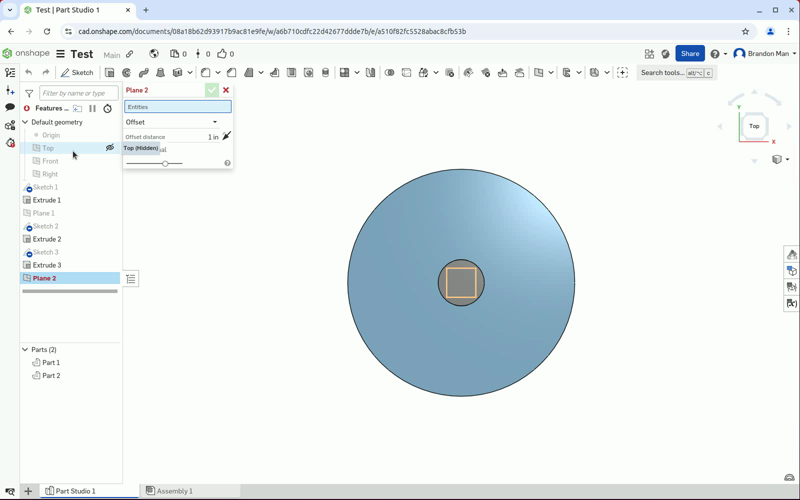
click(73, 150)
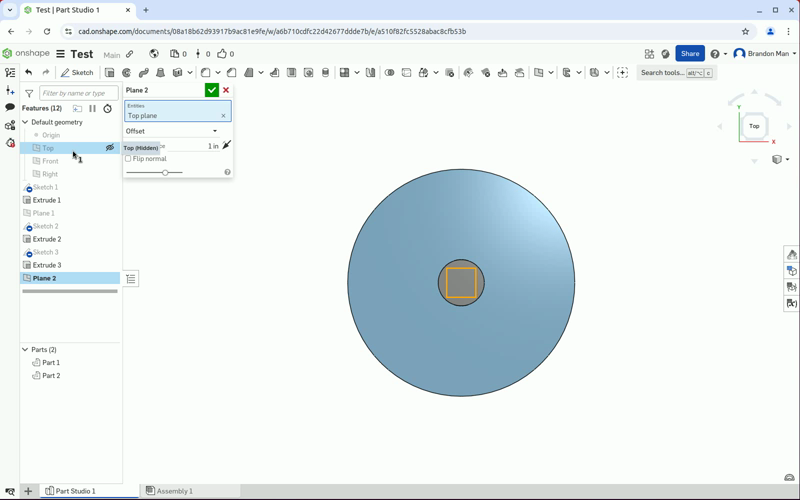
key(tab, 2)
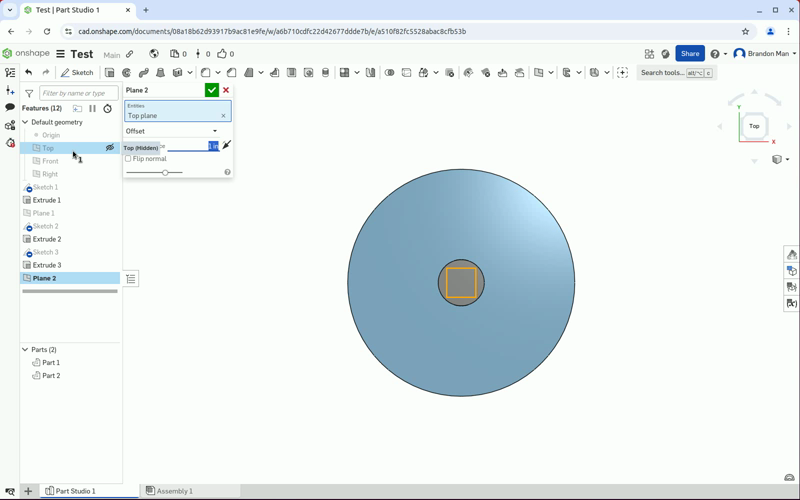
text(7.703)
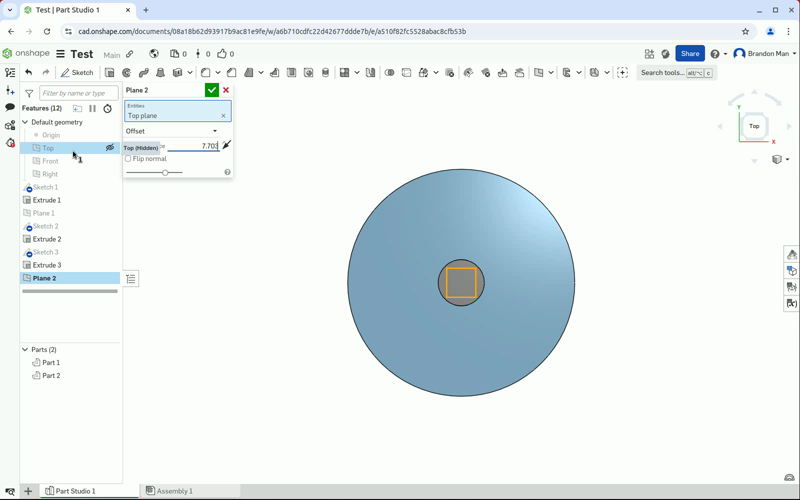
key(enter, 2)
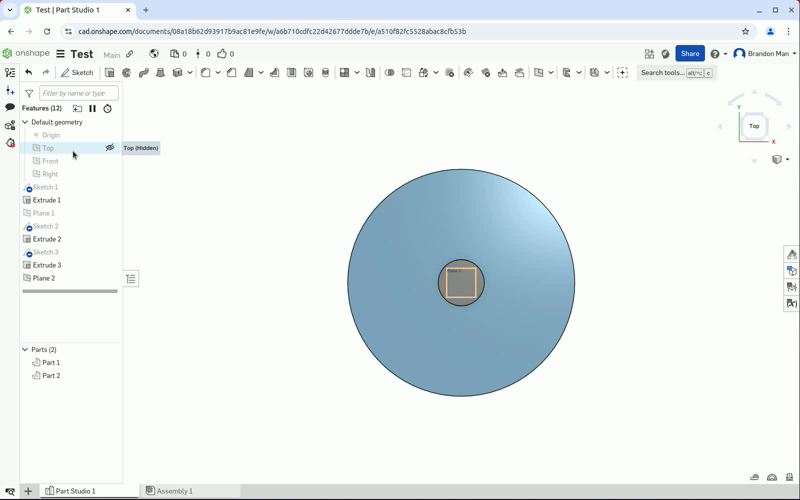
key(shift+s)
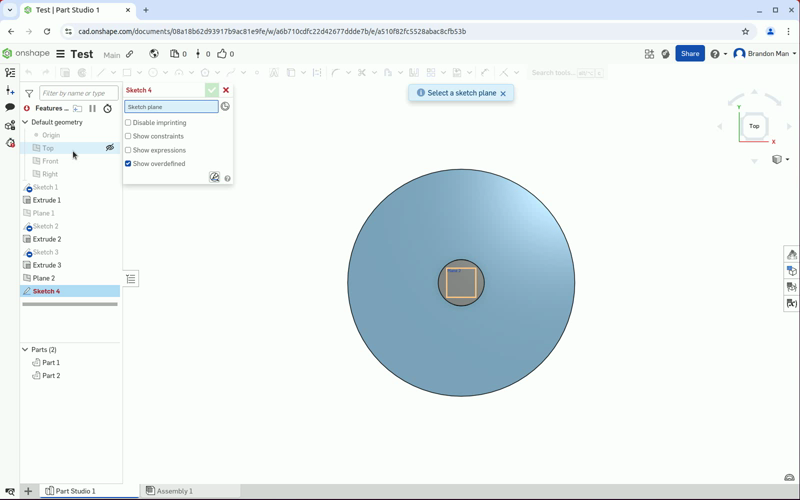
mouse_move(73, 280)
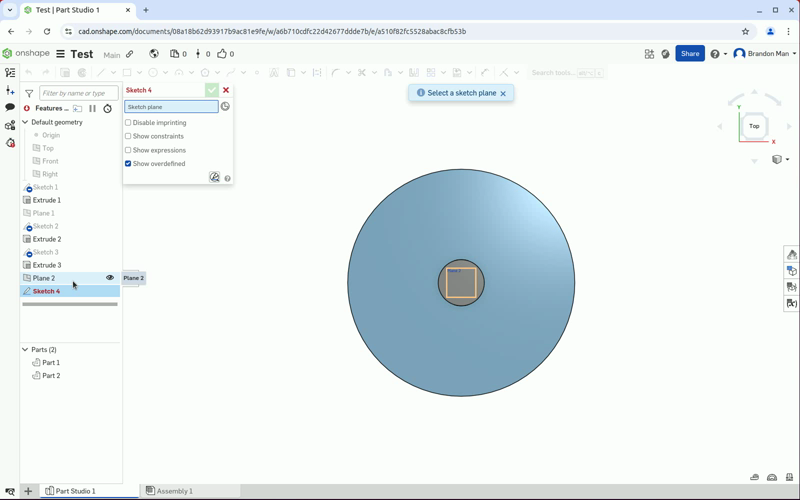
click(73, 280)
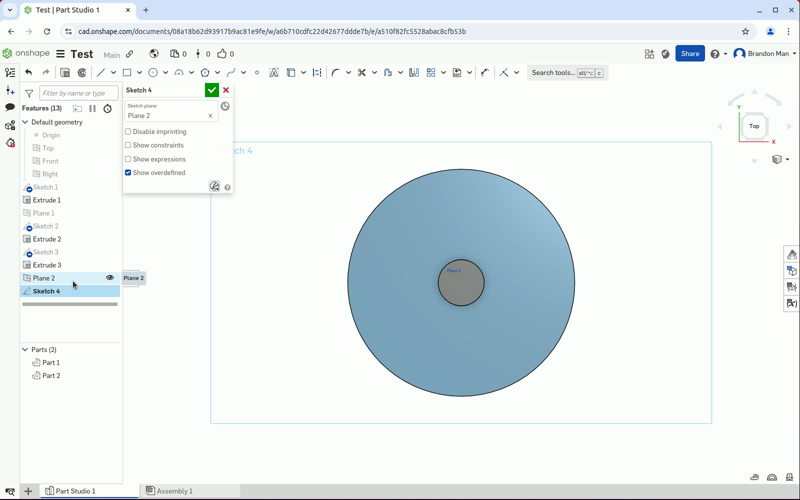
mouse_move(73, 352)
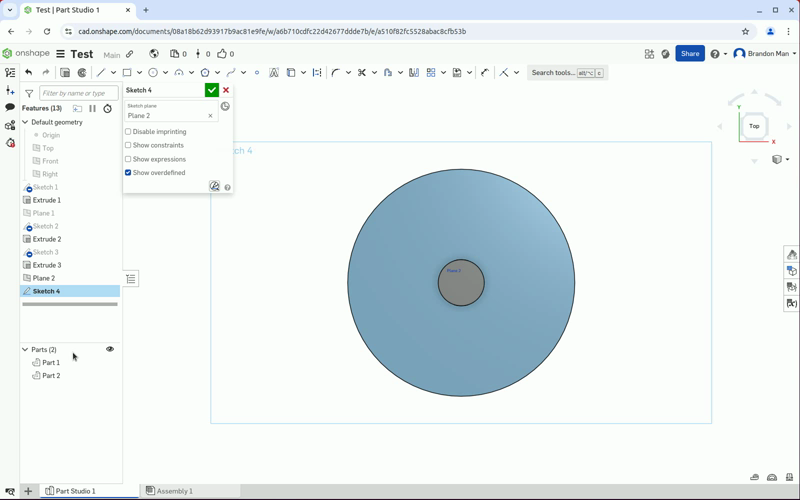
key(y)
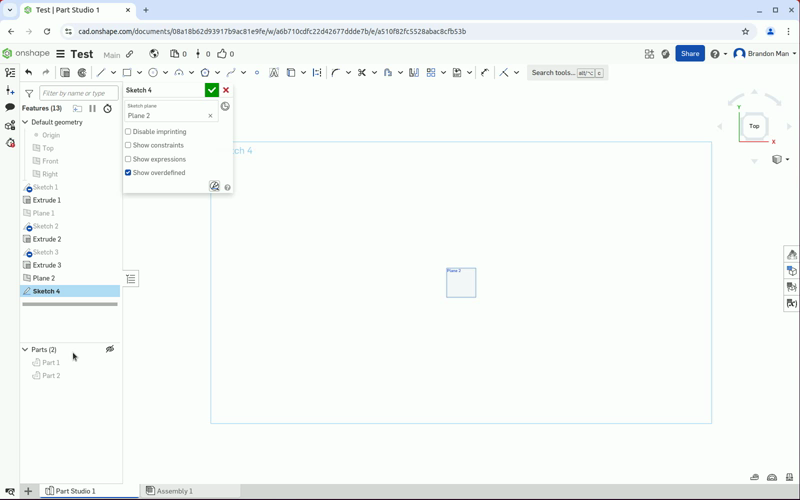
key(a)
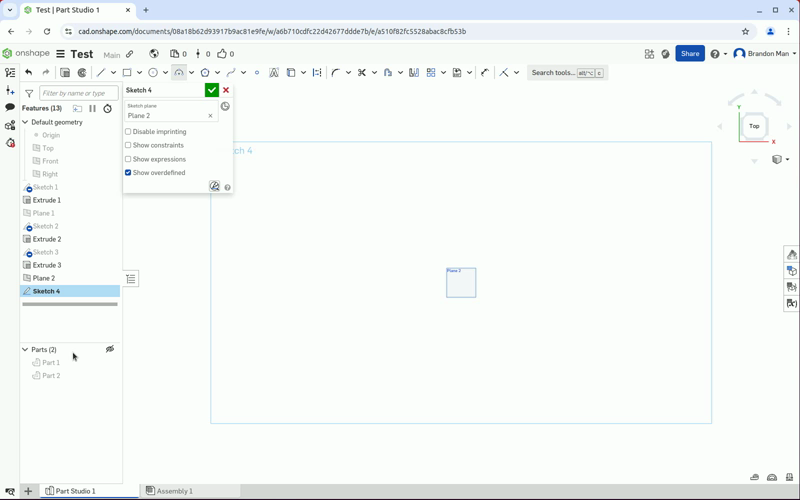
key_down(shift)
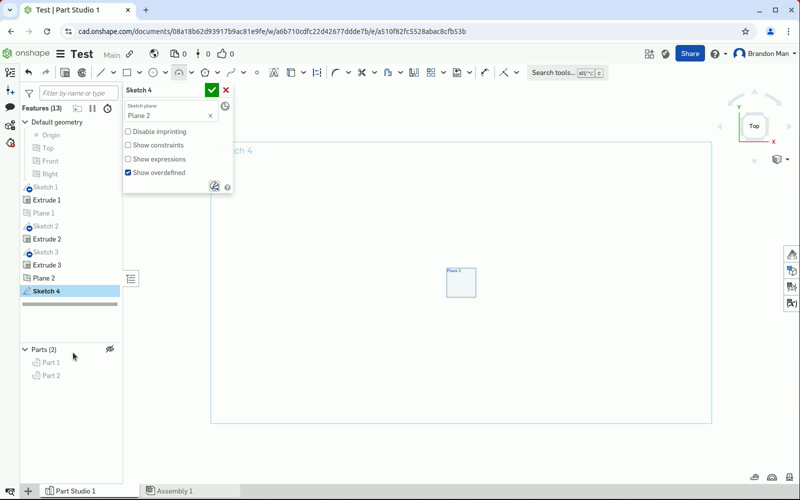
mouse_move(454, 291)
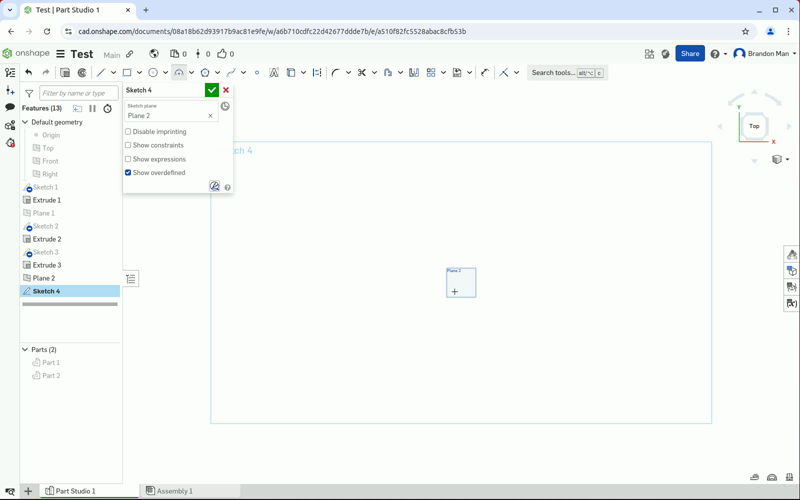
click(454, 291)
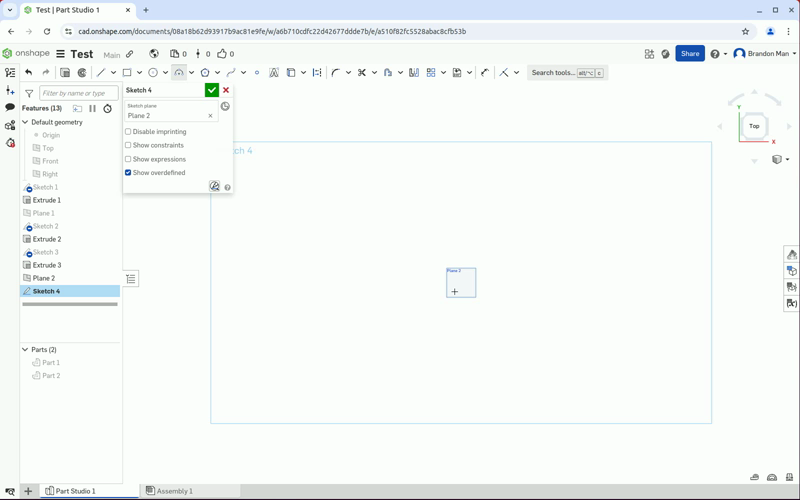
key_up(shift)
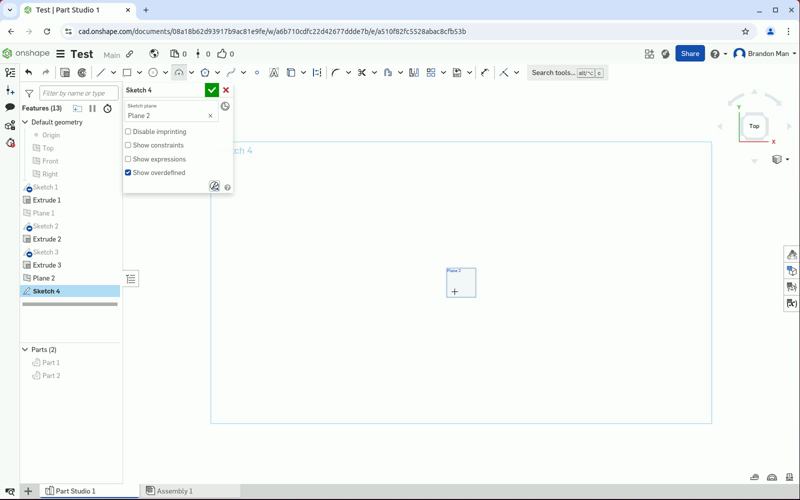
key_down(shift)
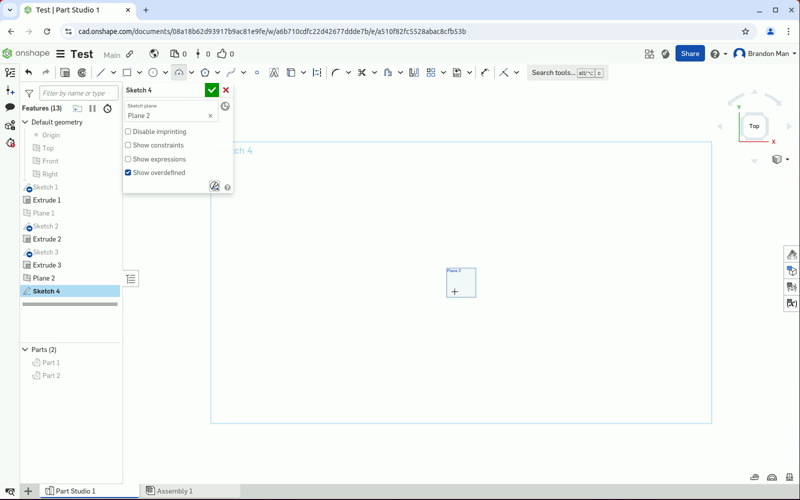
mouse_move(467, 291)
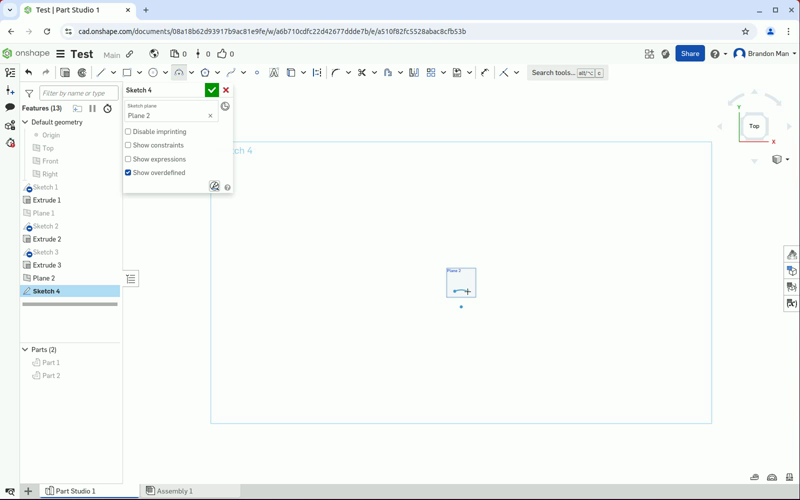
click(467, 291)
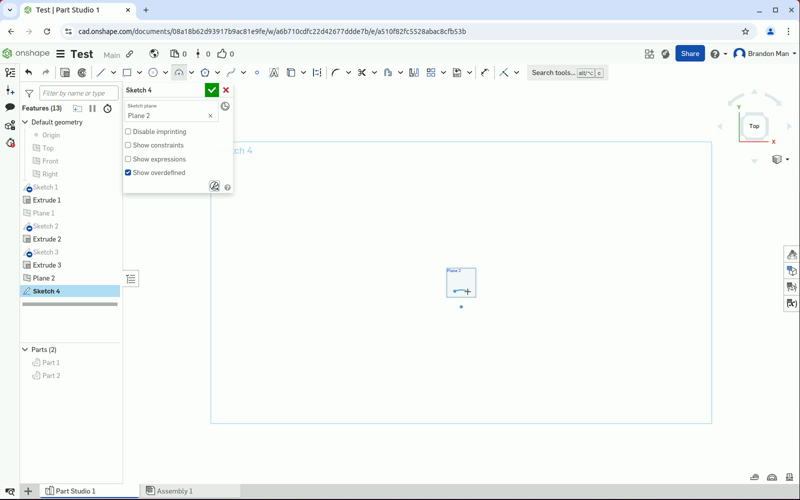
mouse_move(461, 293)
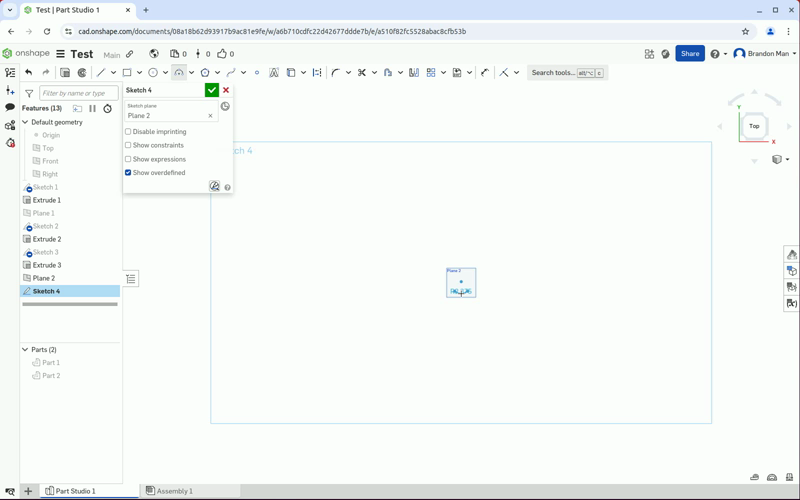
click(461, 293)
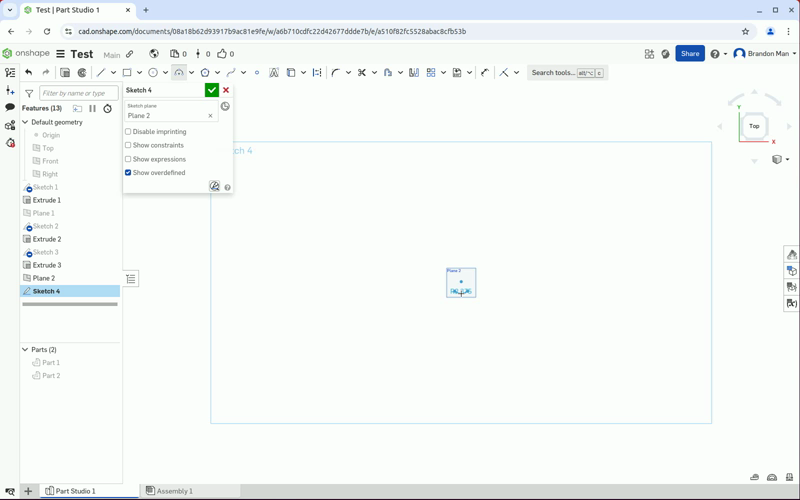
key_up(shift)
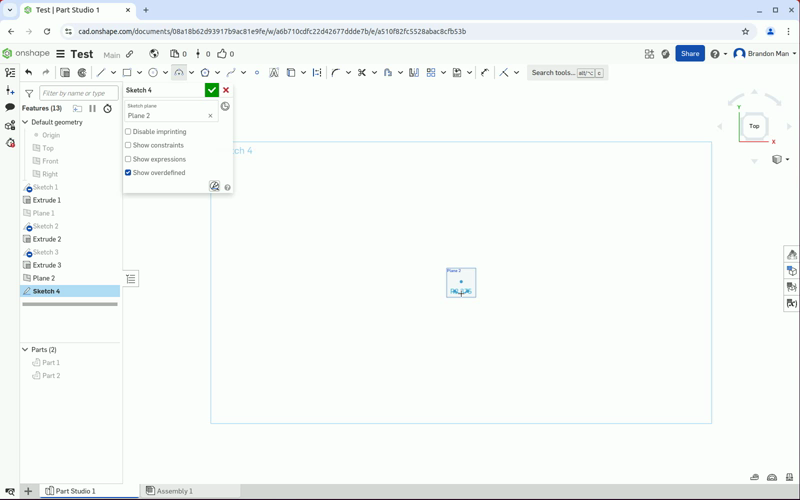
key(esc)
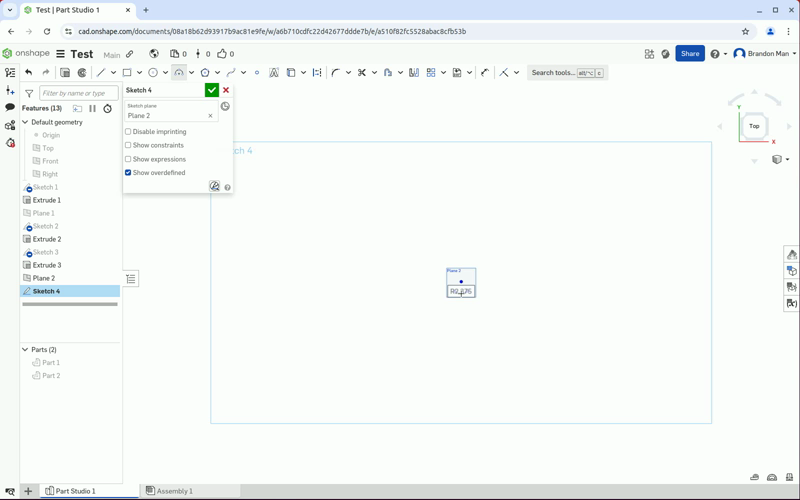
key(l)
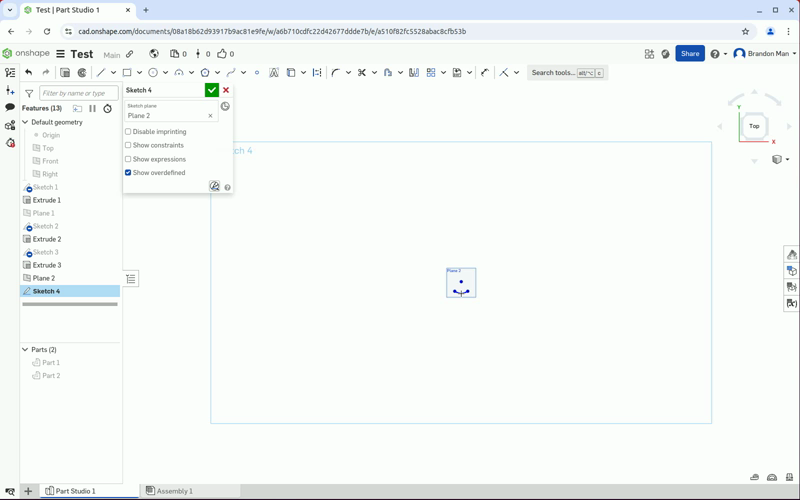
mouse_move(467, 291)
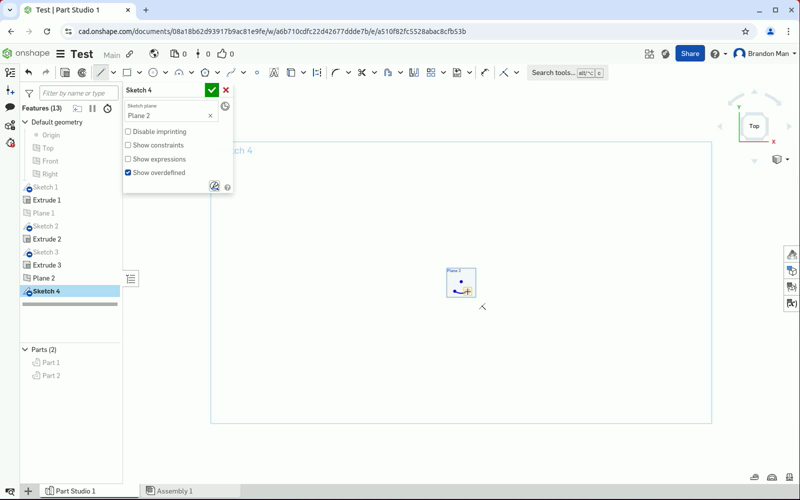
click(467, 291)
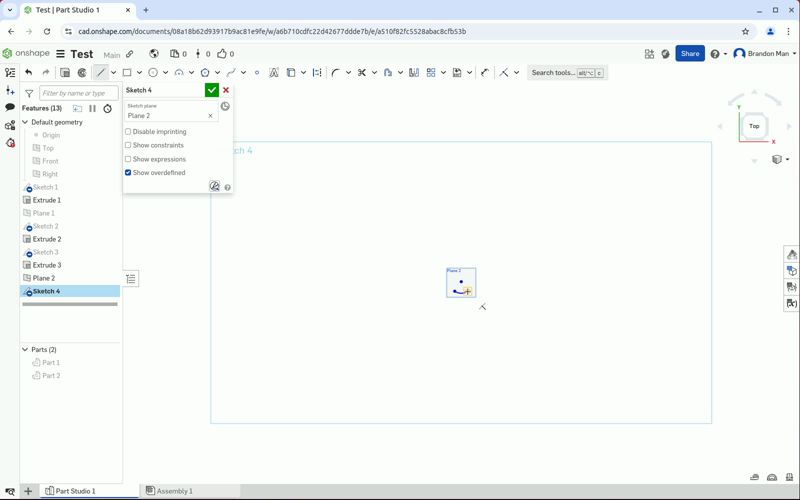
mouse_move(497, 291)
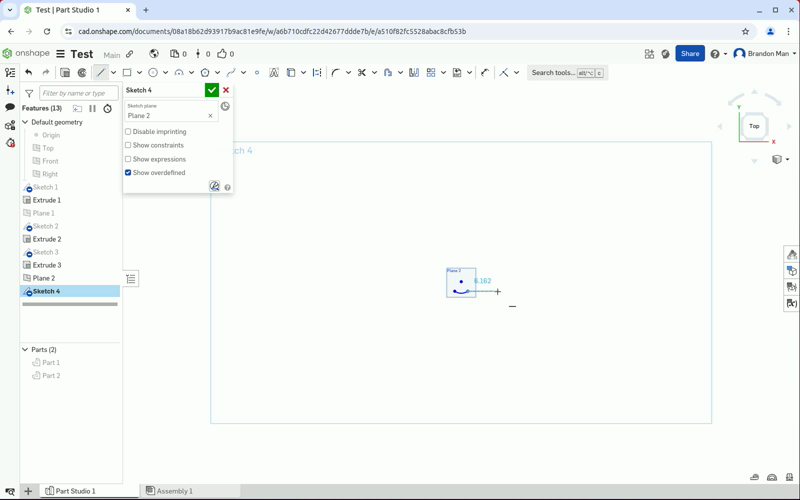
key_down(shift)
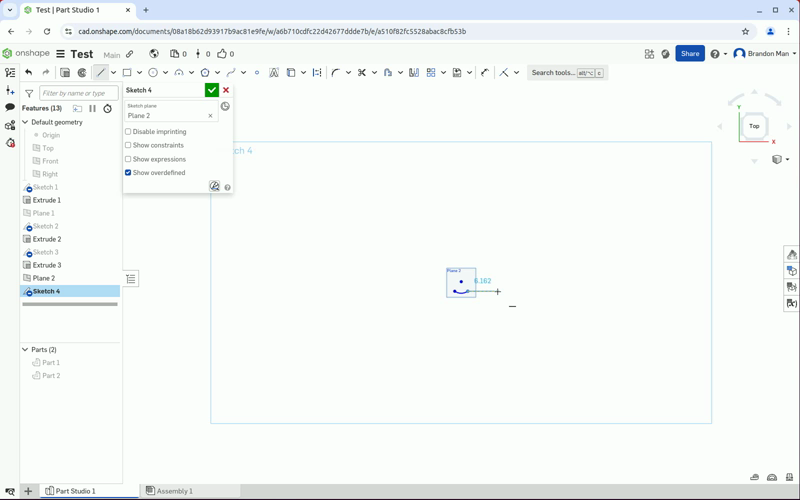
mouse_move(454, 291)
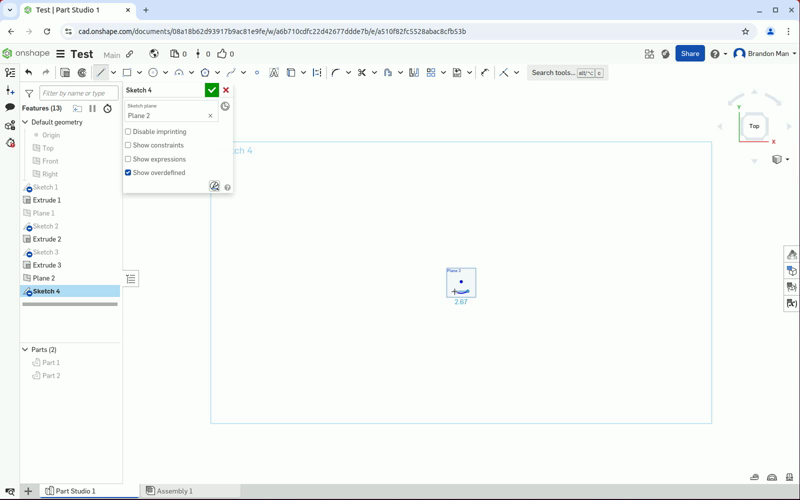
key_up(shift)
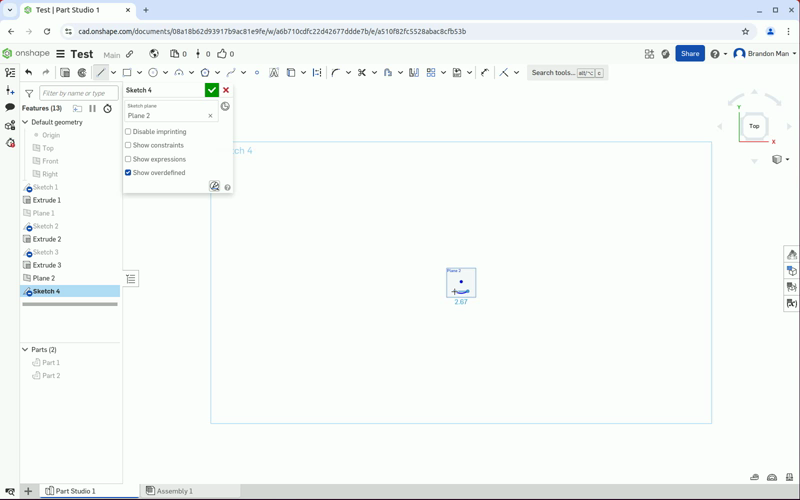
click(454, 291)
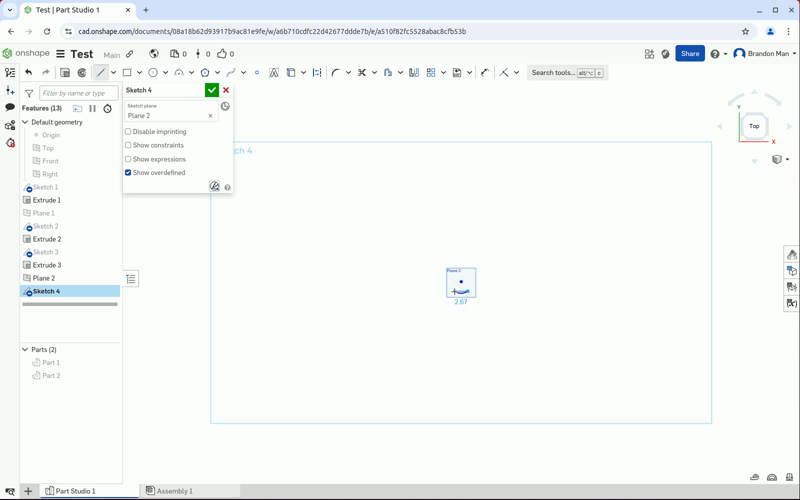
key(esc)
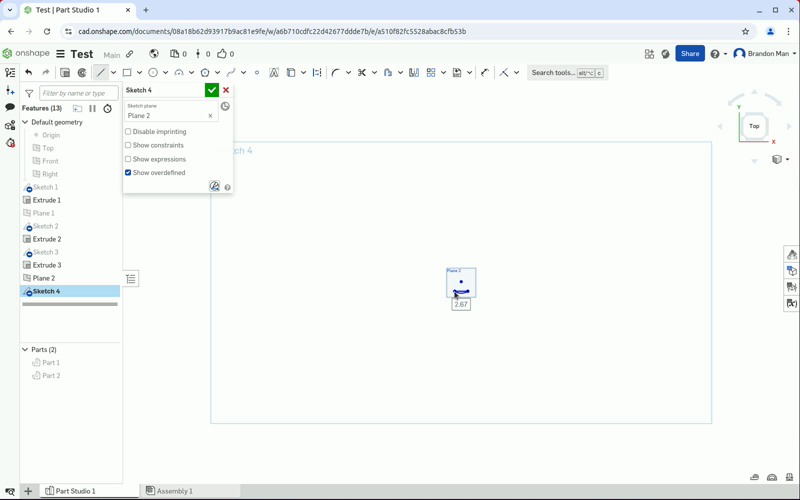
mouse_move(464, 292)
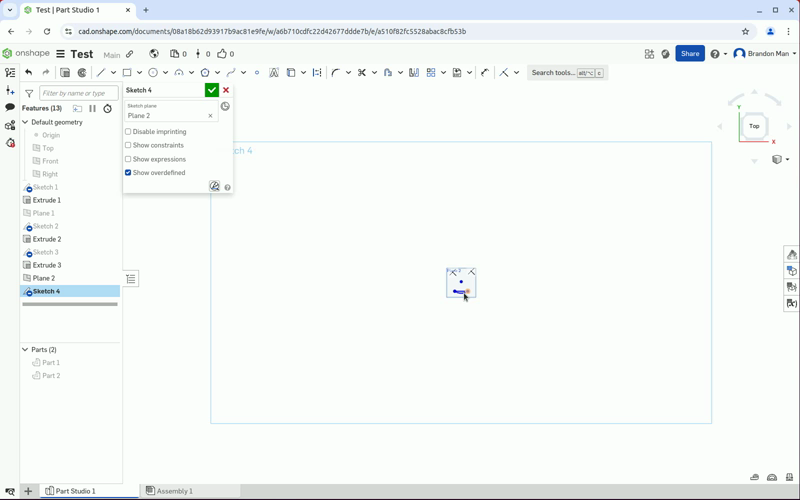
scroll(6)
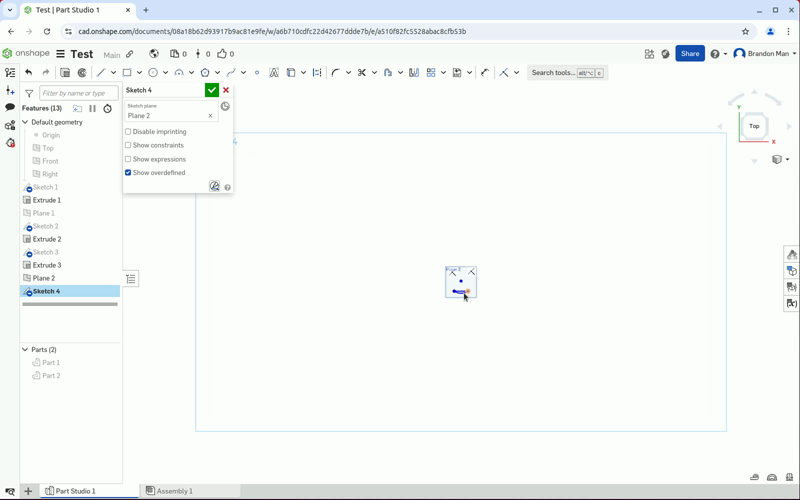
scroll(6)
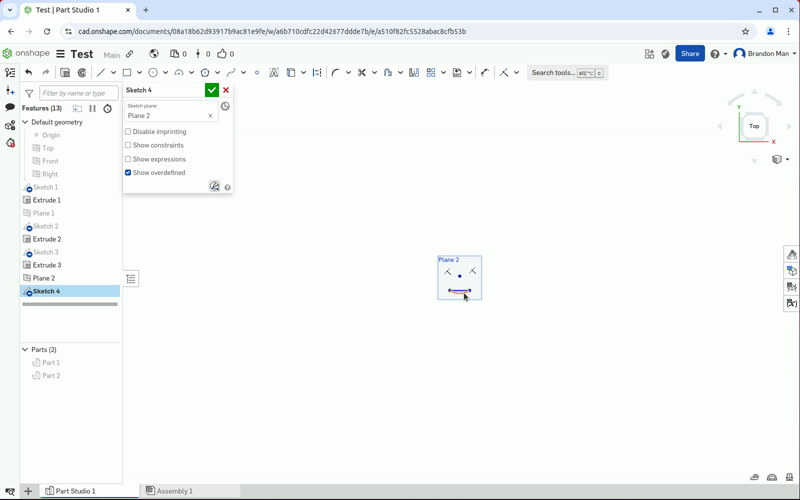
scroll(6)
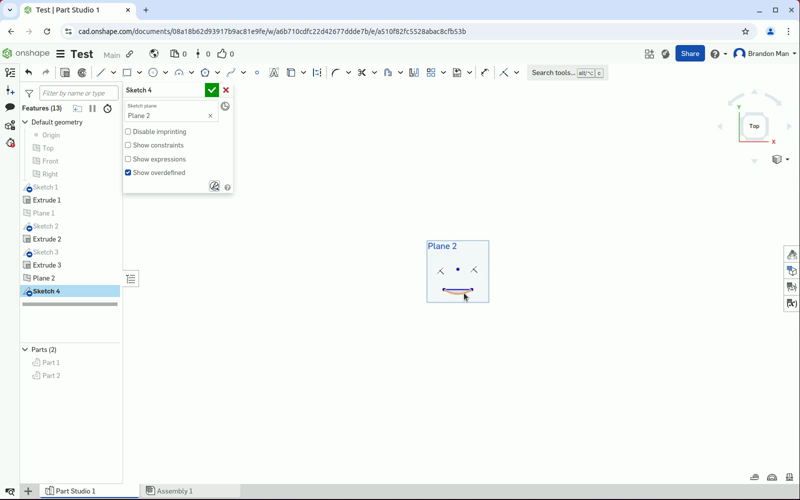
scroll(6)
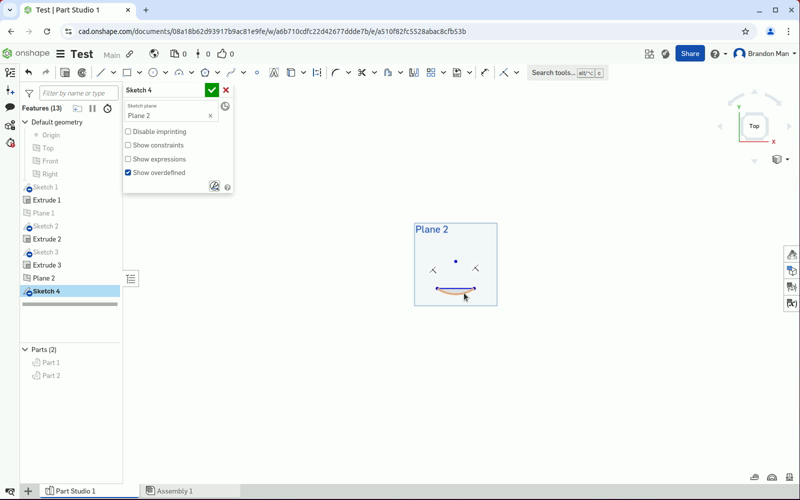
scroll(6)
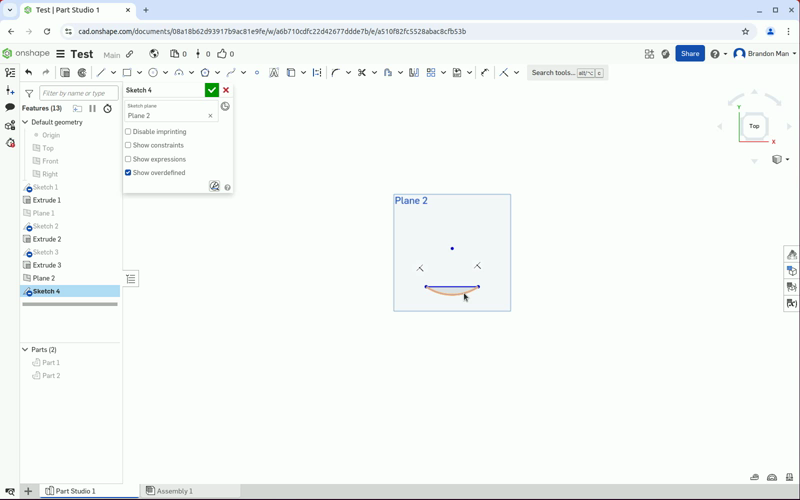
scroll(6)
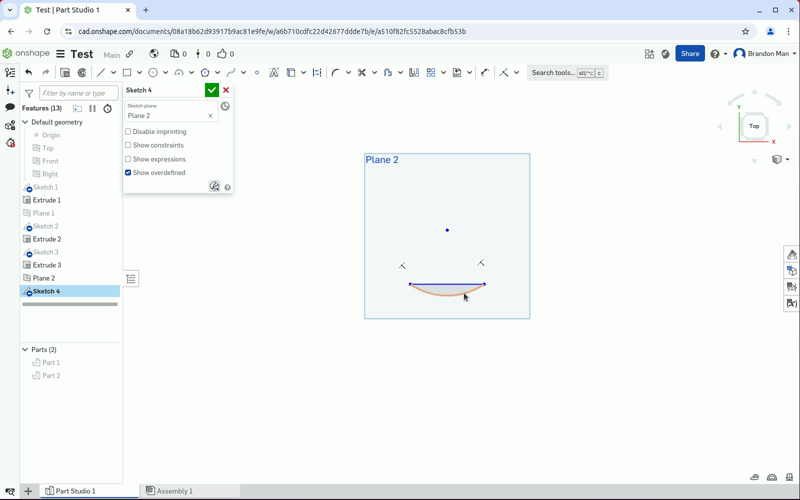
scroll(6)
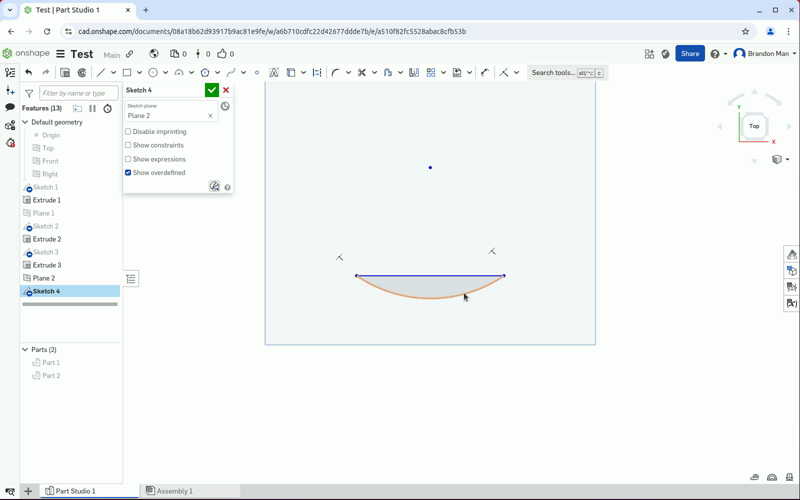
click(464, 292)
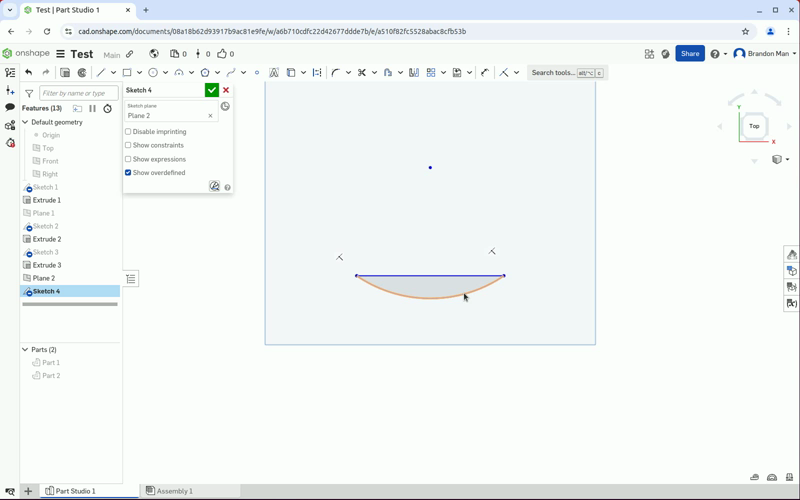
scroll(-6)
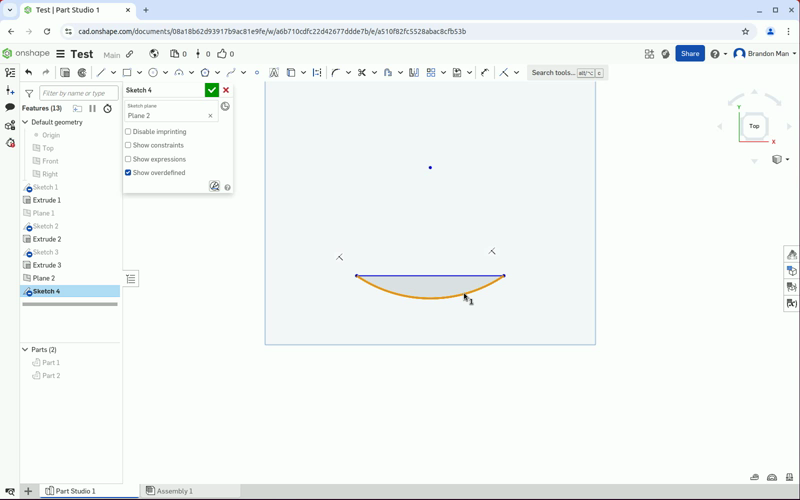
scroll(-6)
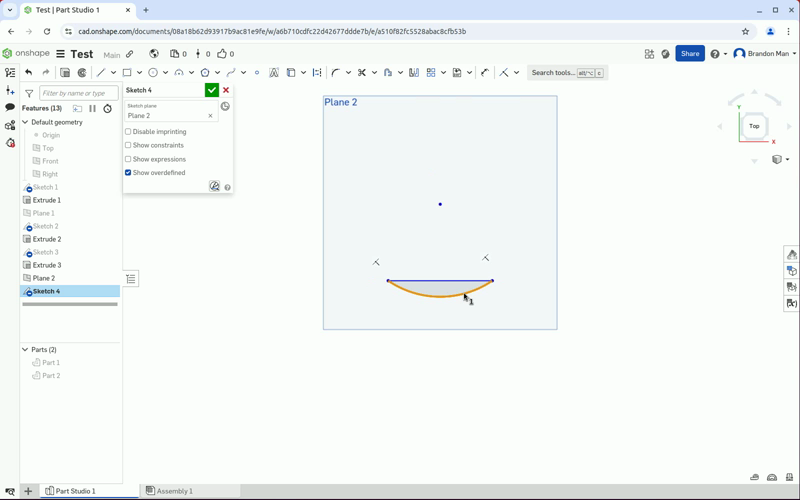
scroll(-6)
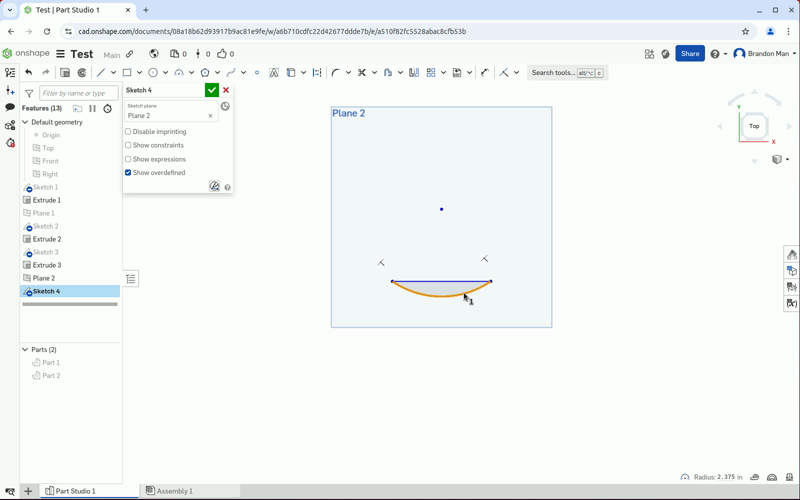
scroll(-6)
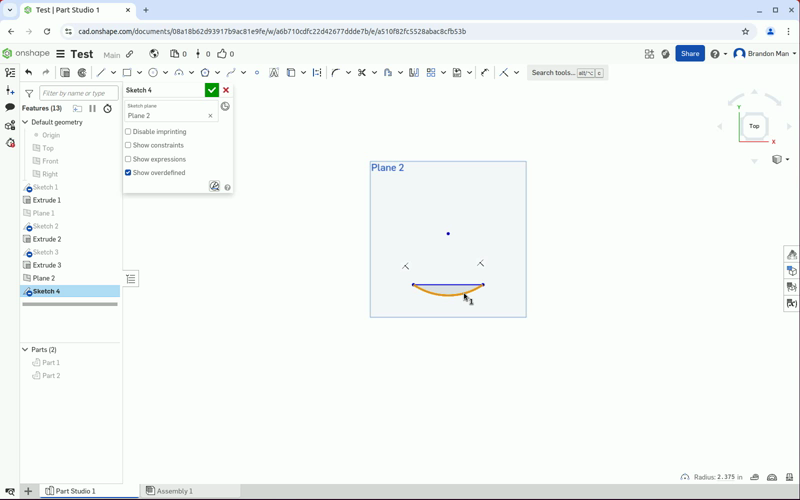
scroll(-6)
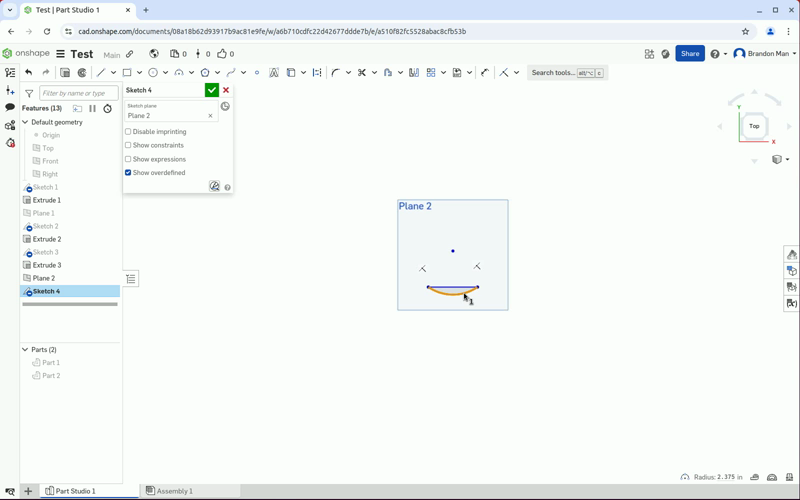
scroll(-6)
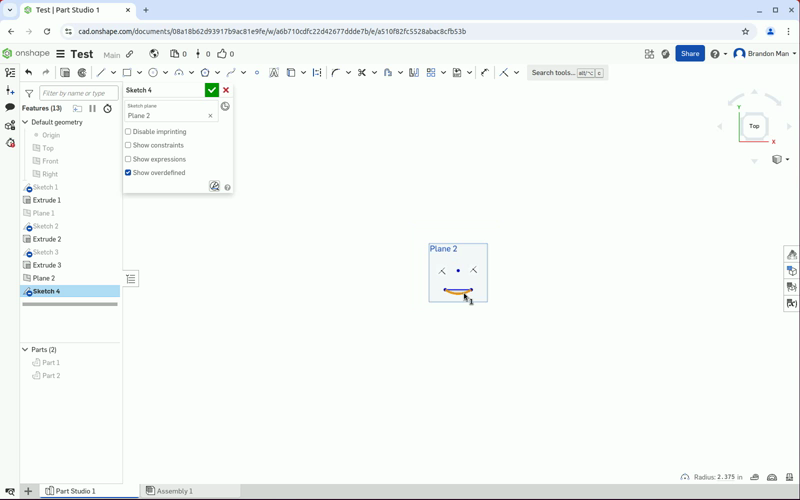
scroll(-6)
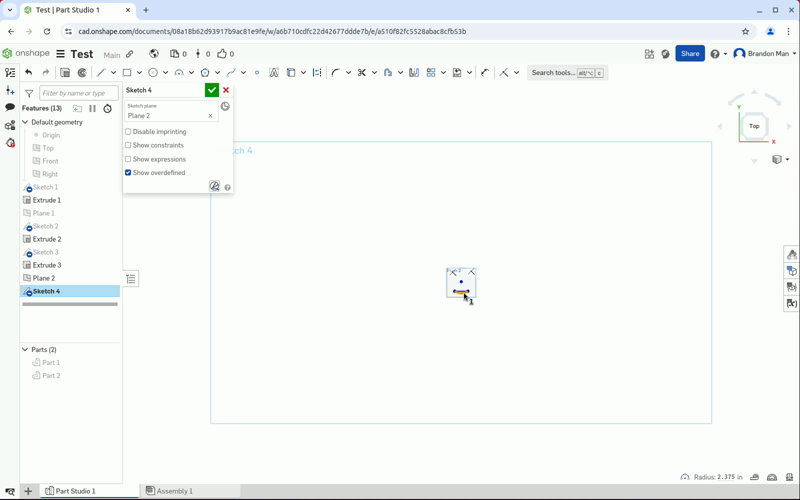
mouse_move(73, 352)
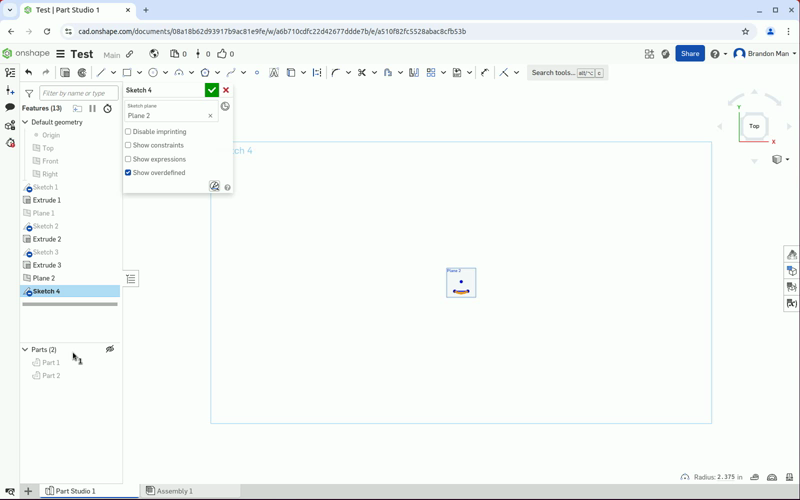
key(shift+y)
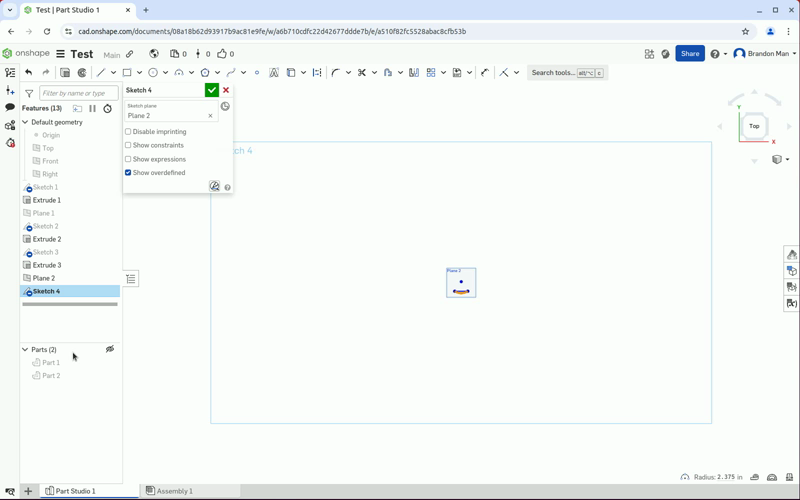
key(shift+e)
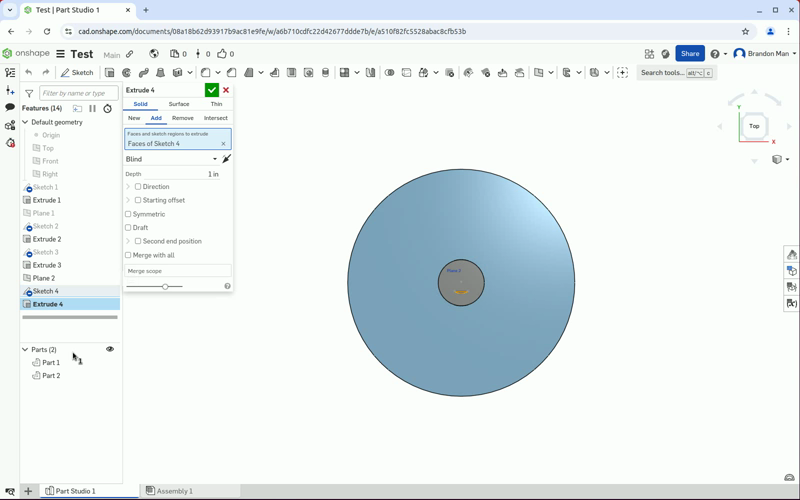
mouse_move(143, 106)
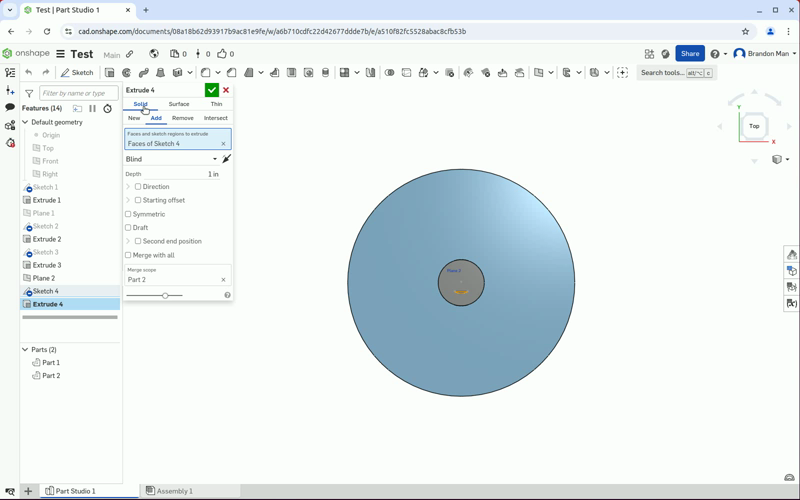
click(143, 106)
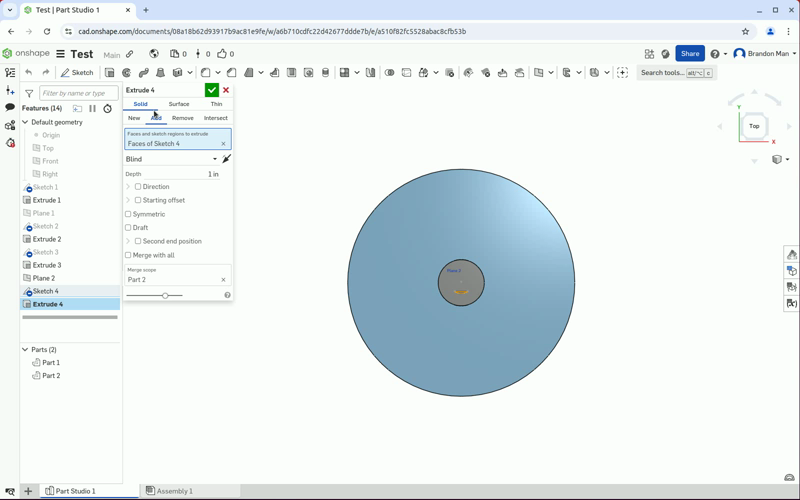
mouse_move(186, 120)
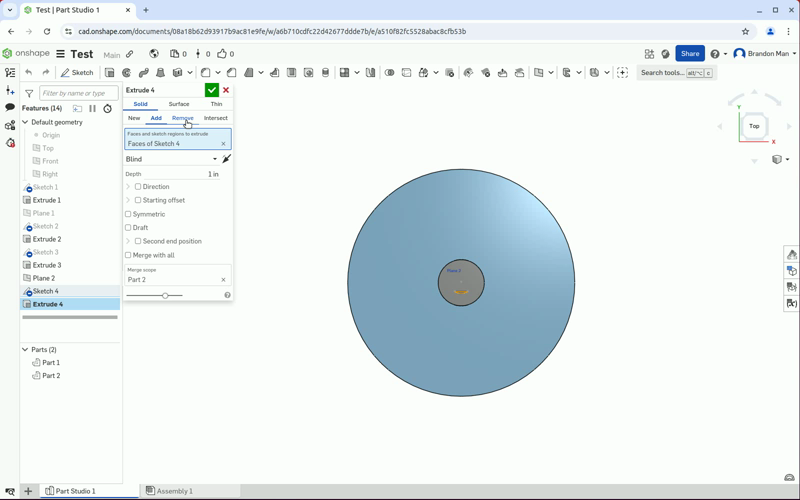
click(186, 120)
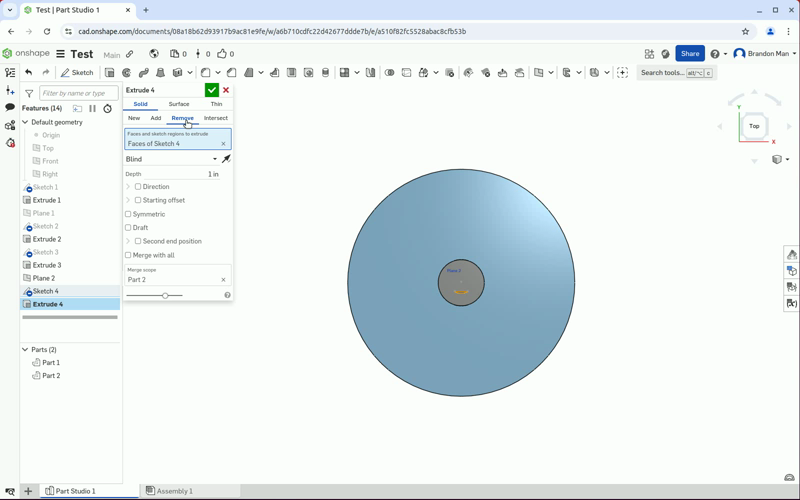
key(tab, 4)
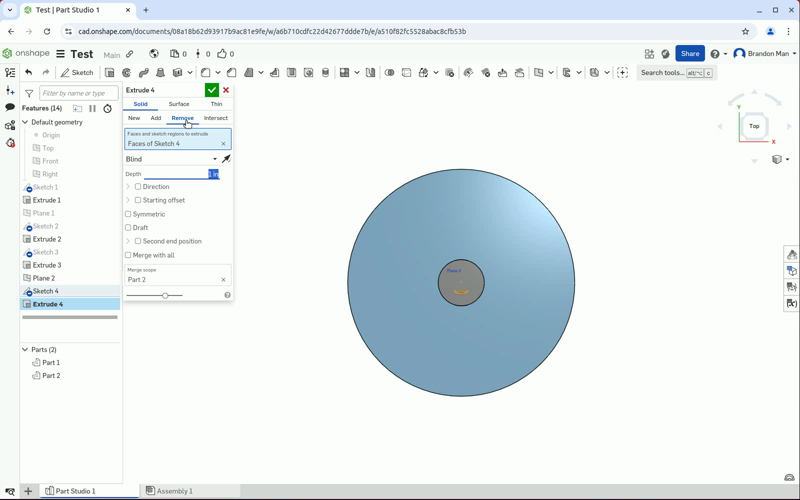
text(7.221)
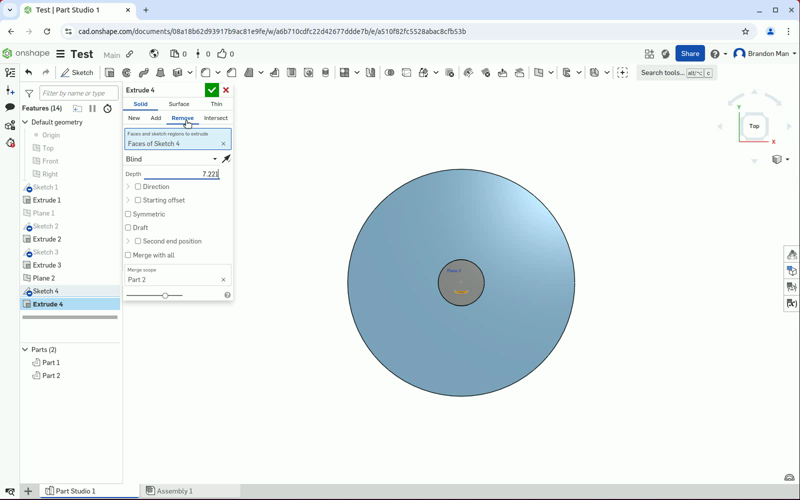
key(tab, 6)
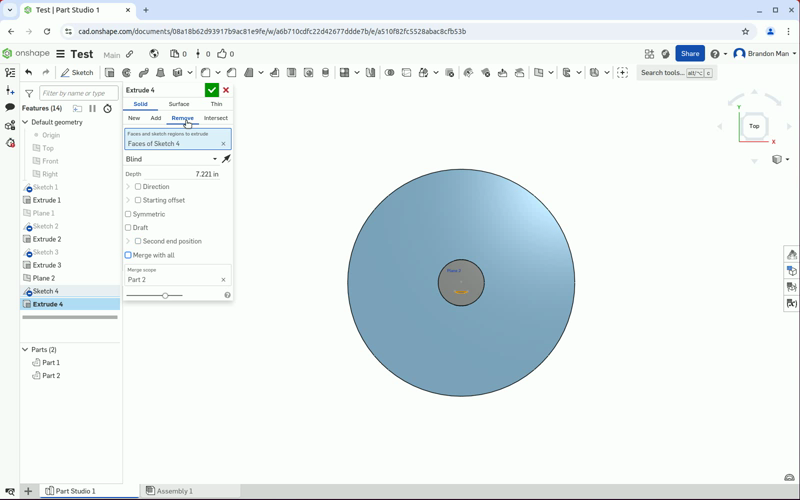
key(space)
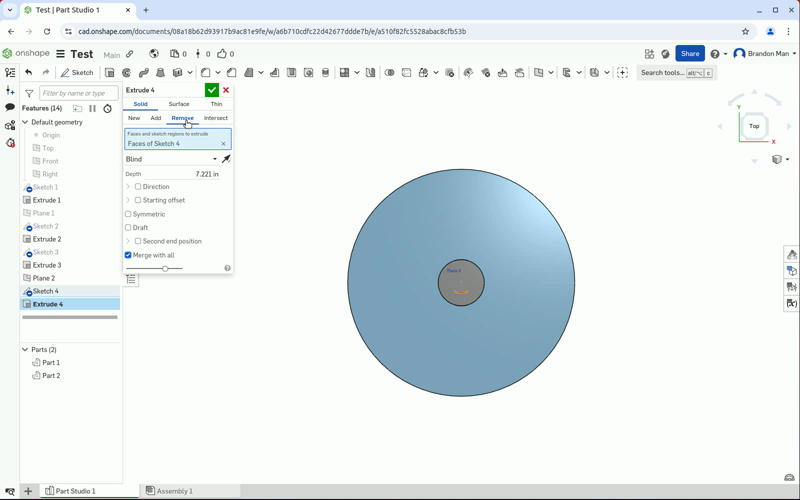
key(enter)
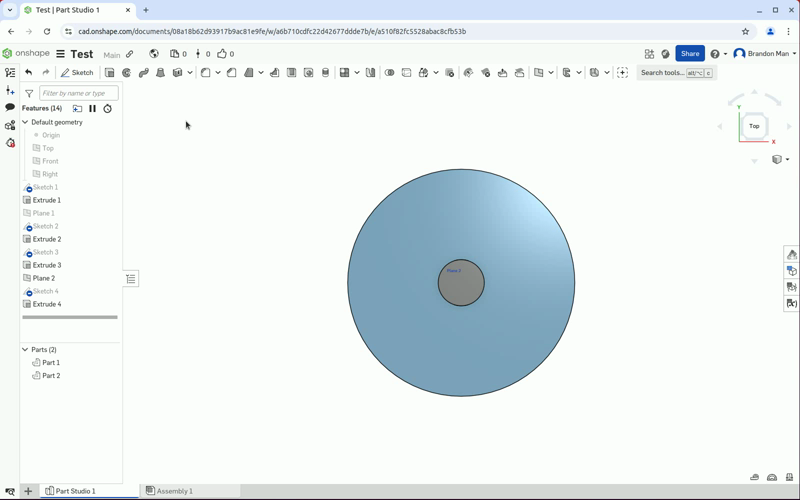
key(shift+h)
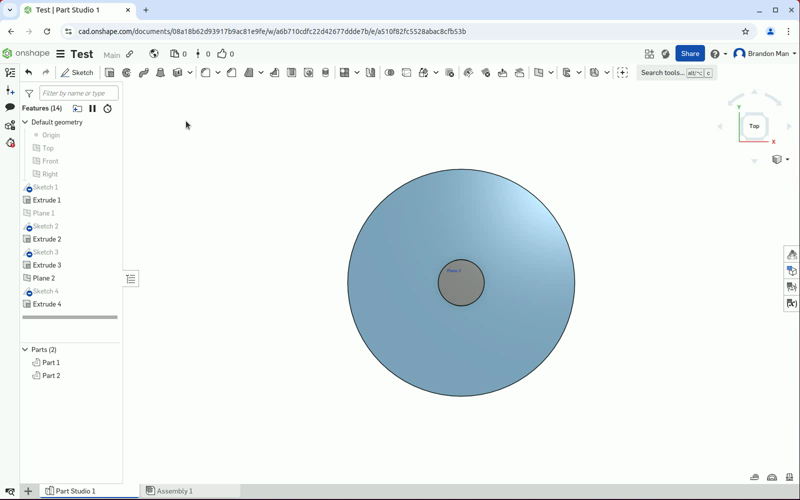
key(shift+h)
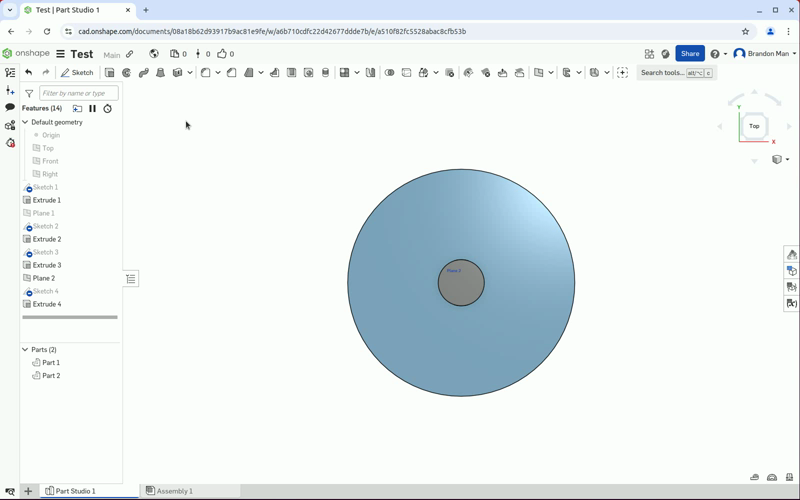
mouse_move(73, 189)
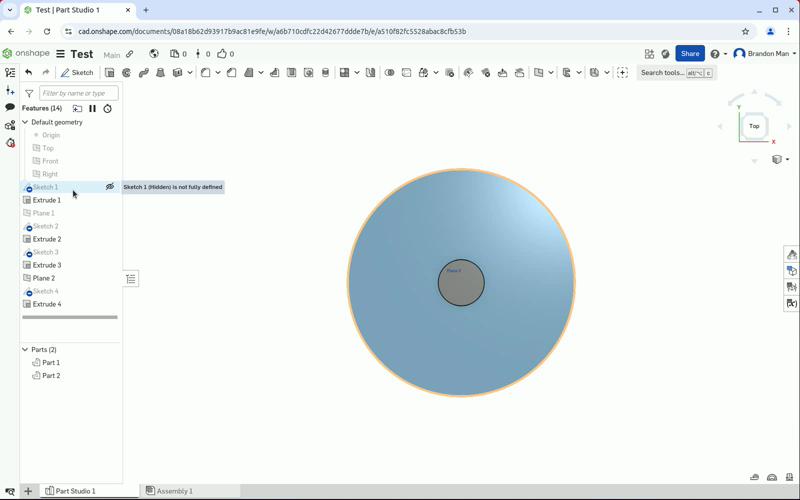
click(73, 189)
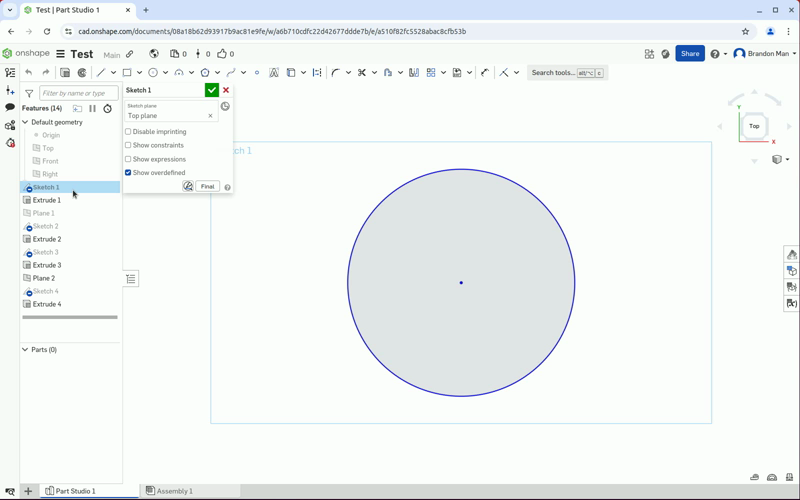
mouse_move(229, 92)
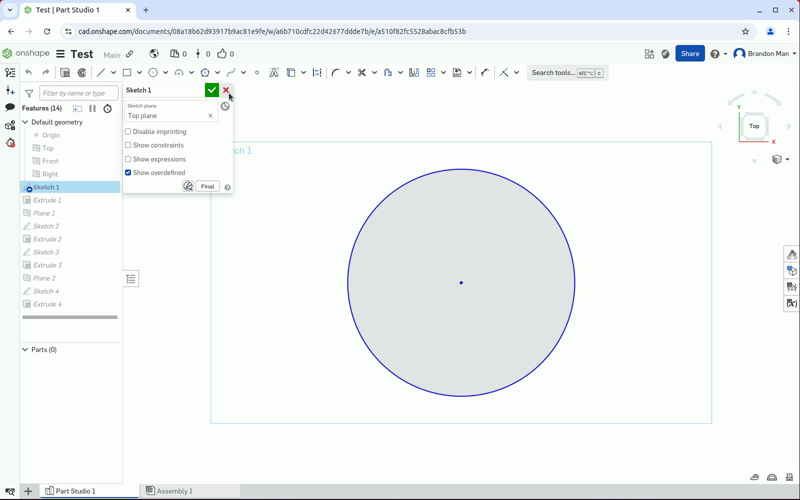
click(229, 92)
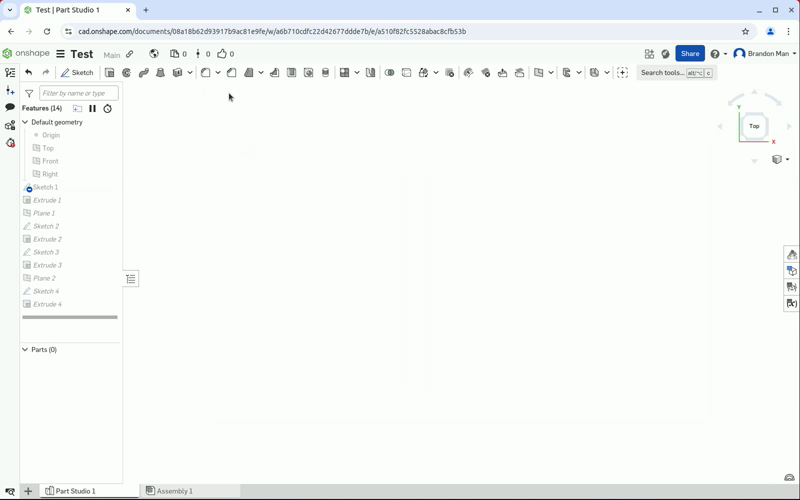
key(shift+s)
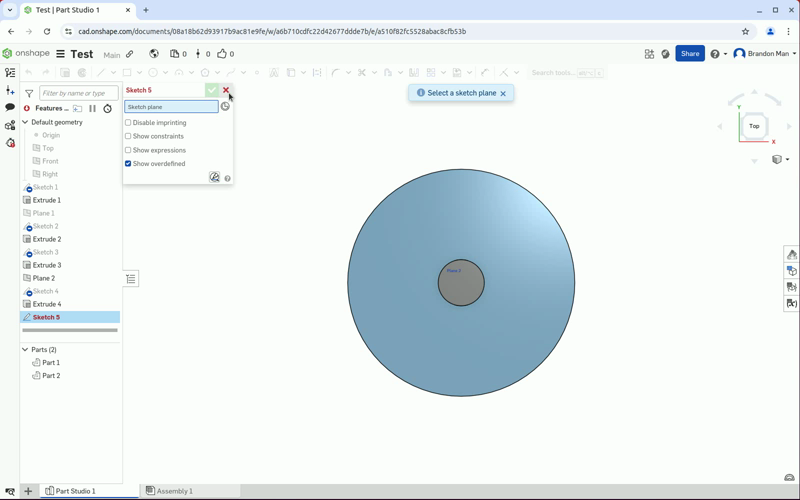
mouse_move(73, 280)
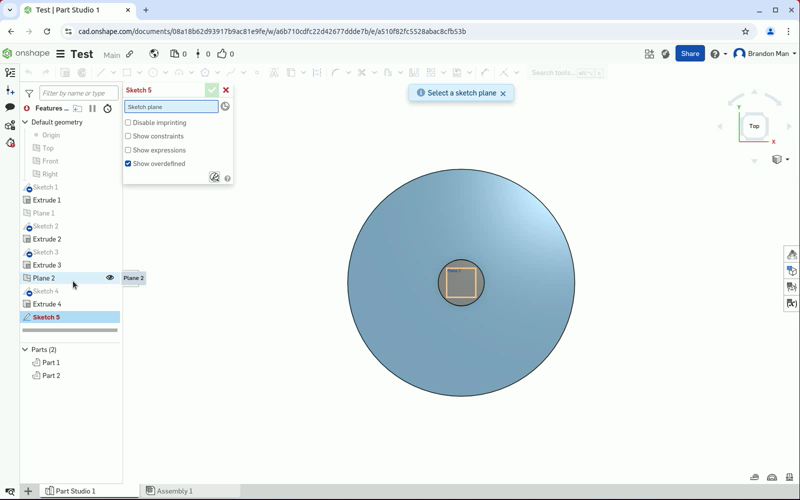
click(73, 280)
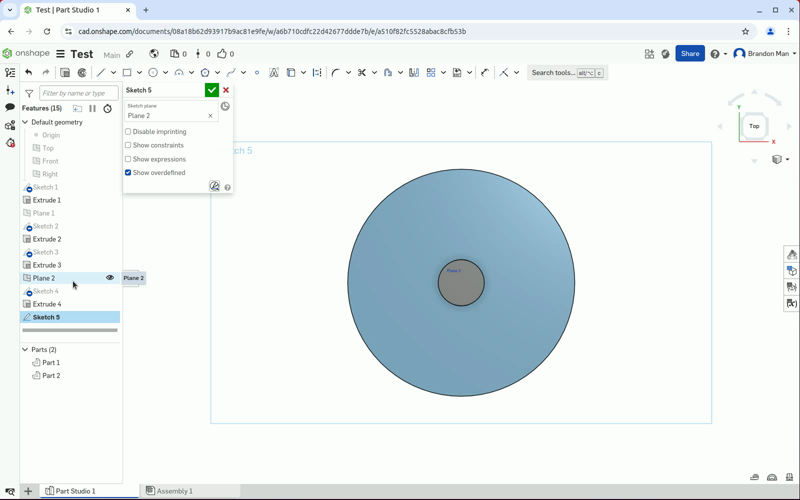
mouse_move(73, 352)
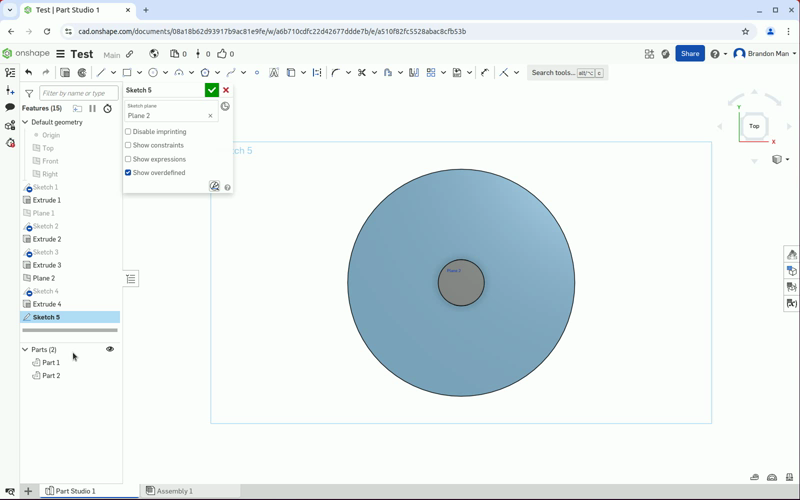
key(y)
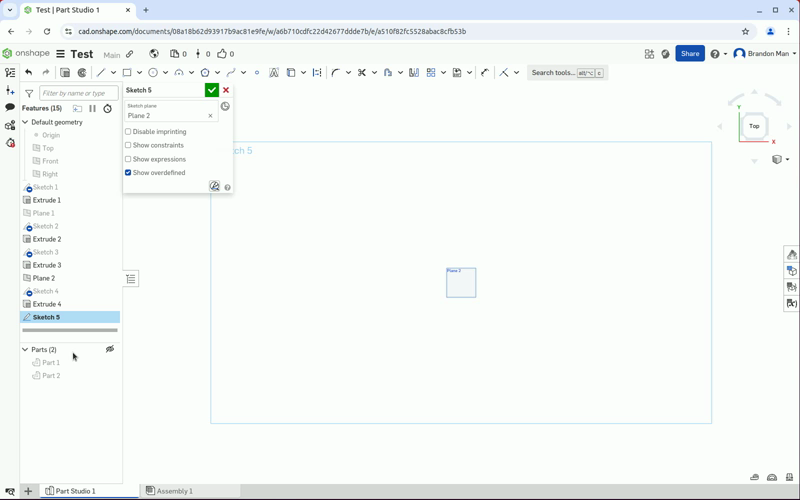
key(l)
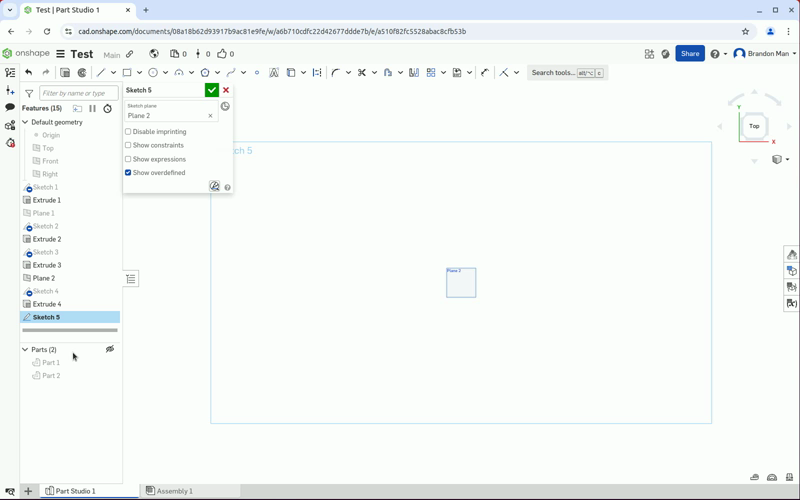
key_down(shift)
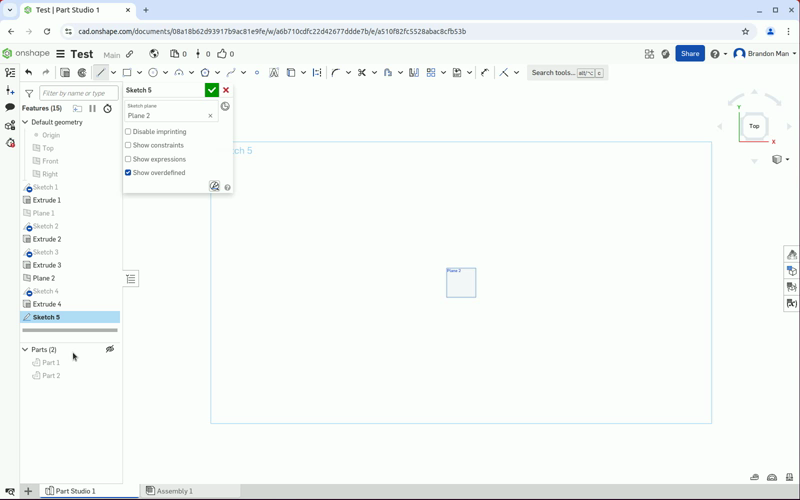
mouse_move(454, 274)
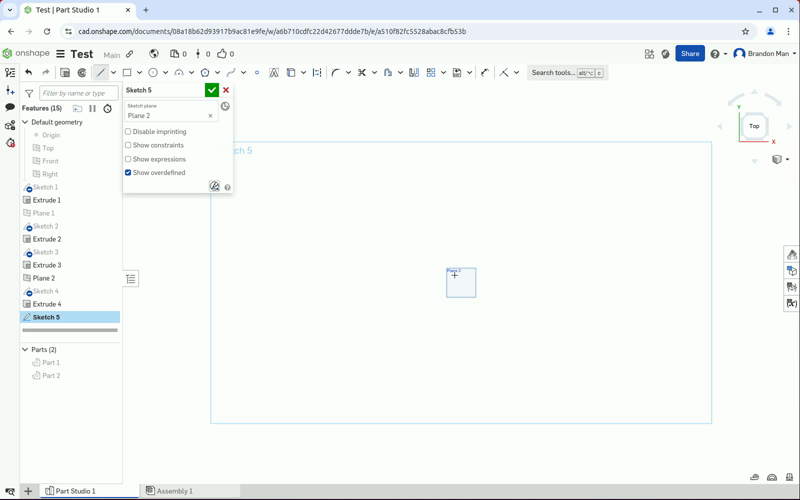
click(454, 274)
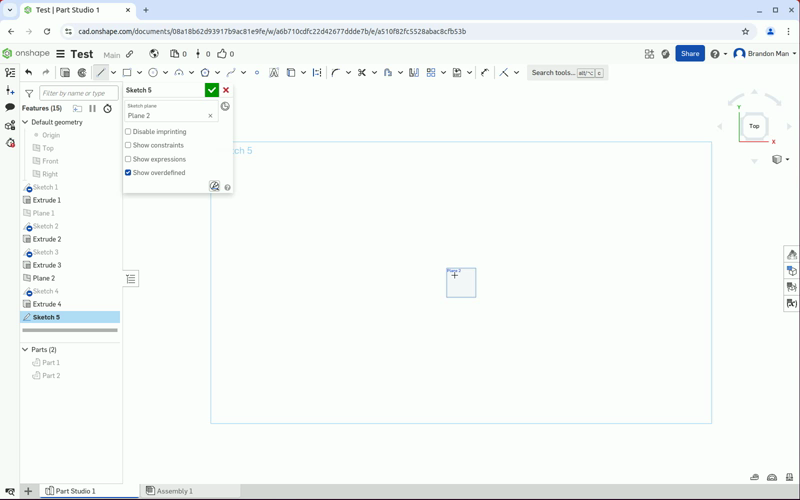
key_up(shift)
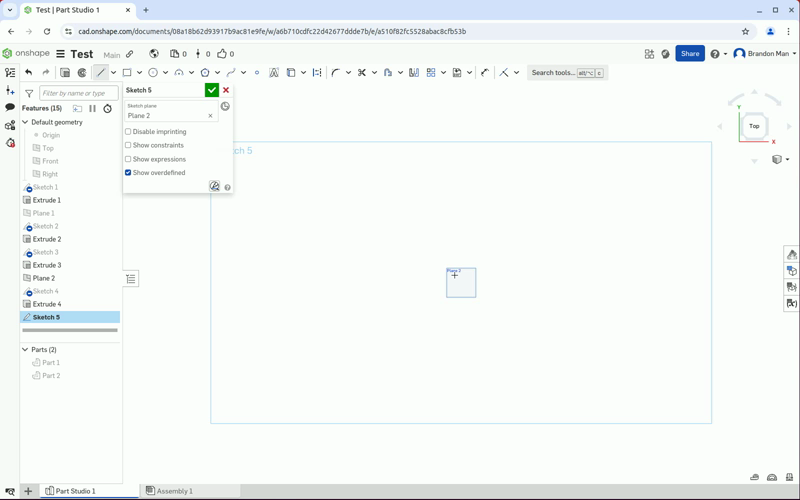
key_down(shift)
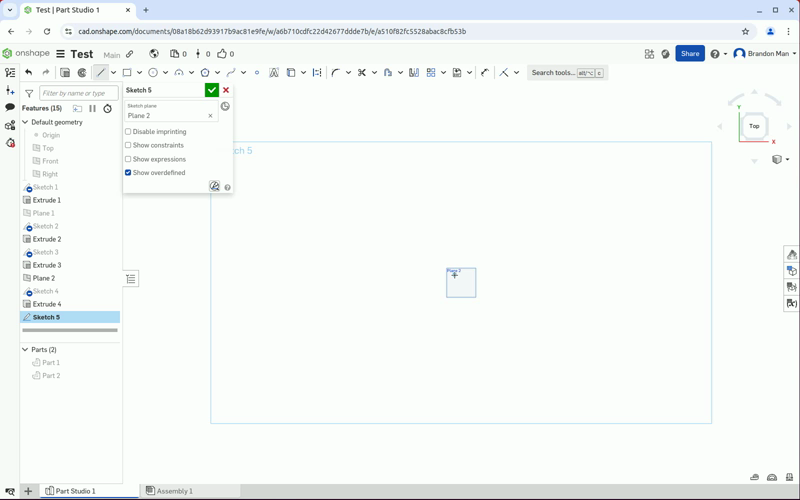
mouse_move(484, 274)
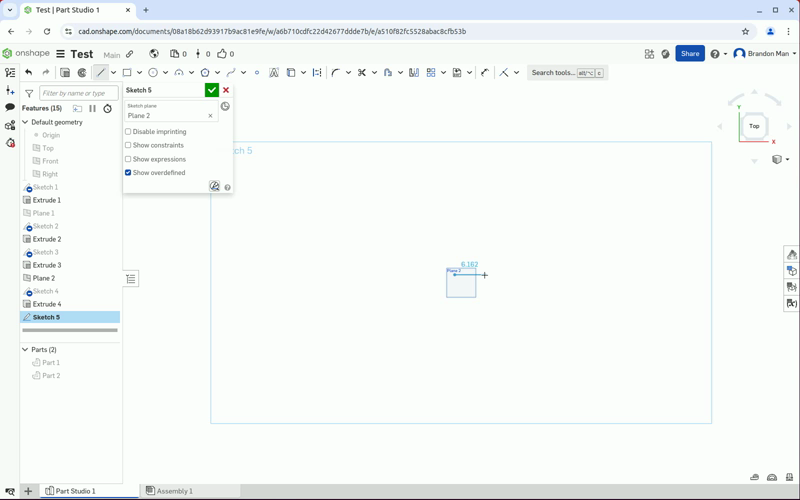
mouse_move(467, 274)
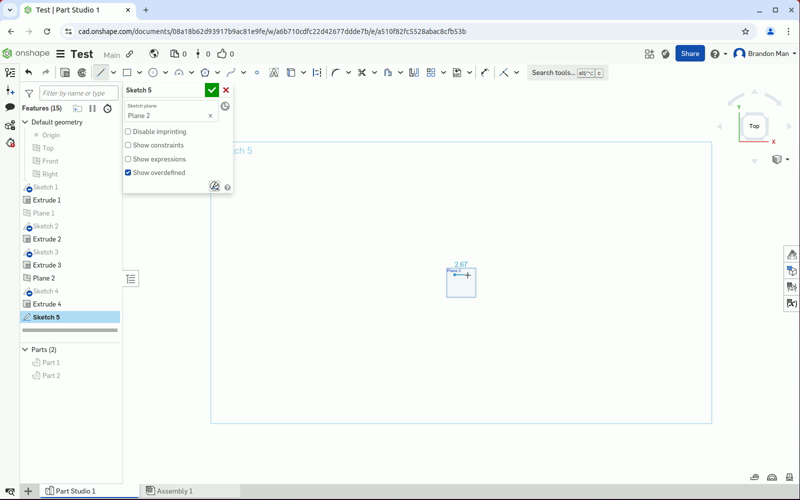
click(467, 274)
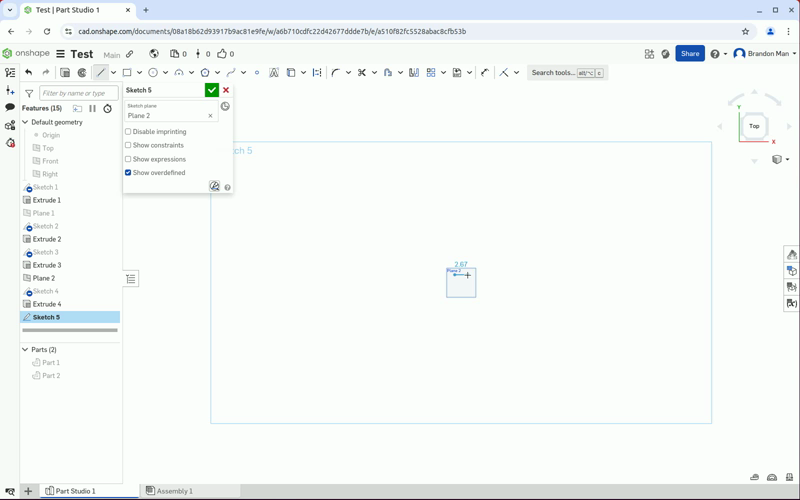
key_up(shift)
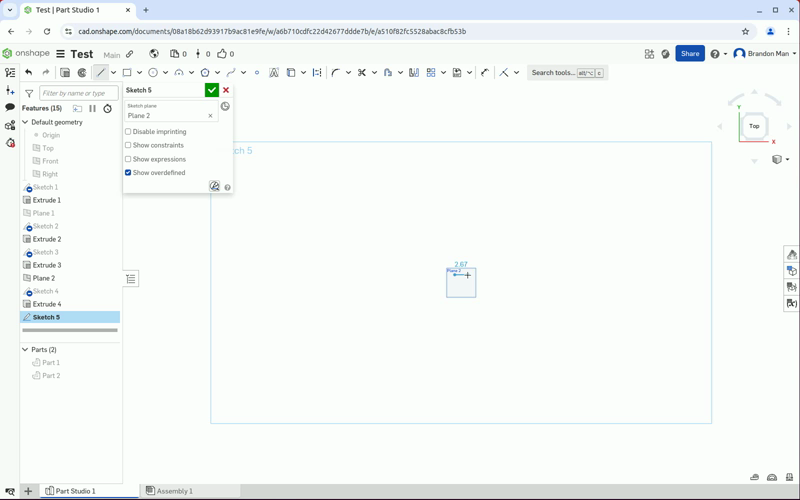
key(esc)
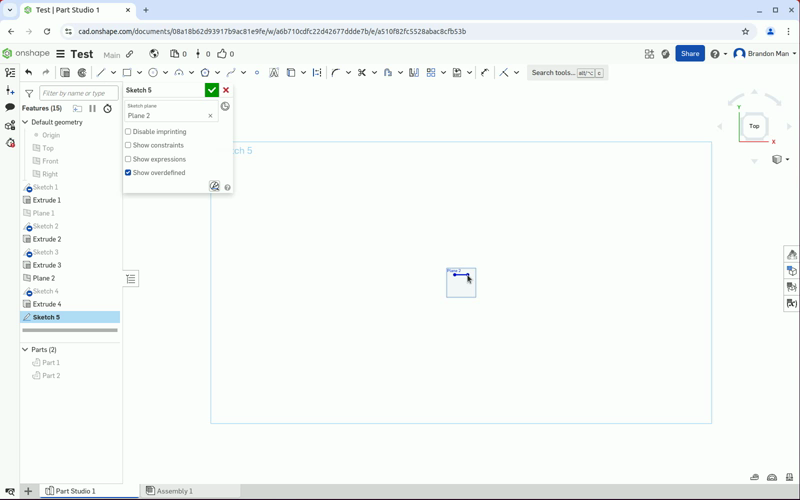
key(a)
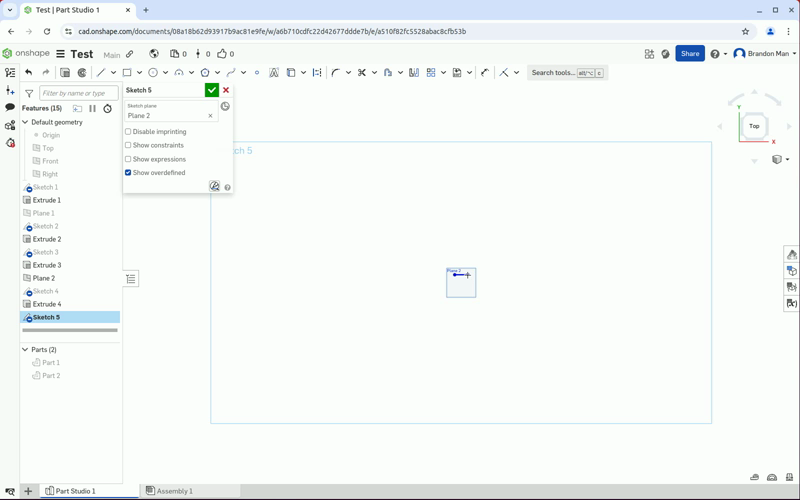
mouse_move(467, 274)
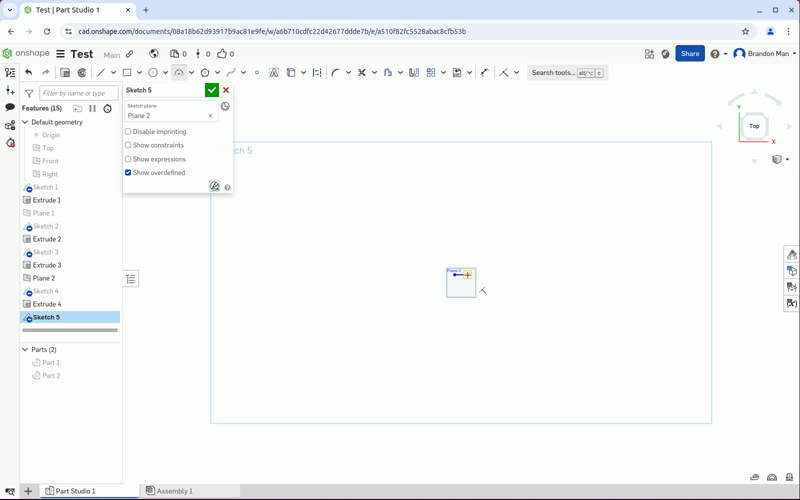
click(467, 274)
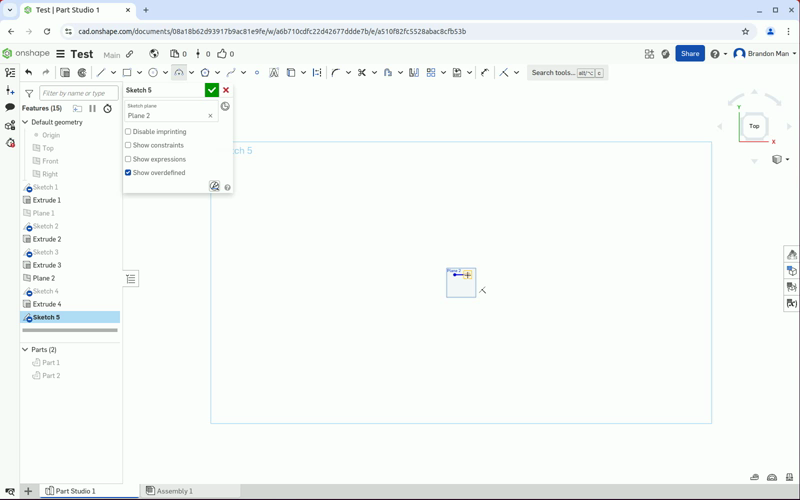
mouse_move(454, 274)
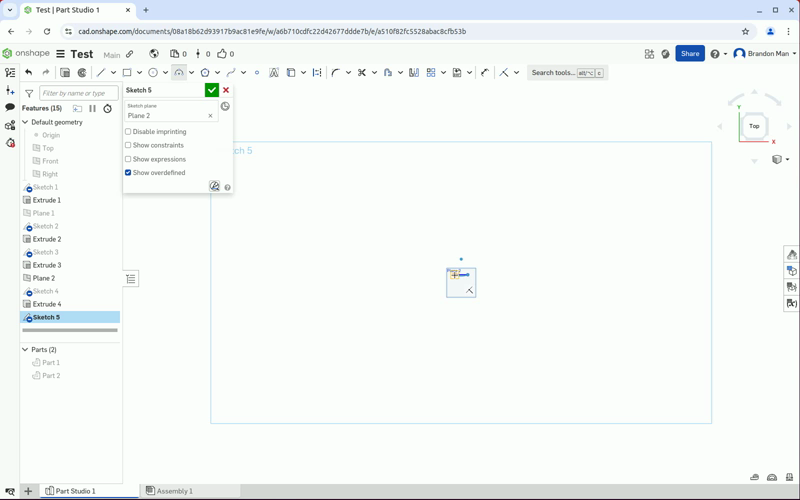
click(454, 274)
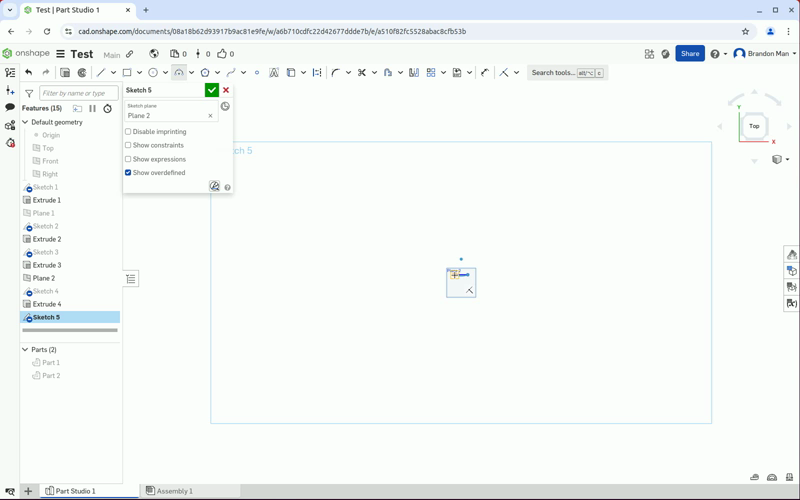
key_down(shift)
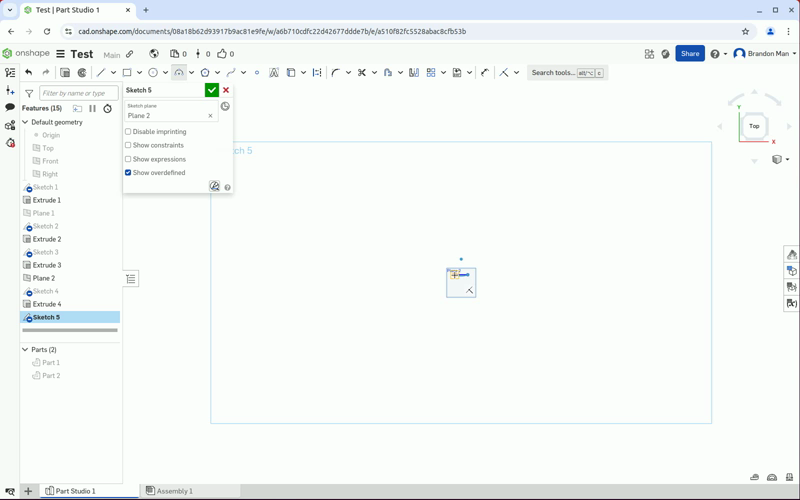
mouse_move(461, 272)
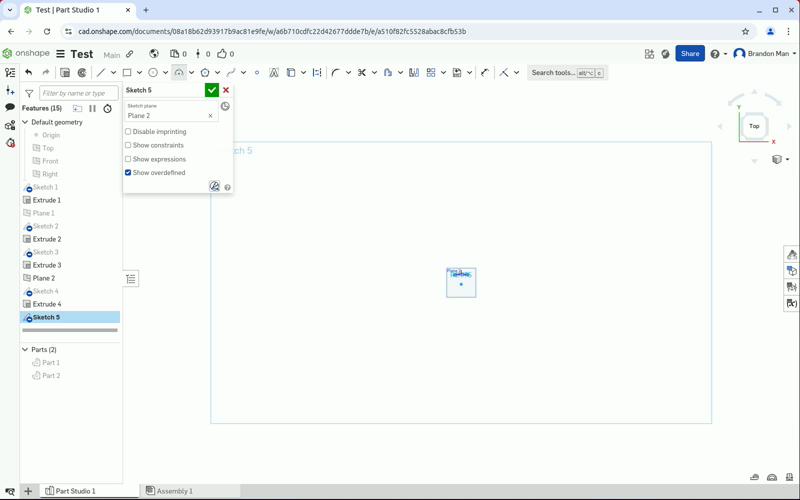
click(461, 272)
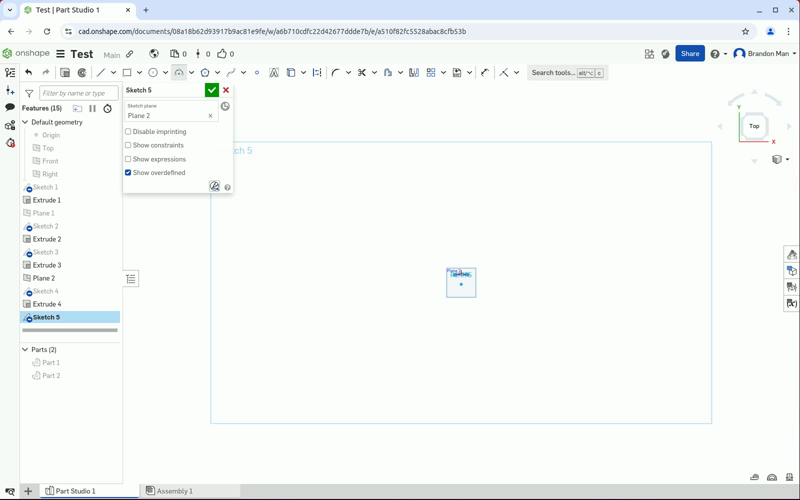
key_up(shift)
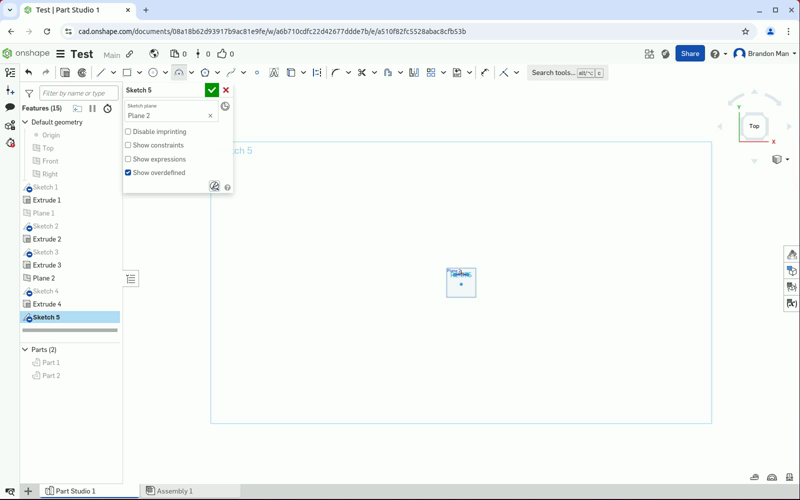
key(esc)
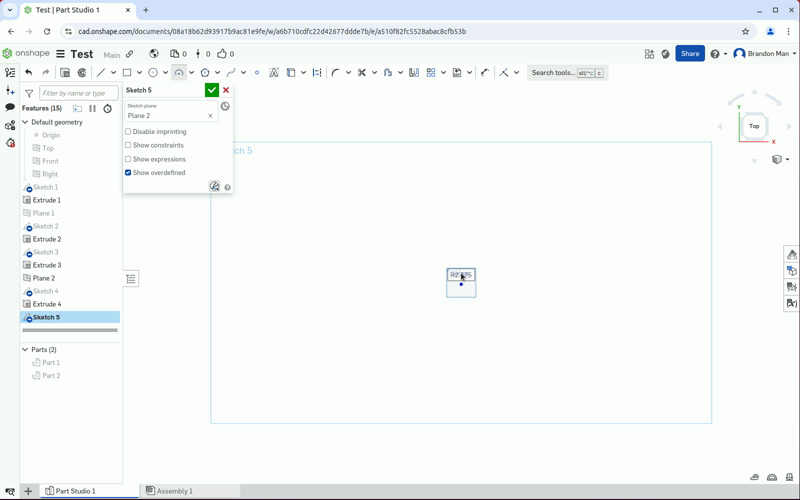
mouse_move(464, 273)
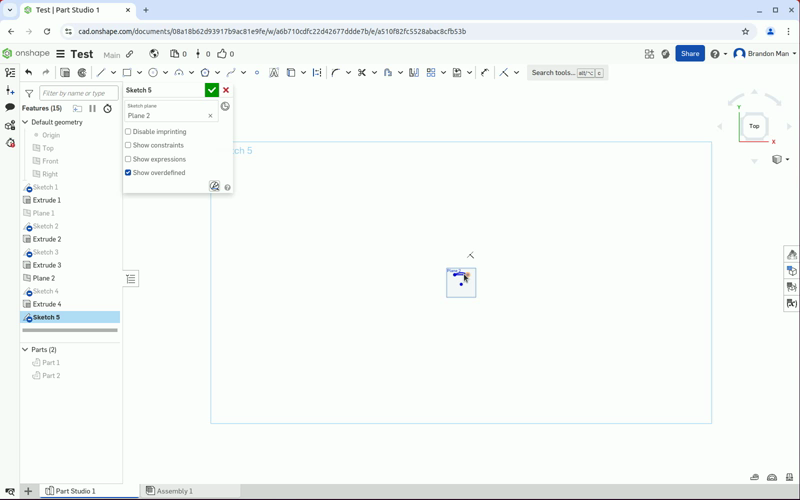
scroll(6)
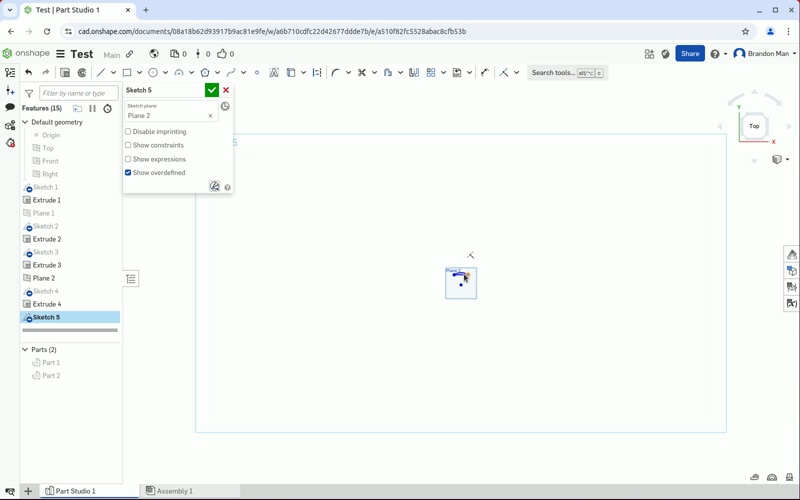
scroll(6)
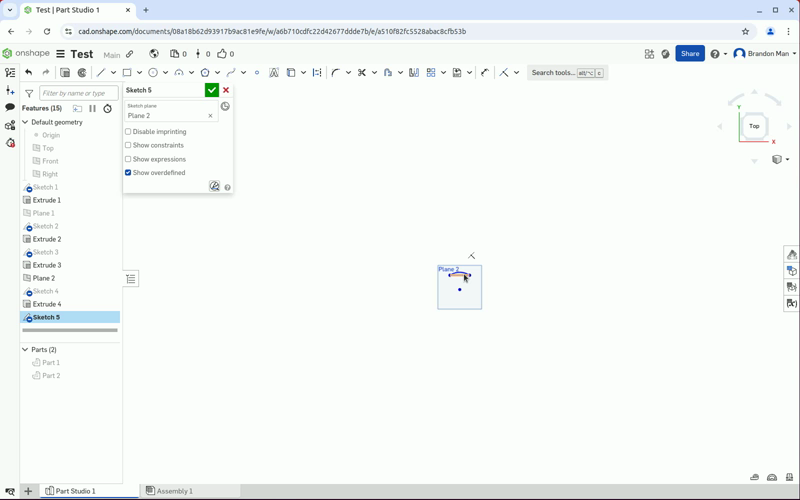
scroll(6)
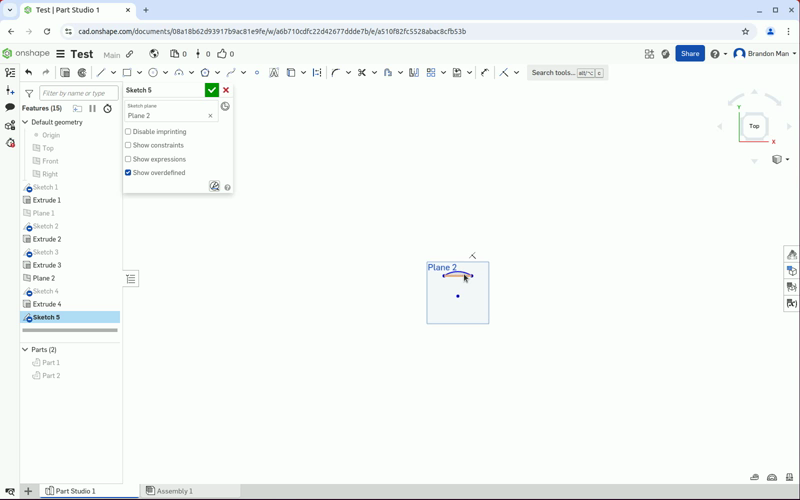
scroll(6)
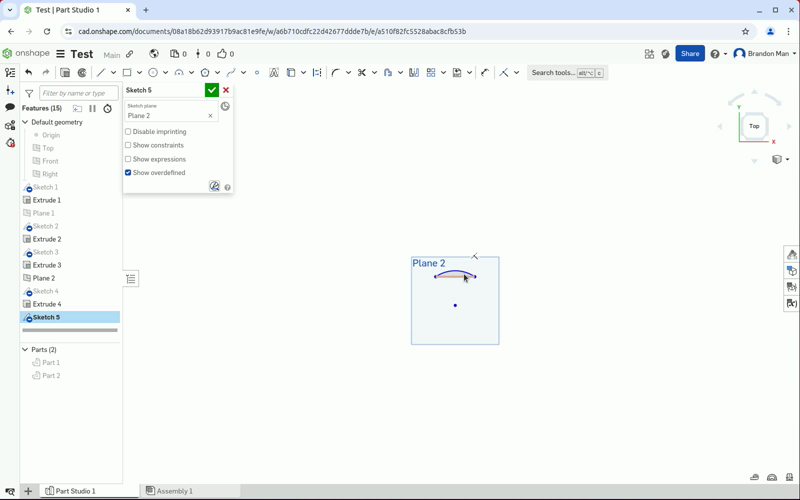
scroll(6)
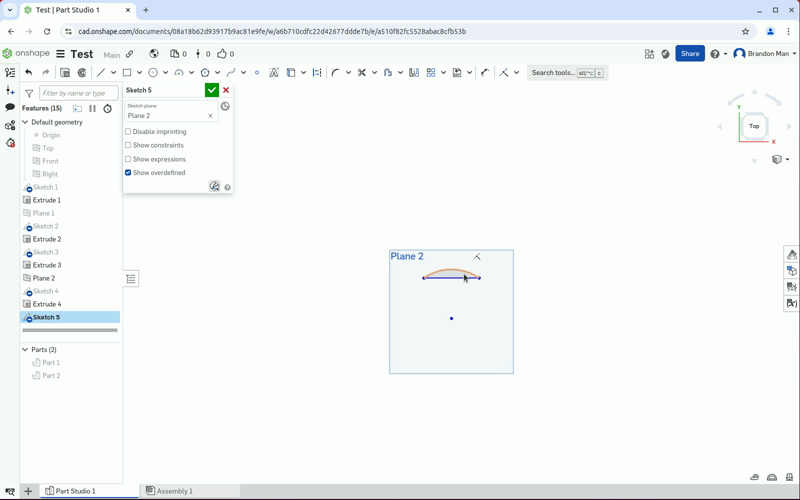
scroll(6)
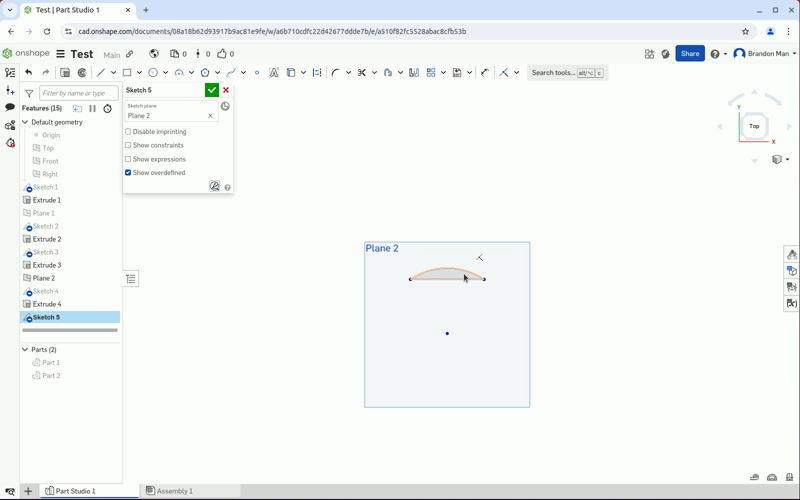
scroll(6)
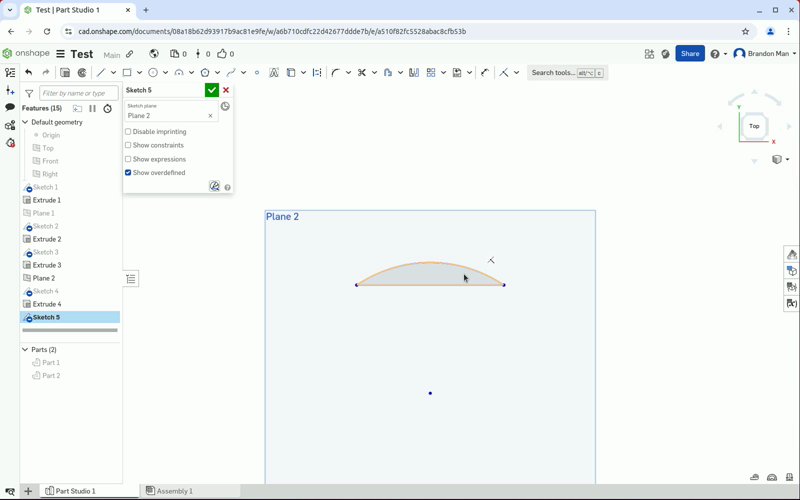
click(464, 273)
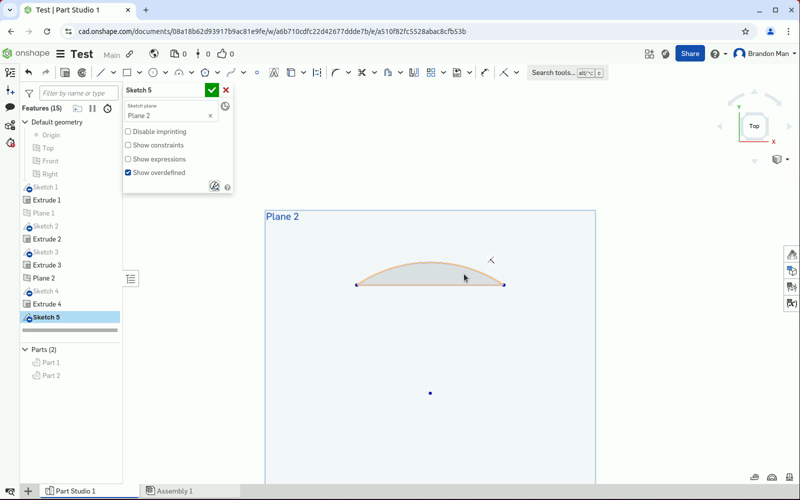
scroll(-6)
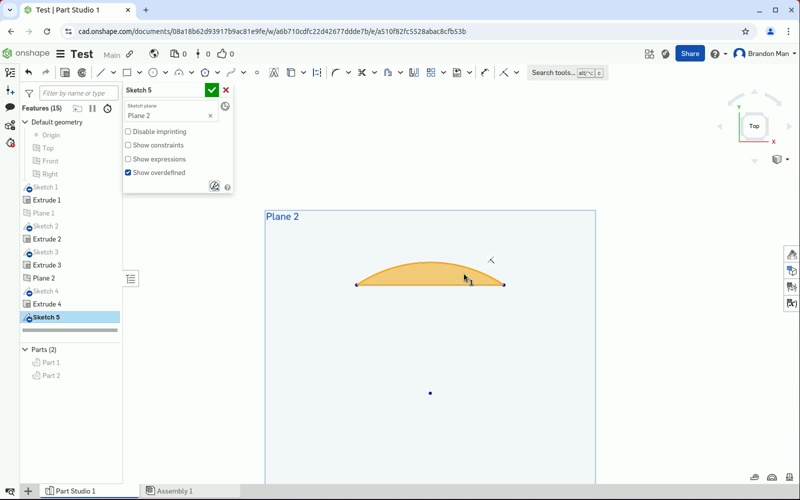
scroll(-6)
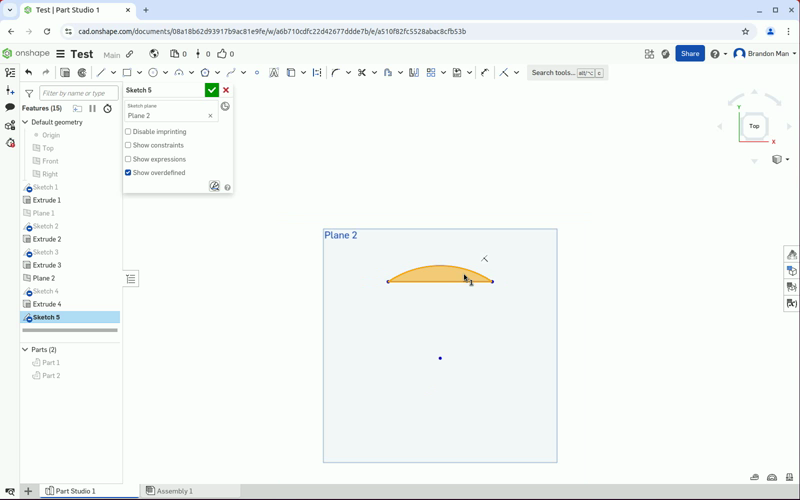
scroll(-6)
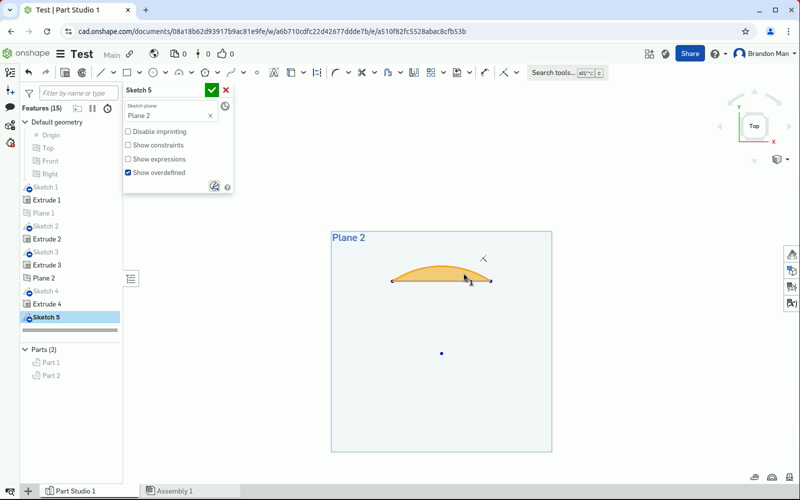
scroll(-6)
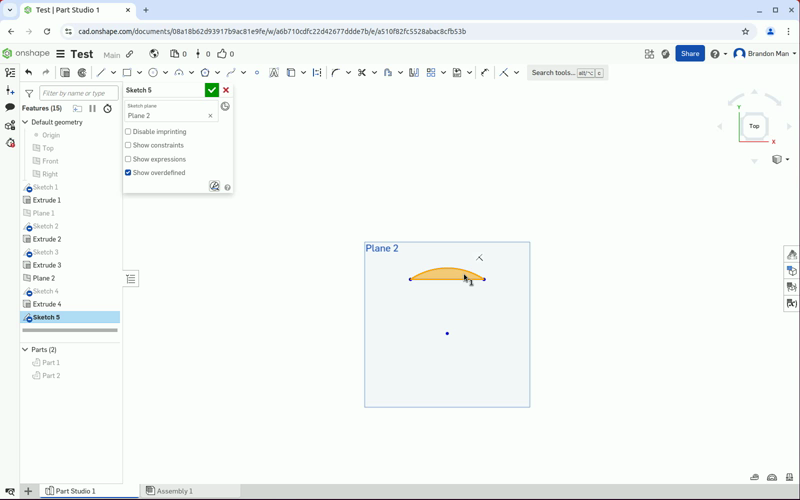
scroll(-6)
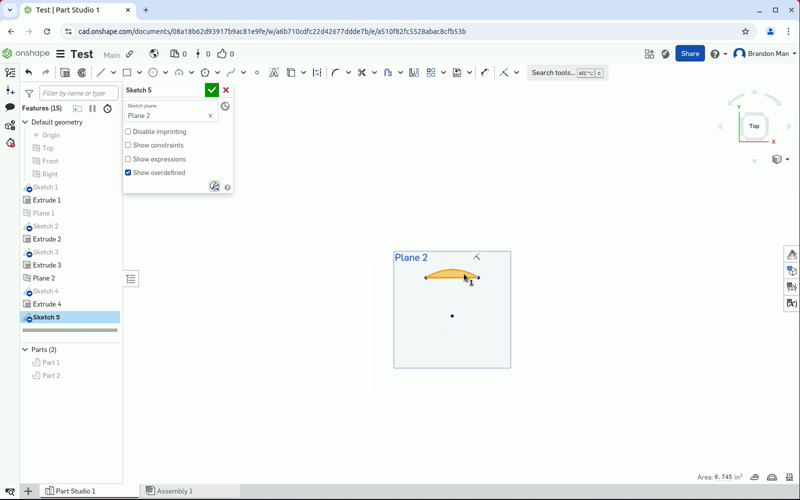
scroll(-6)
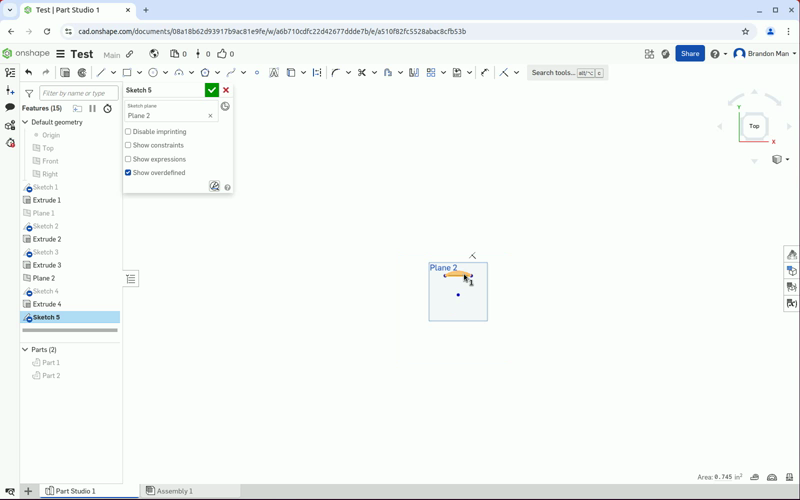
scroll(-6)
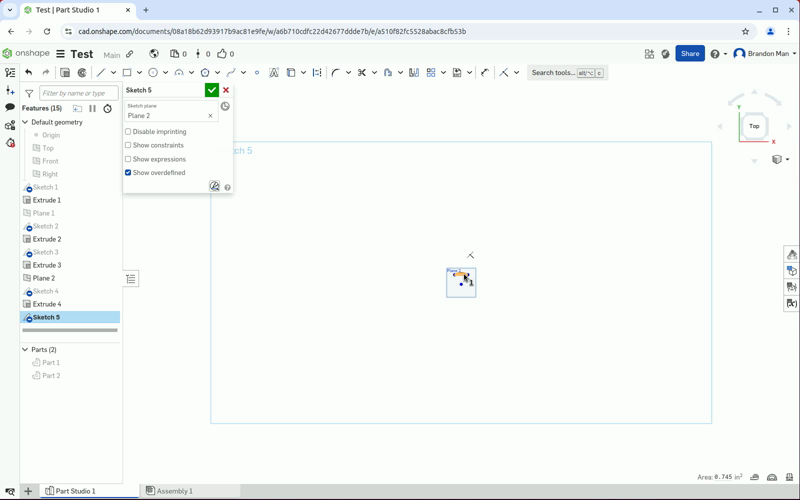
mouse_move(73, 352)
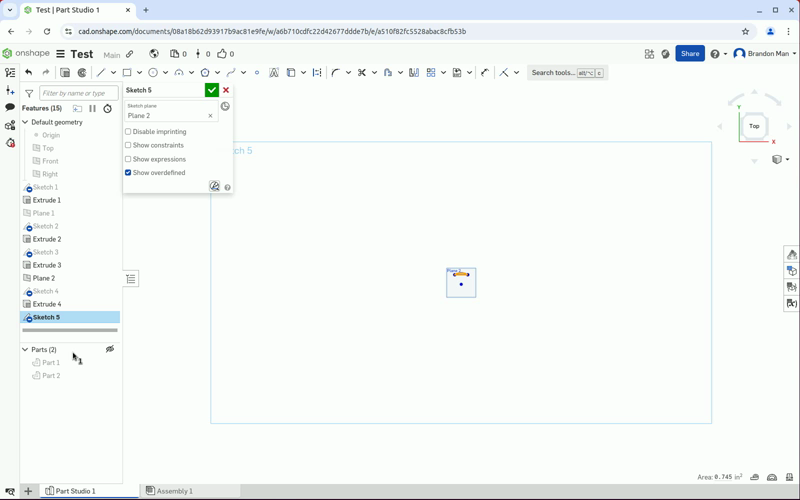
key(shift+y)
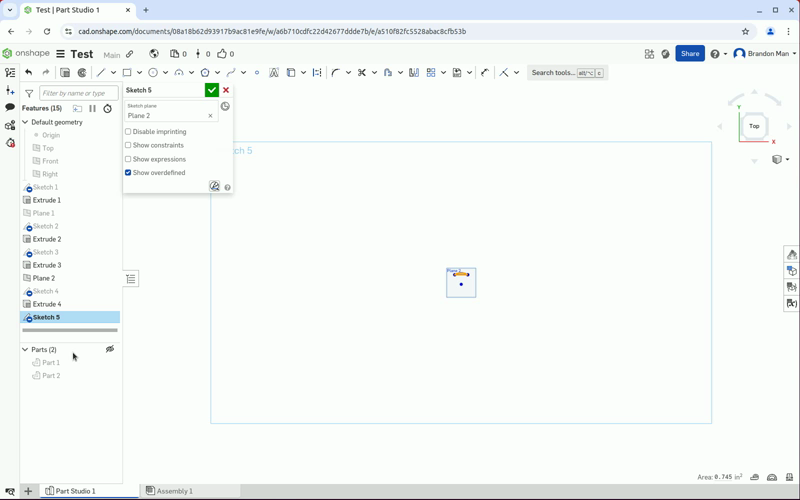
key(shift+e)
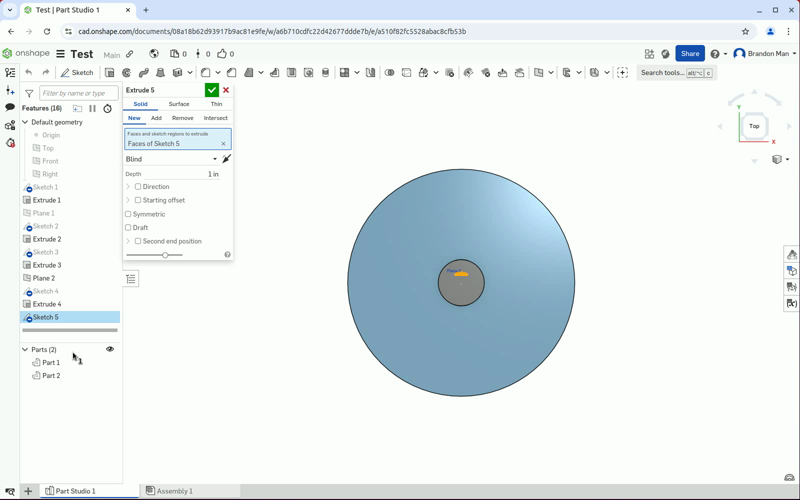
mouse_move(143, 106)
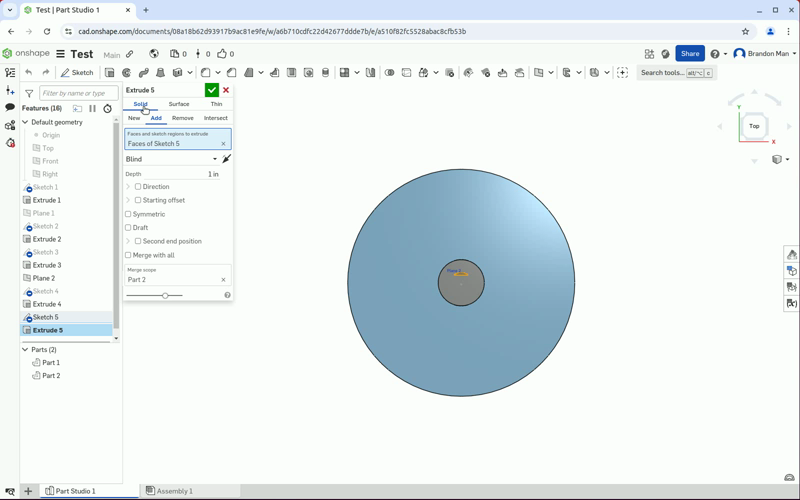
click(143, 106)
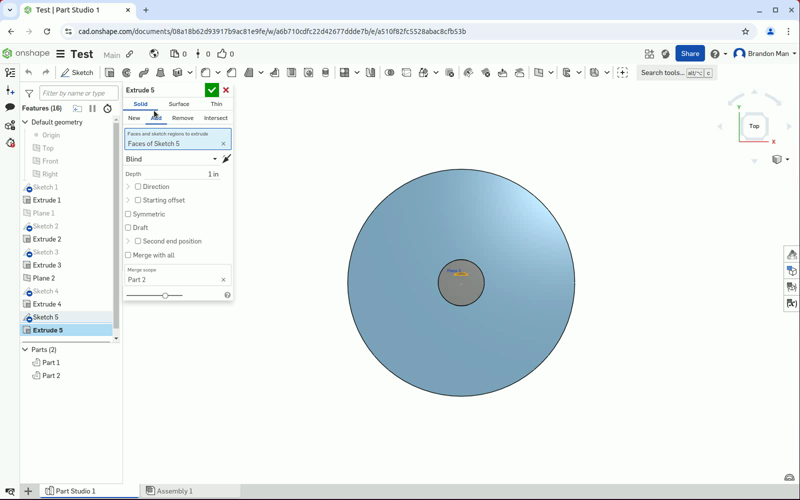
mouse_move(186, 120)
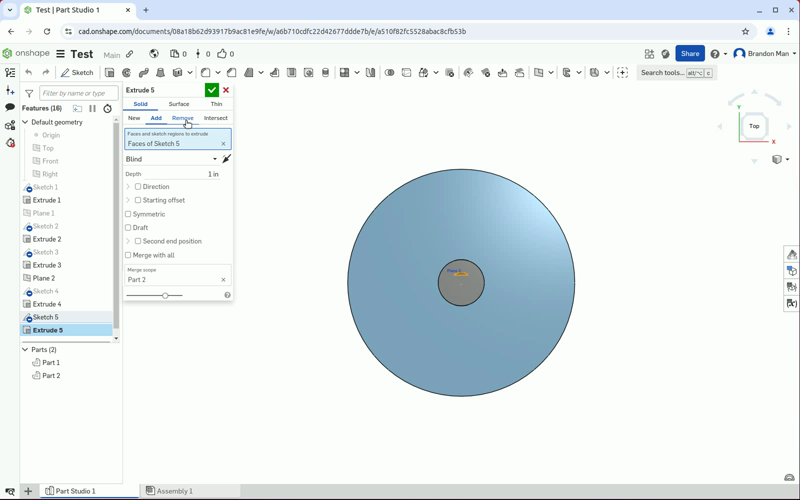
click(186, 120)
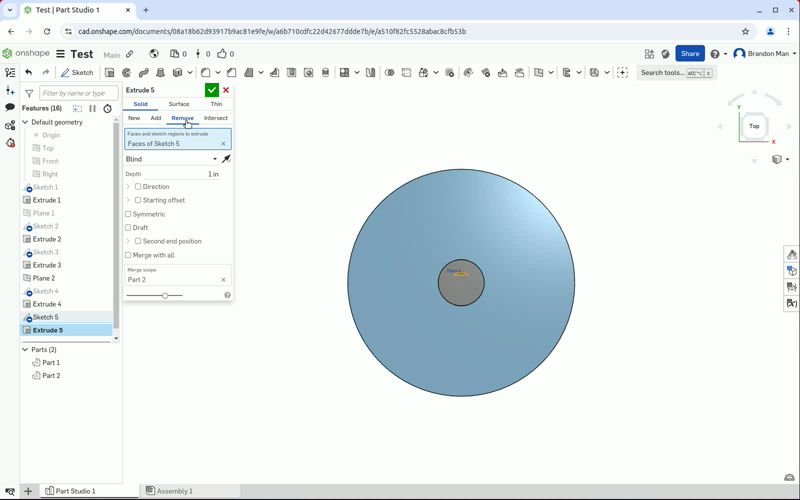
key(tab, 4)
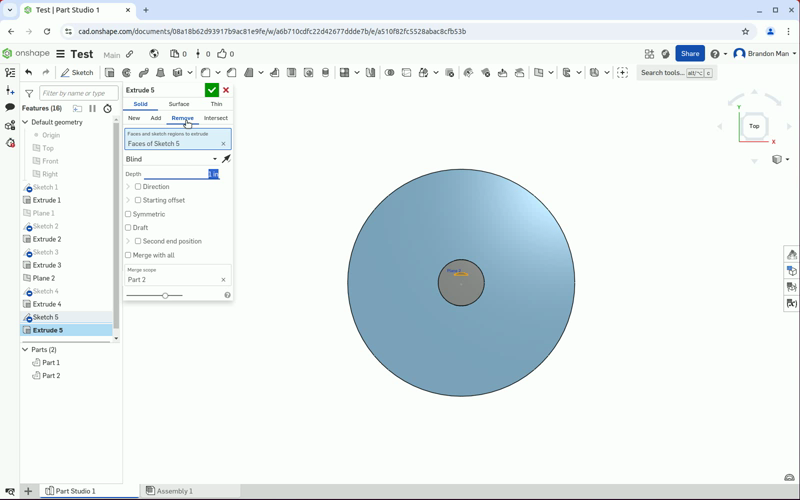
text(7.221)
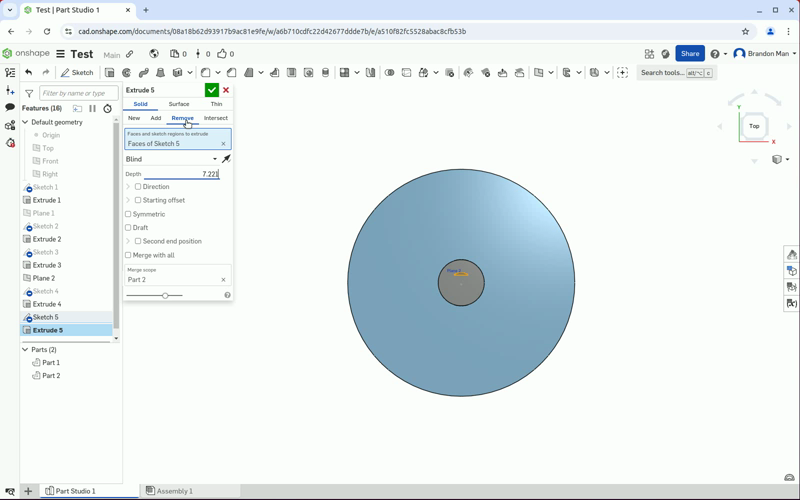
key(tab, 6)
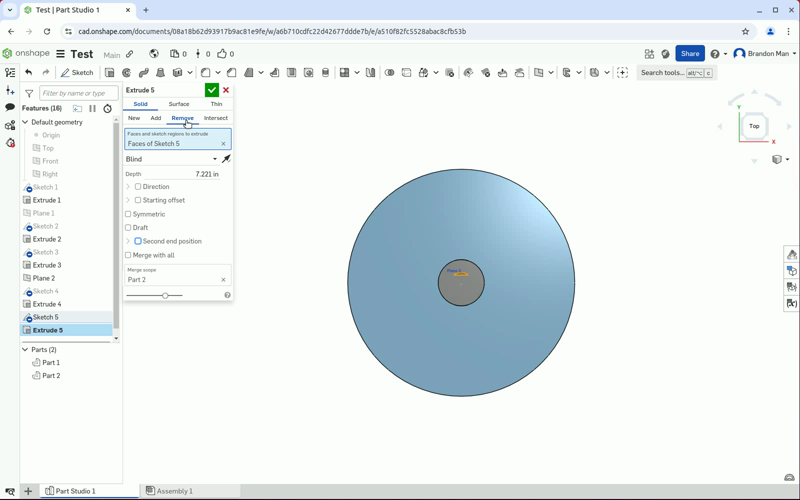
key(space)
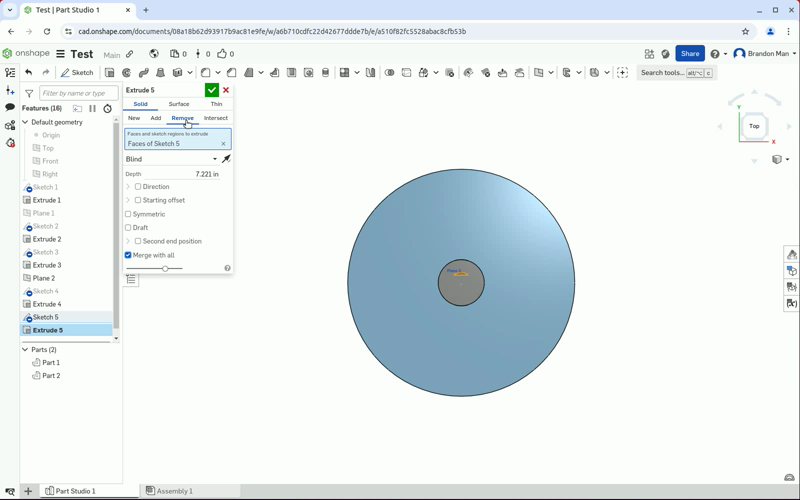
key(enter)
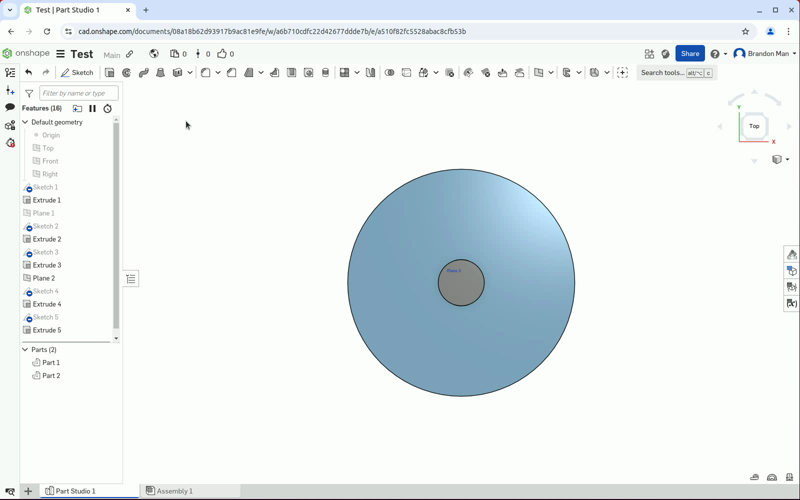
key(shift+h)
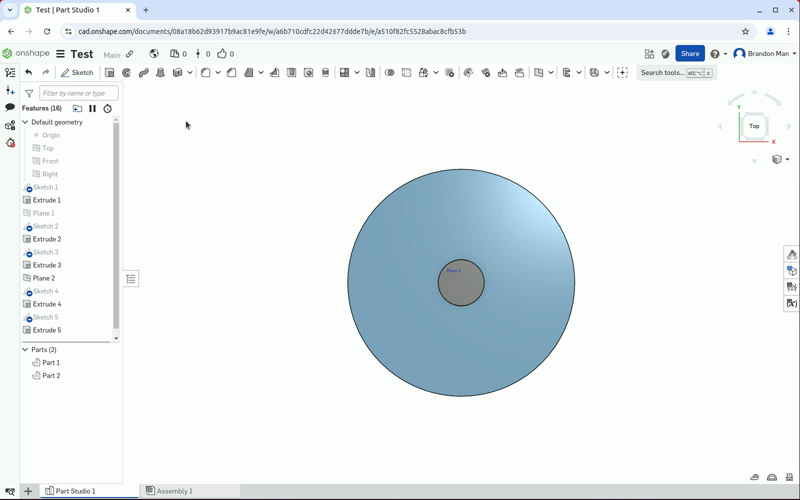
key(shift+h)
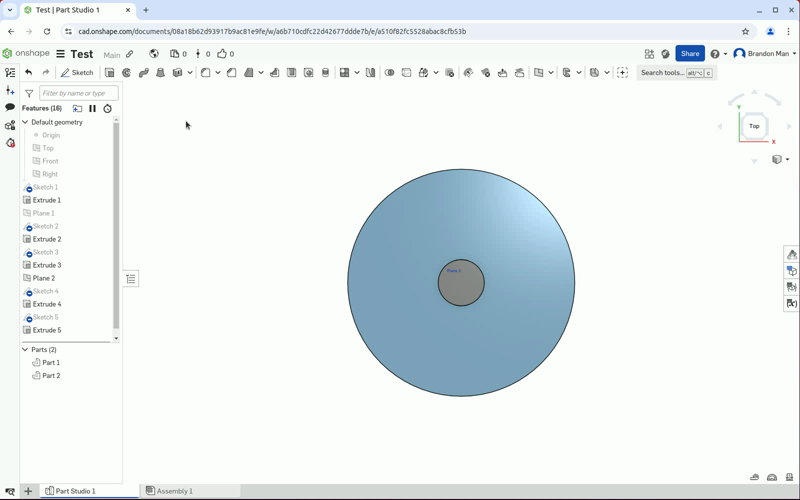
mouse_move(69, 189)
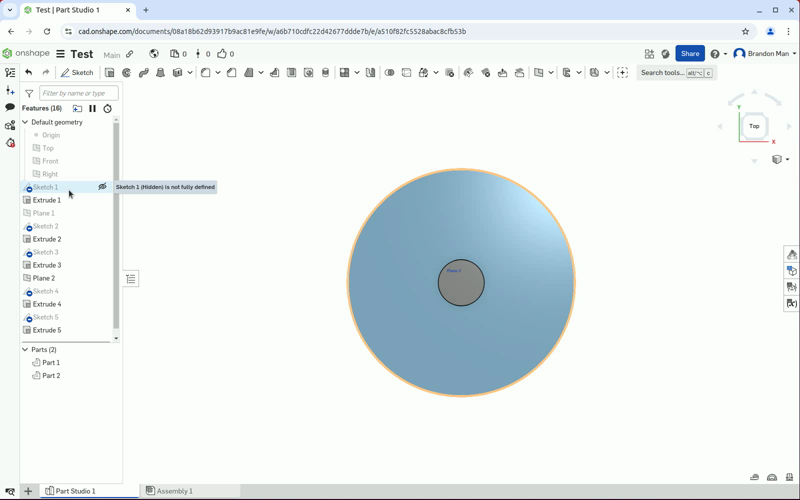
click(69, 189)
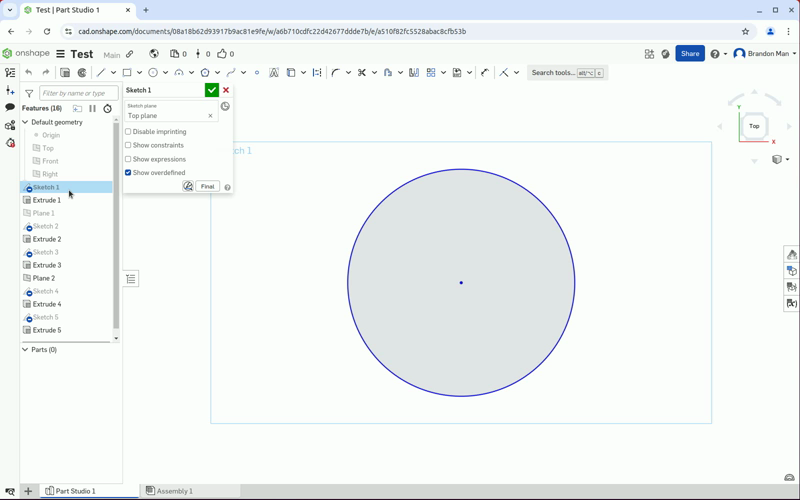
mouse_move(229, 92)
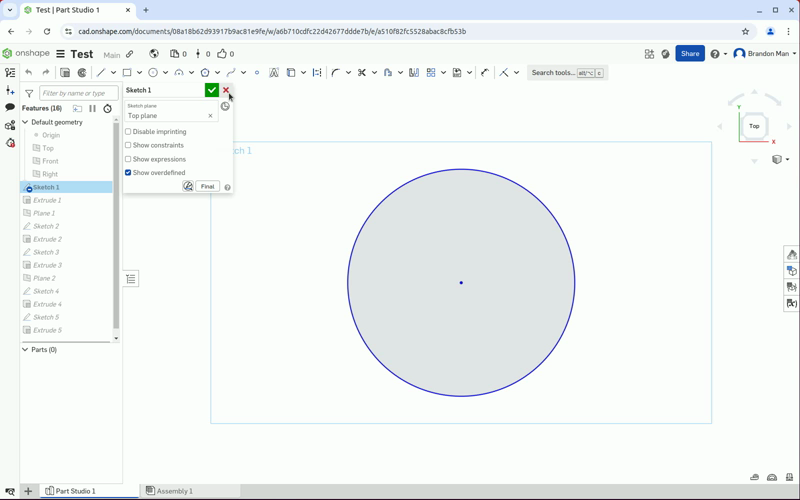
click(229, 92)
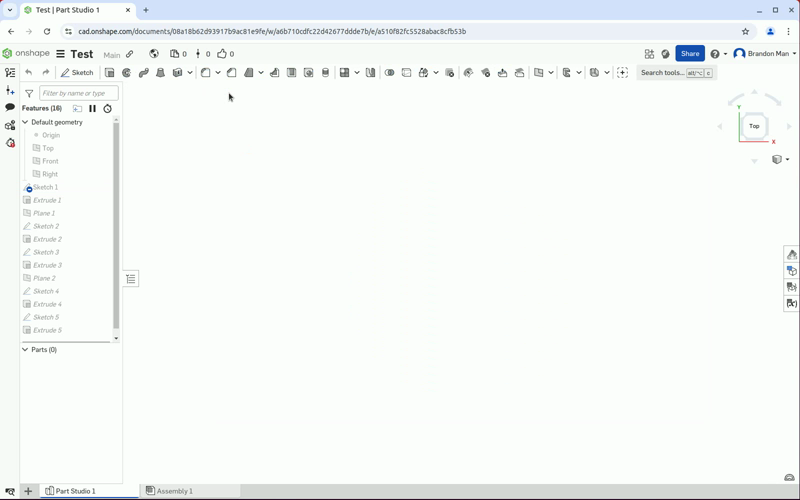
key(shift+s)
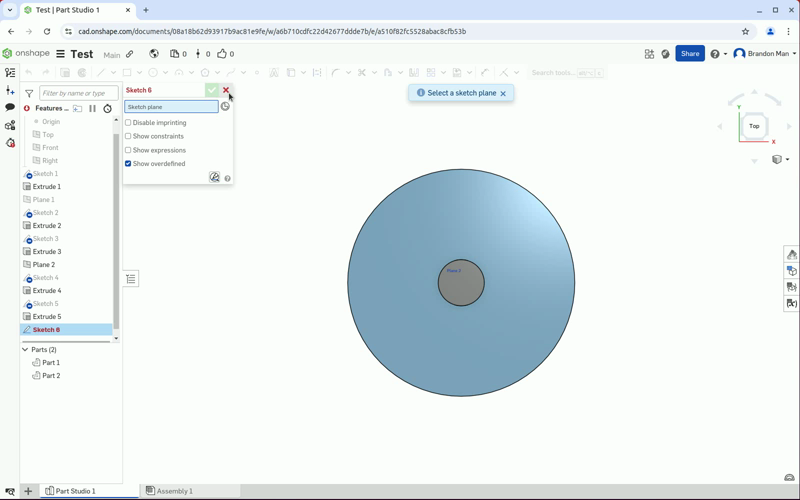
mouse_move(69, 267)
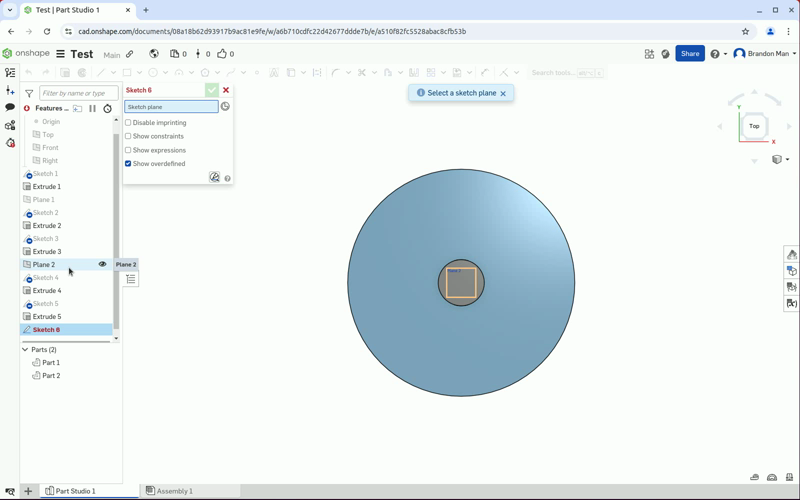
click(69, 267)
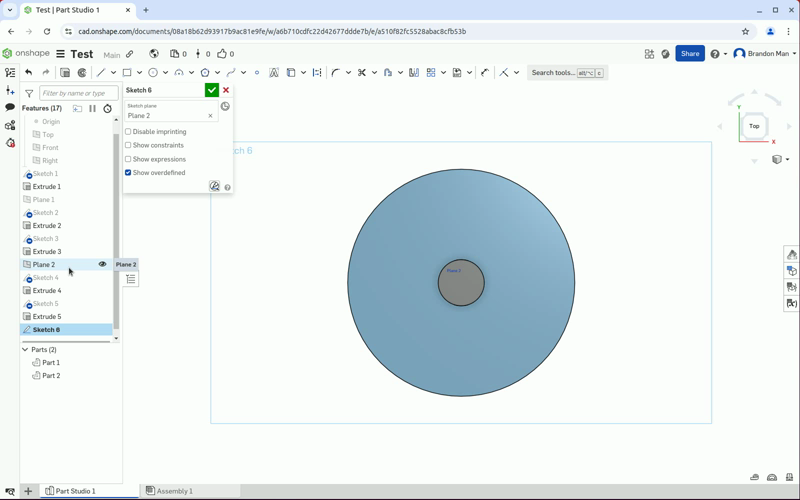
mouse_move(73, 352)
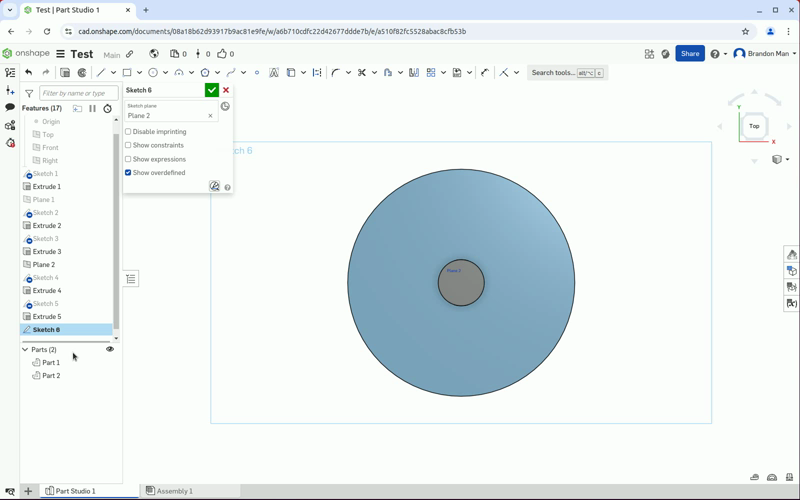
key(y)
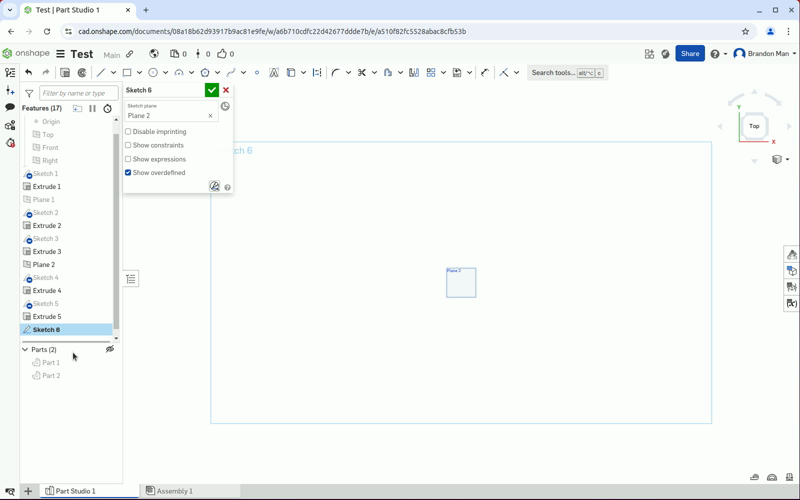
key(l)
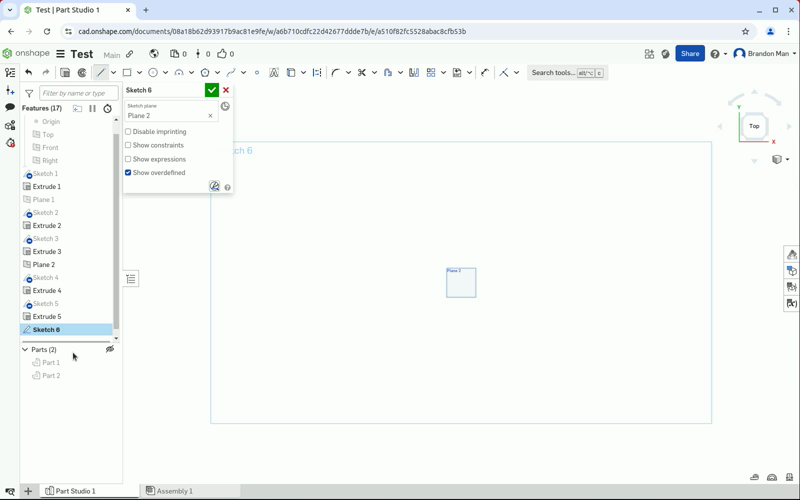
key_down(shift)
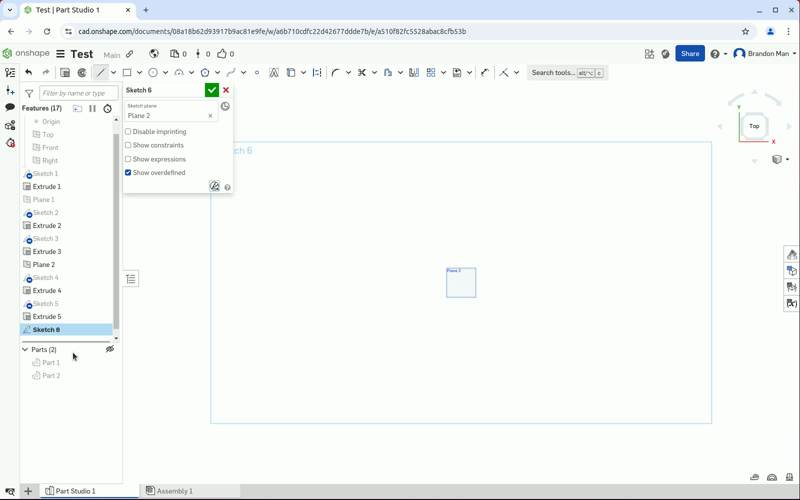
mouse_move(454, 291)
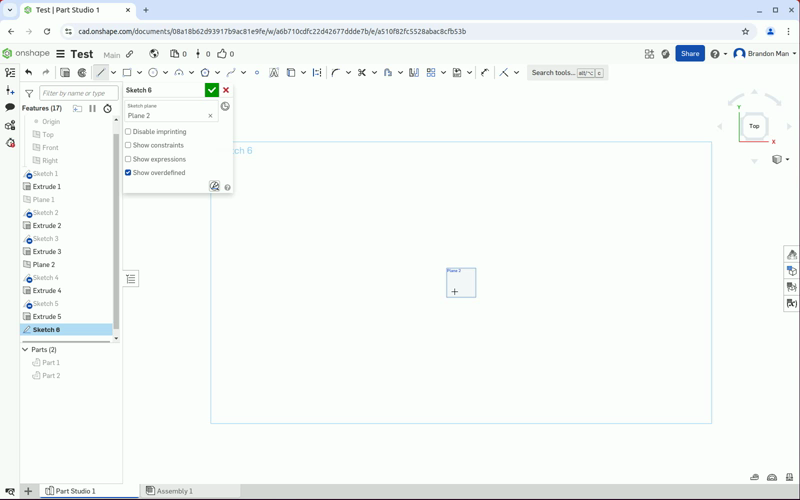
click(454, 291)
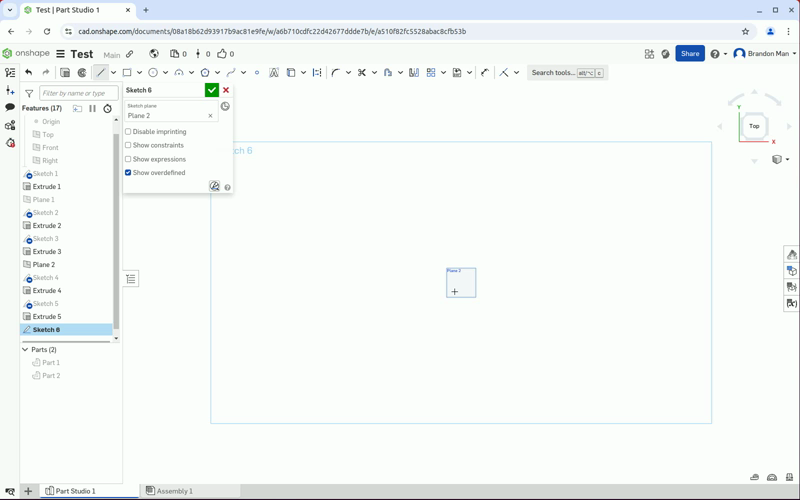
key_up(shift)
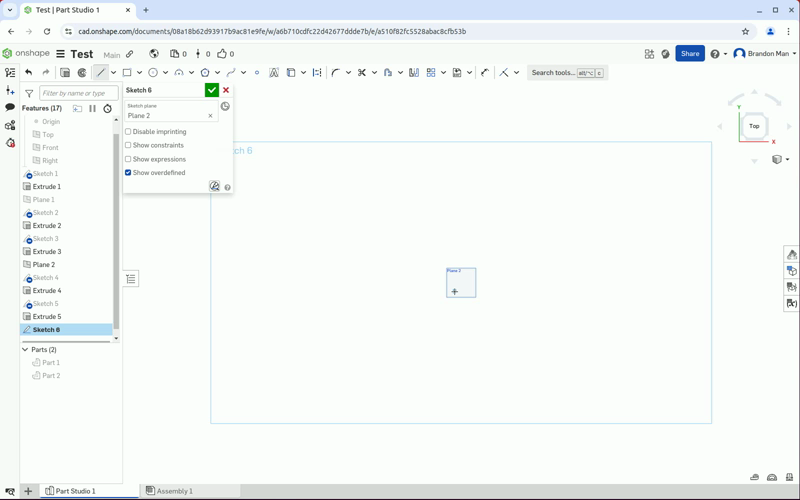
key_down(shift)
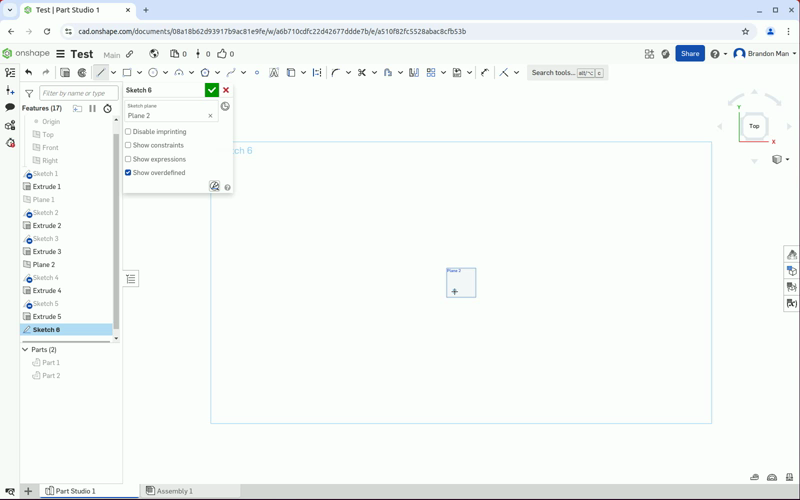
mouse_move(484, 291)
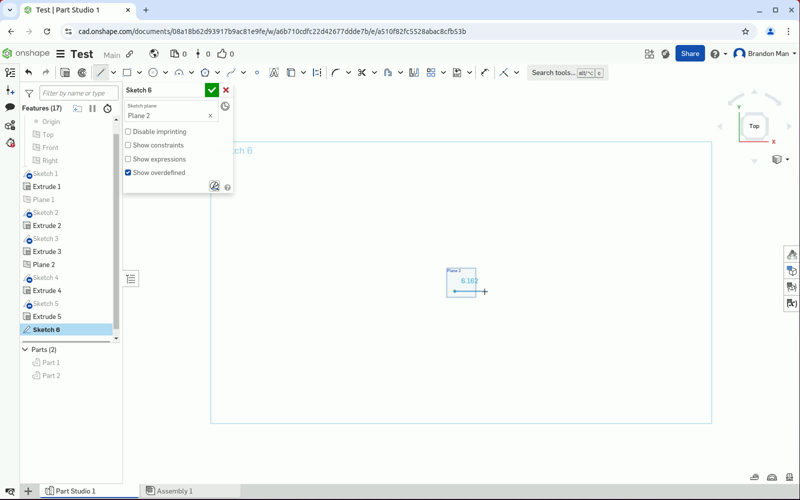
mouse_move(467, 291)
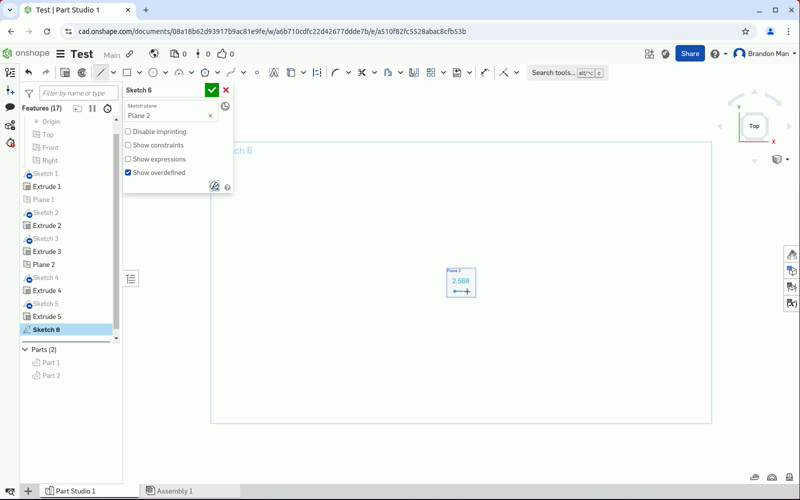
click(467, 291)
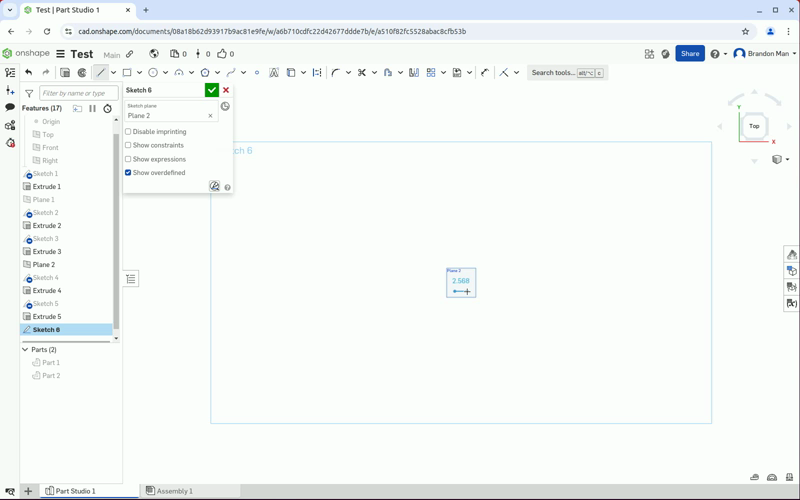
key_up(shift)
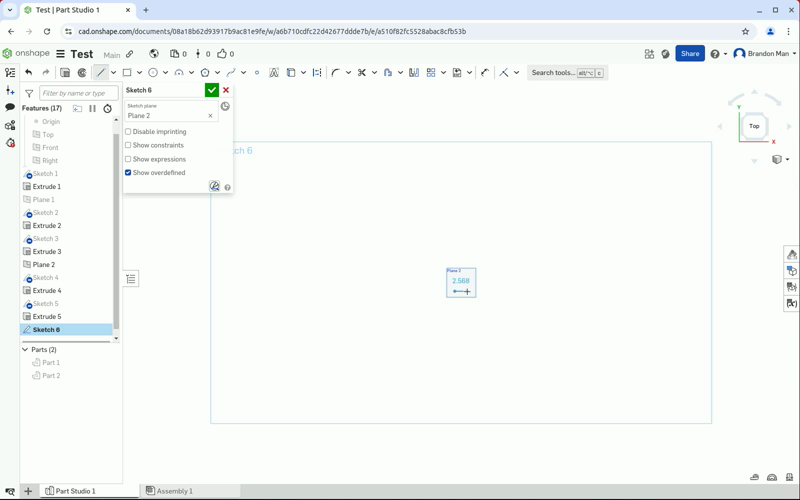
key_down(shift)
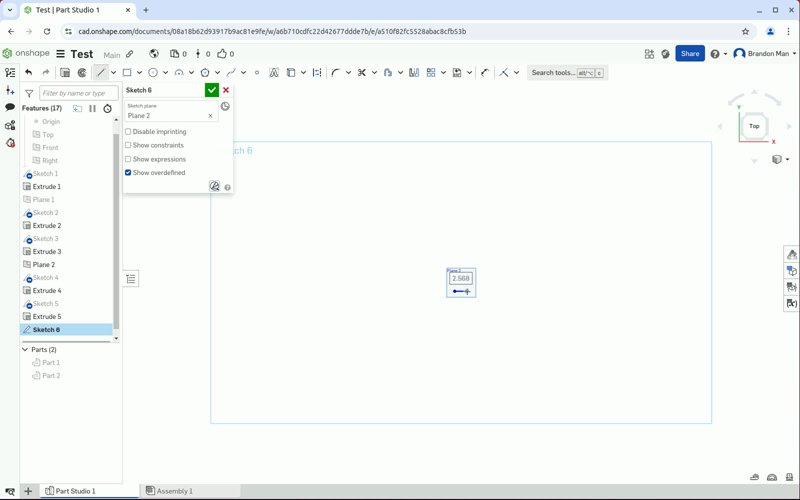
mouse_move(497, 291)
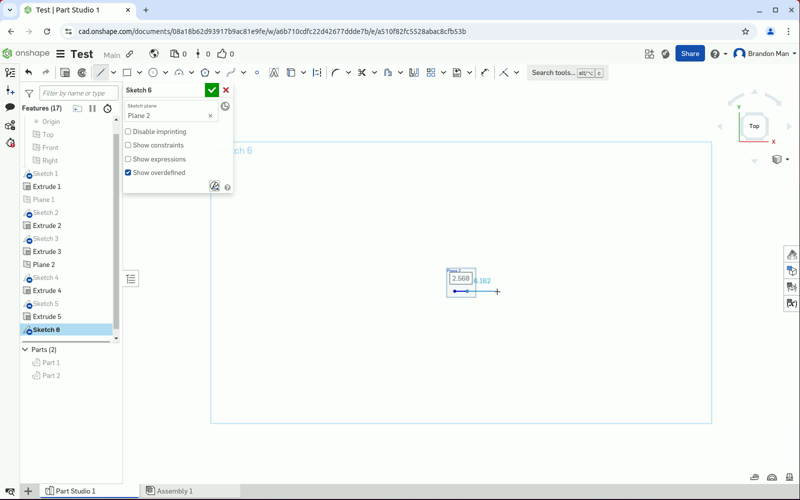
mouse_move(467, 272)
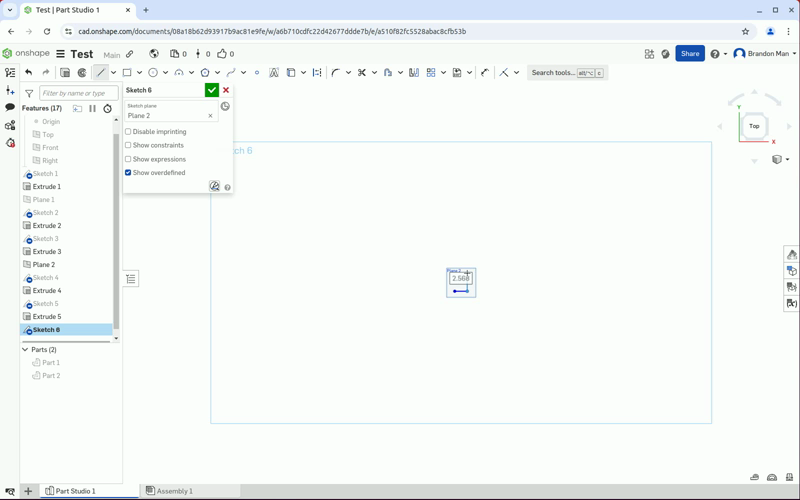
click(467, 272)
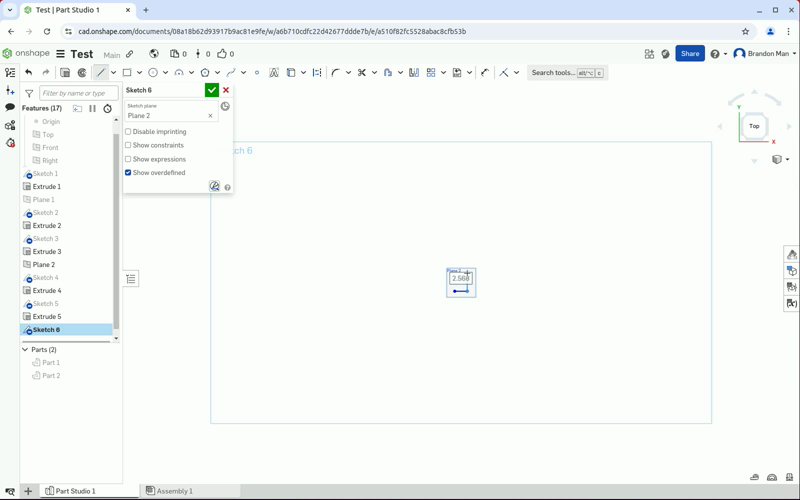
key_up(shift)
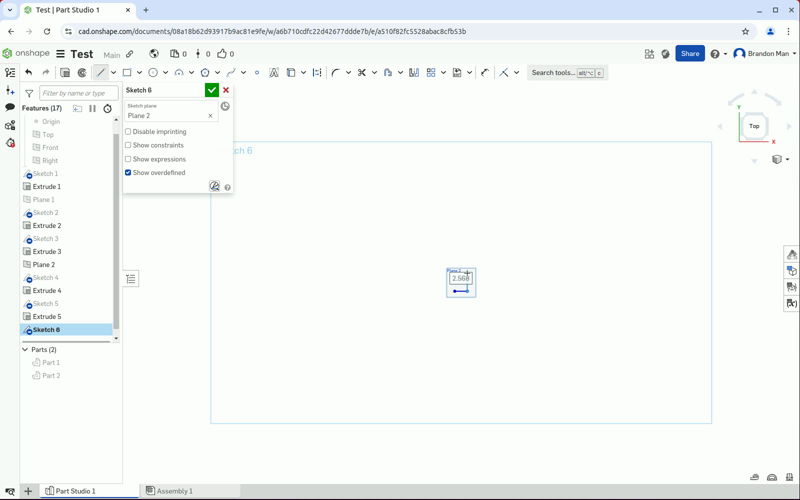
key_down(shift)
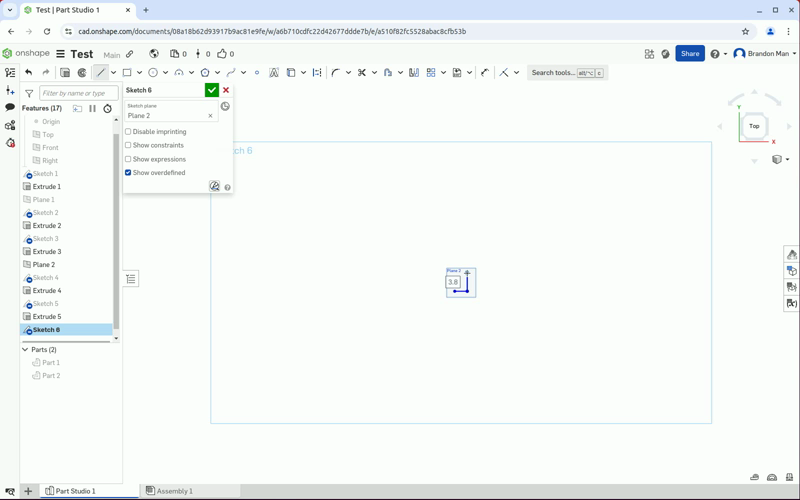
mouse_move(497, 272)
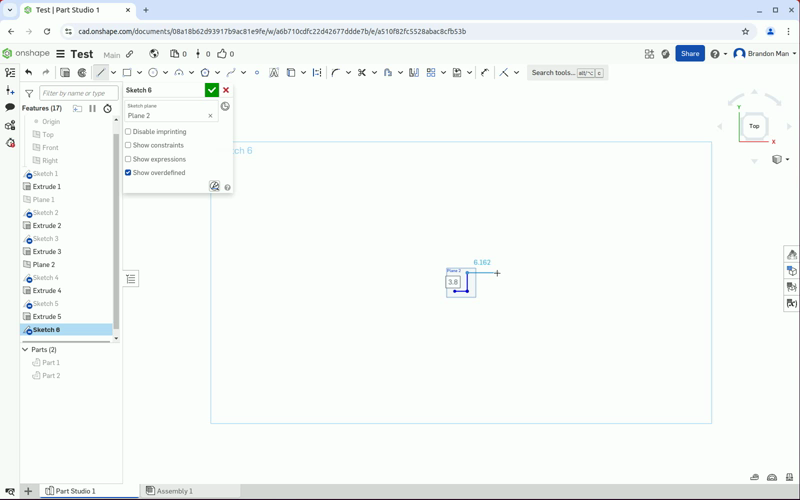
mouse_move(454, 272)
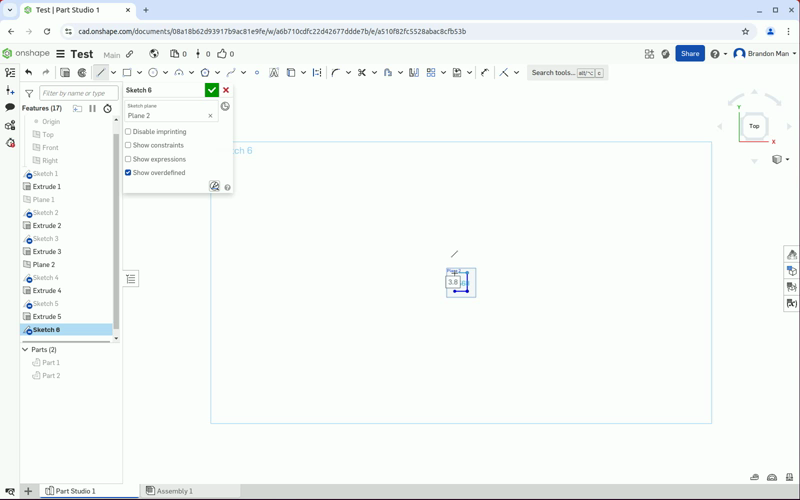
click(454, 272)
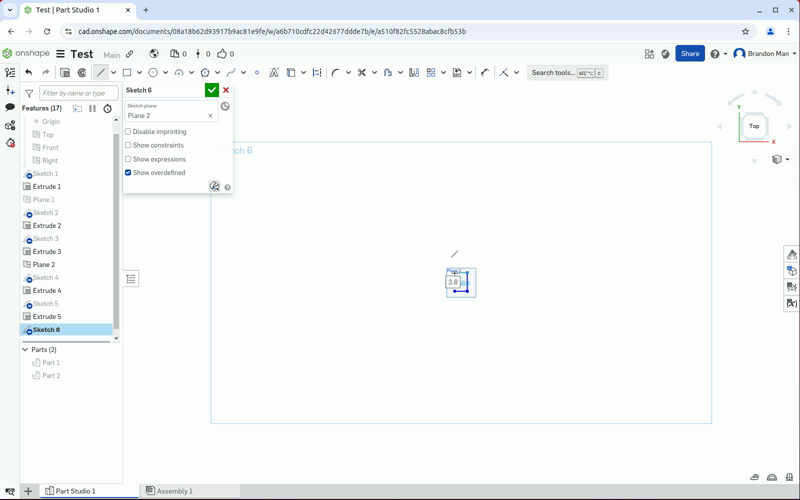
key_up(shift)
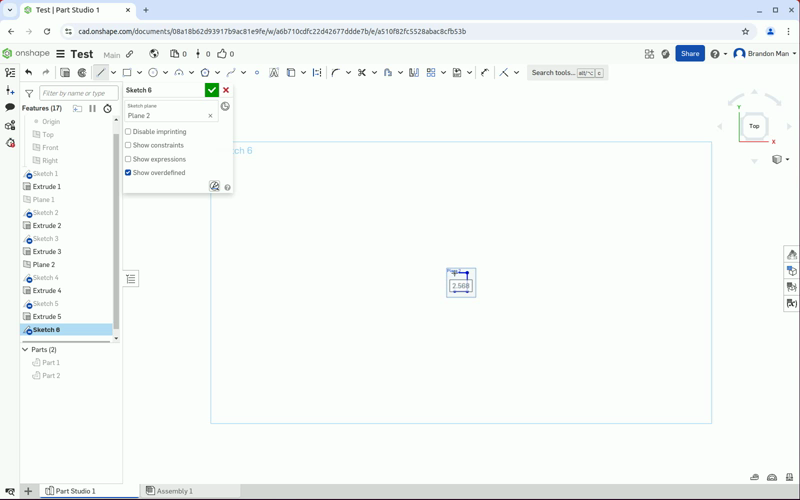
mouse_move(484, 272)
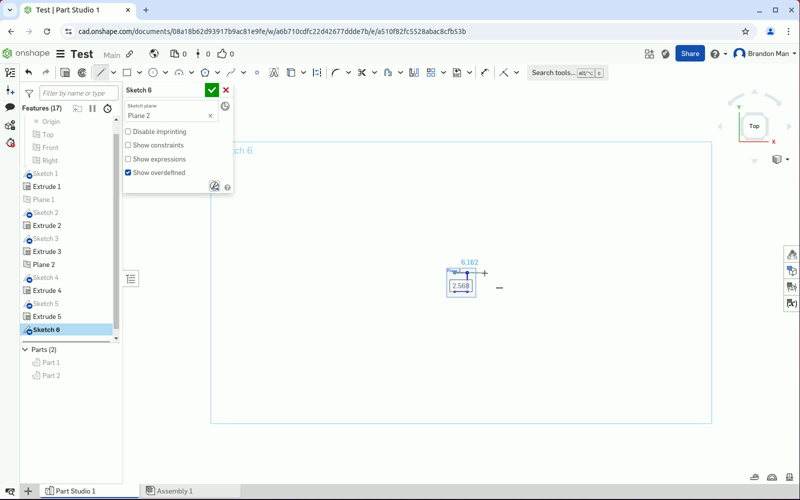
key_down(shift)
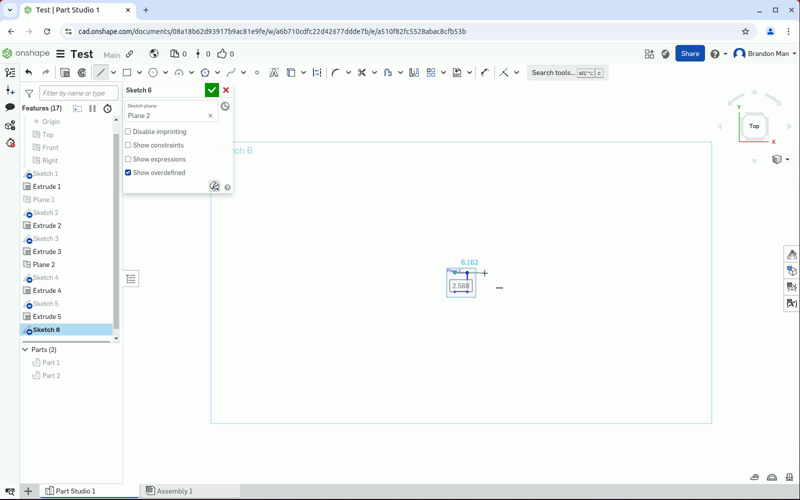
mouse_move(454, 291)
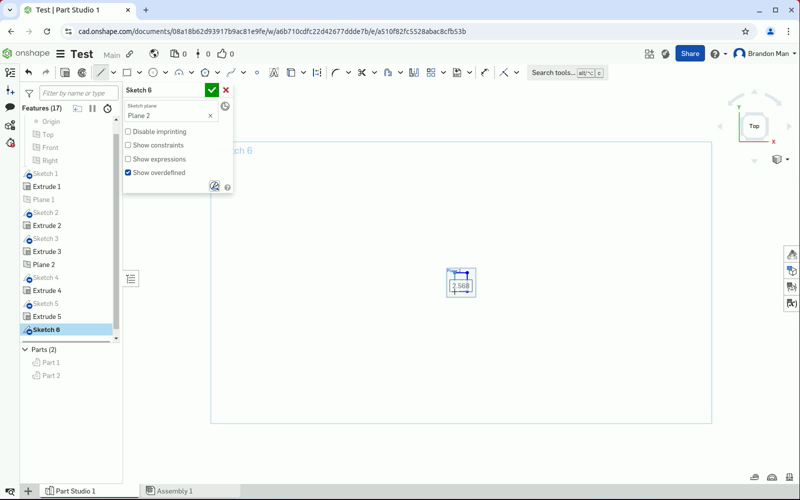
key_up(shift)
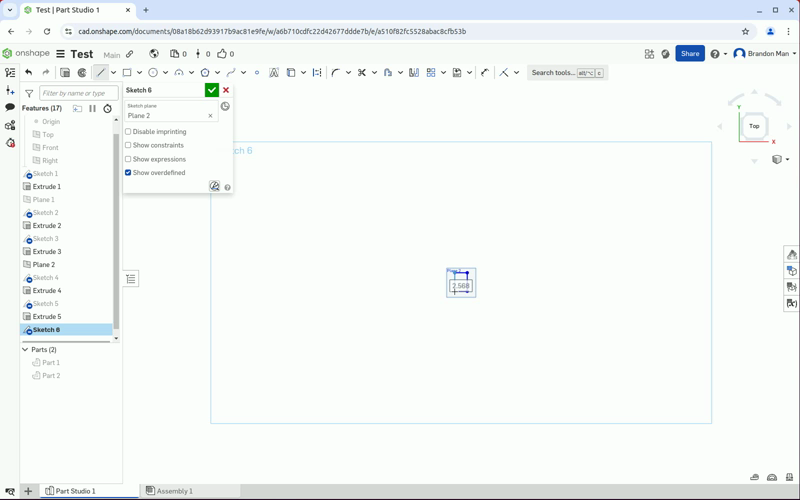
click(454, 291)
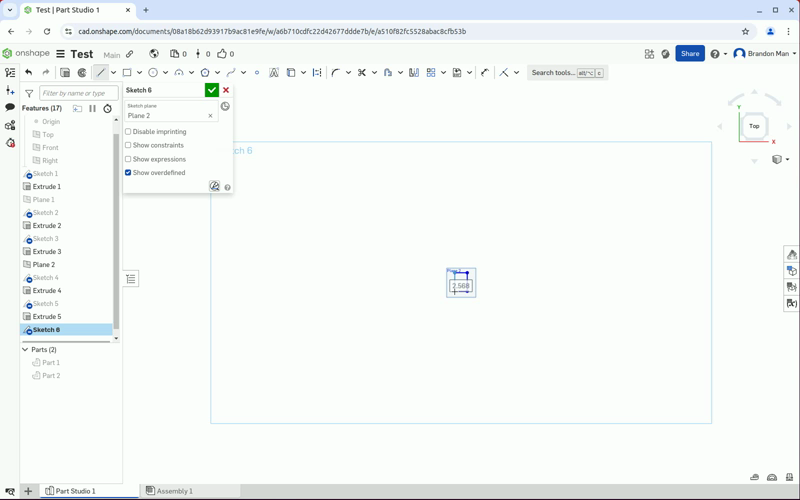
key(esc)
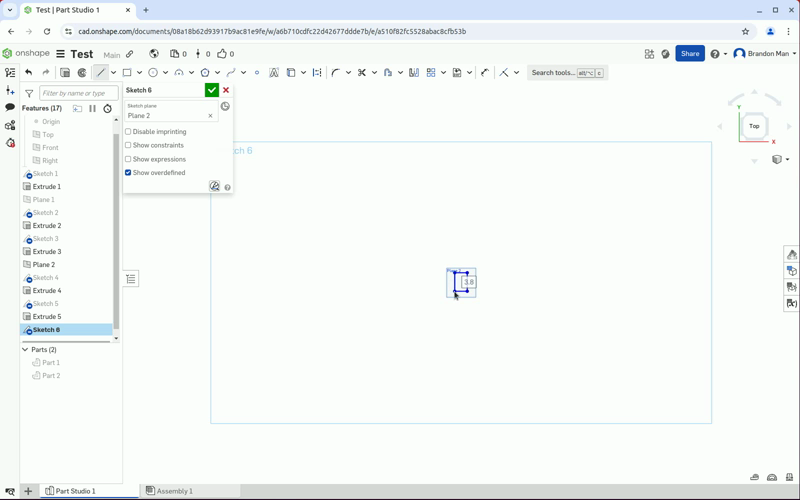
mouse_move(457, 276)
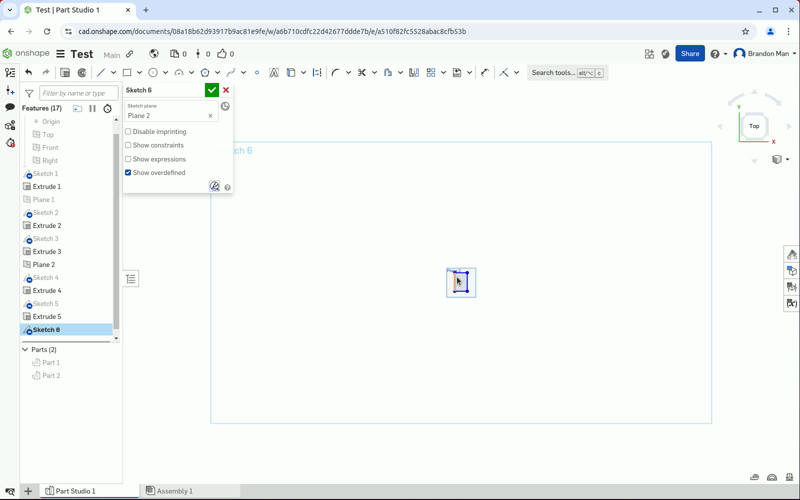
scroll(6)
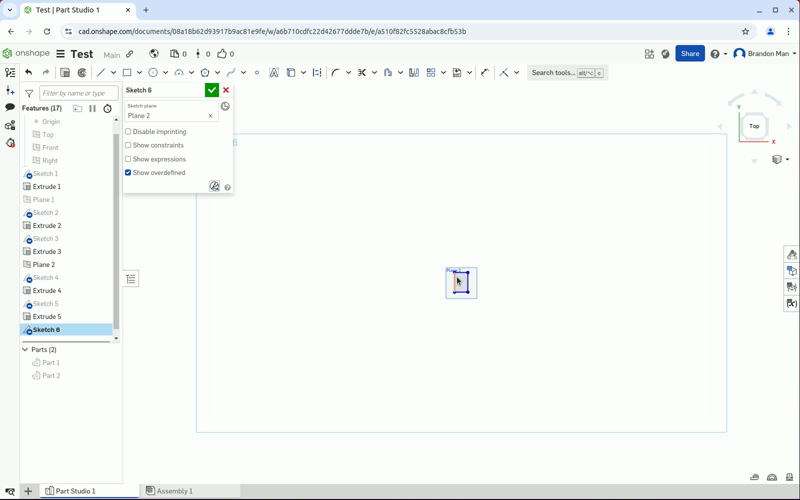
scroll(6)
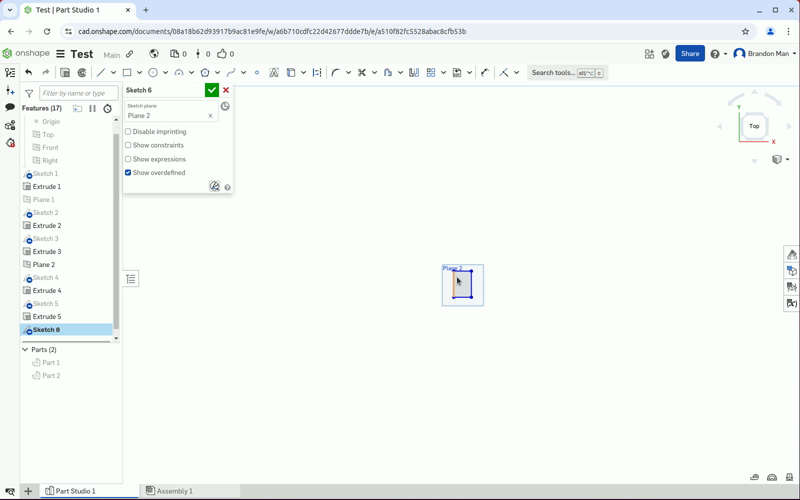
scroll(6)
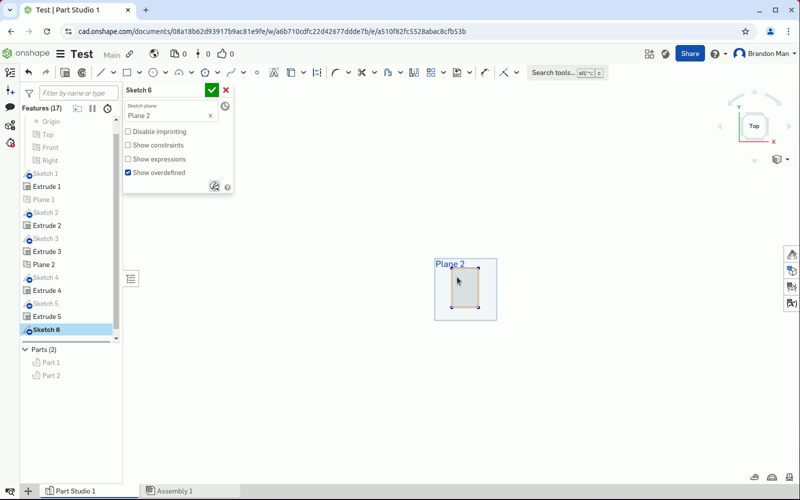
scroll(6)
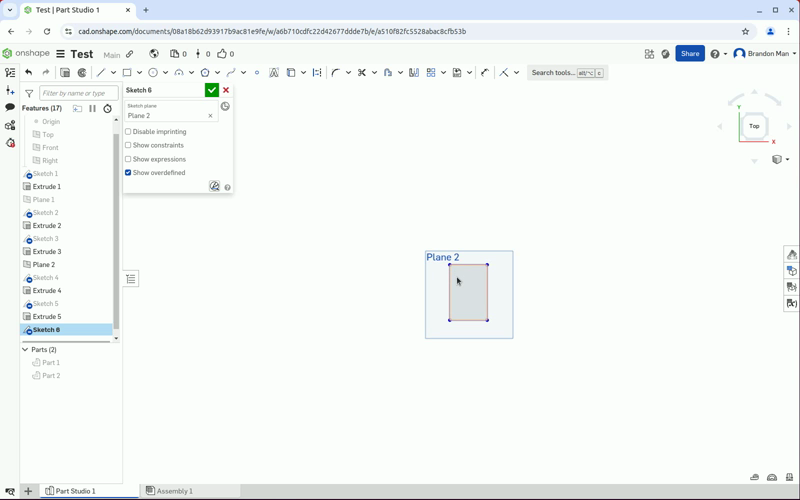
scroll(6)
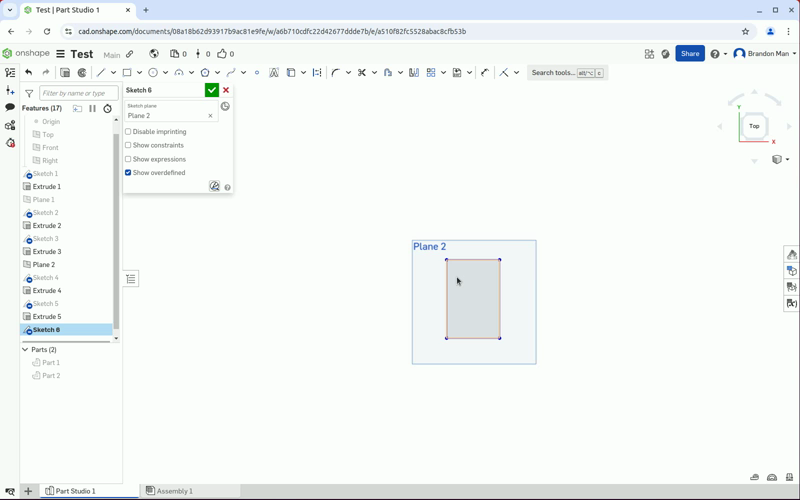
scroll(6)
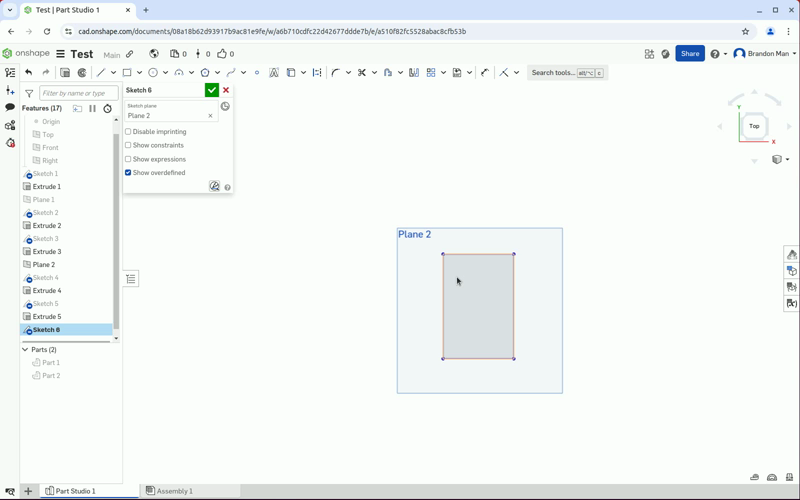
scroll(6)
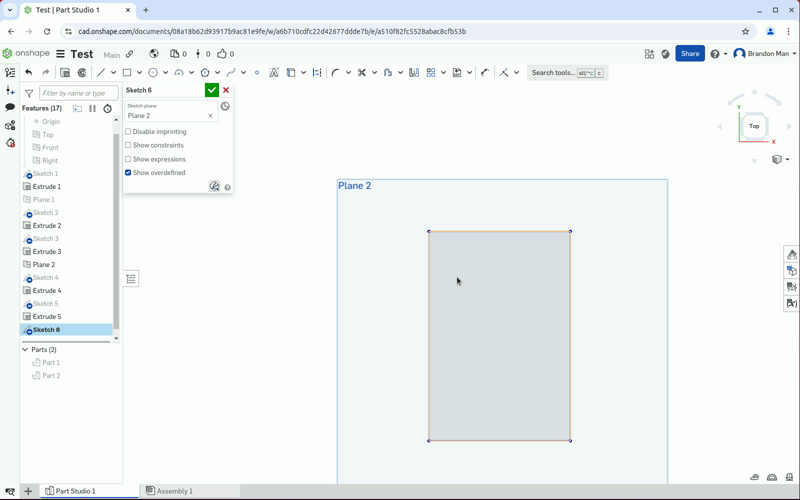
click(457, 276)
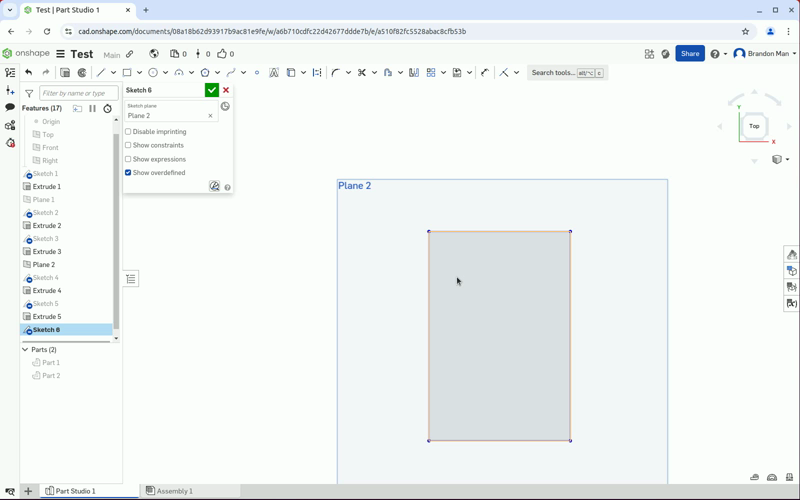
scroll(-6)
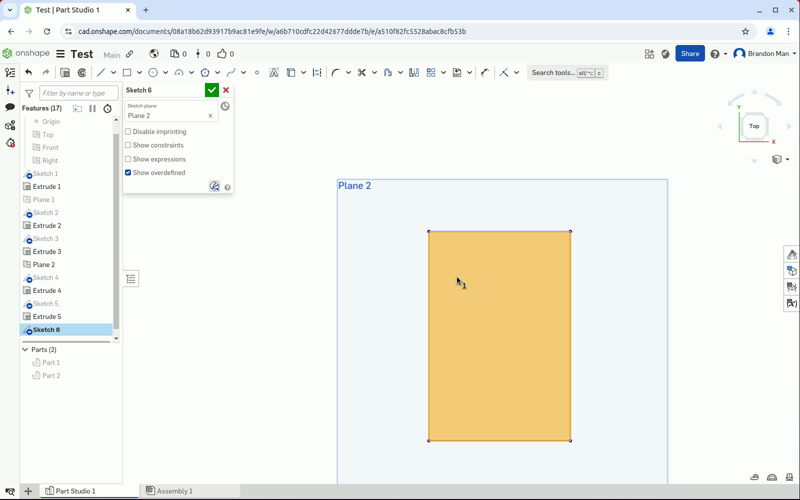
scroll(-6)
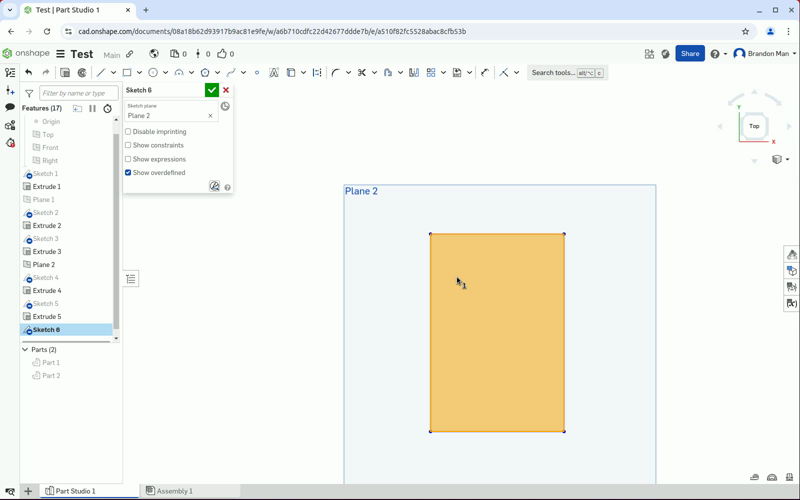
scroll(-6)
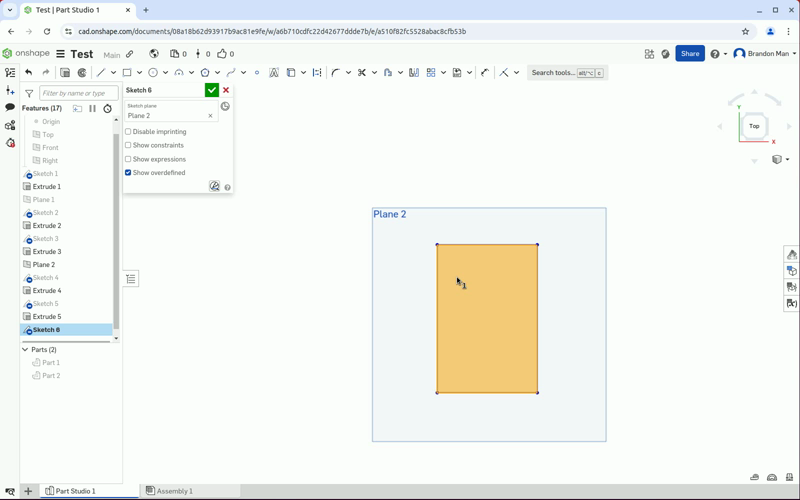
scroll(-6)
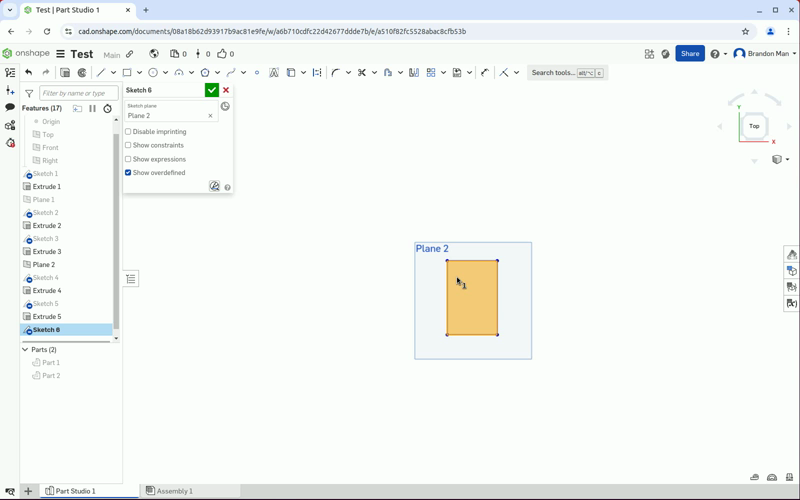
scroll(-6)
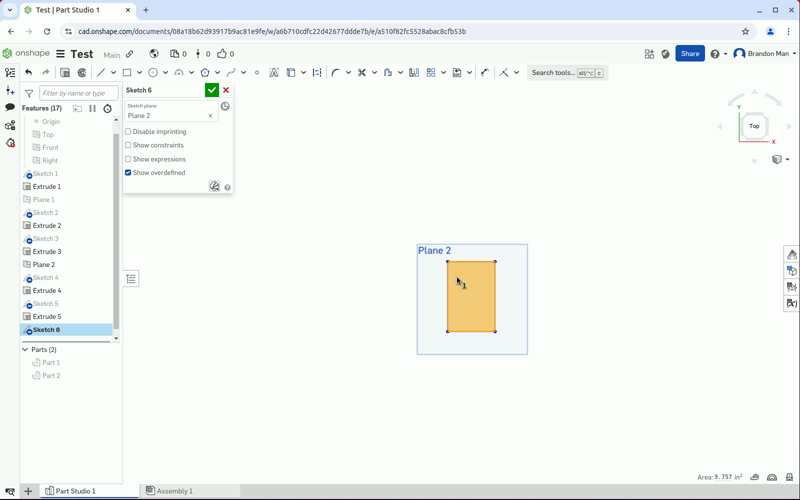
scroll(-6)
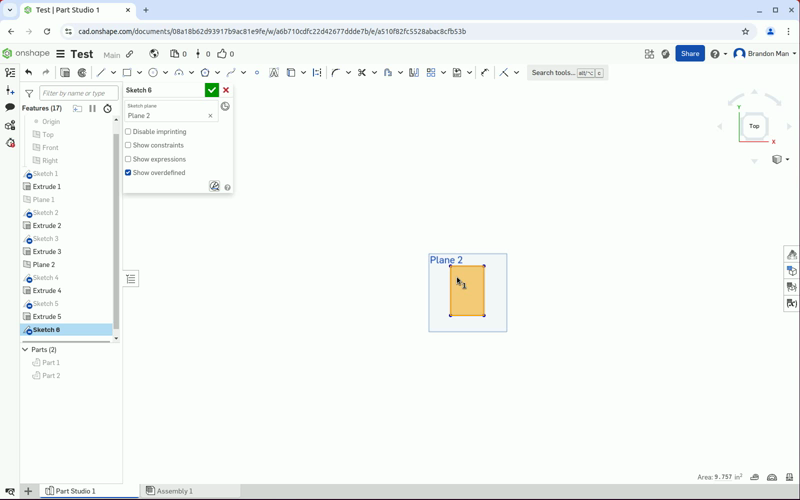
scroll(-6)
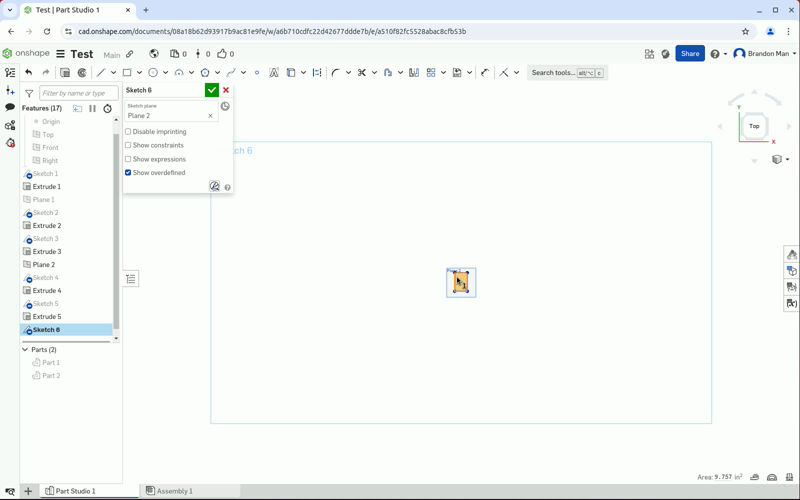
mouse_move(73, 352)
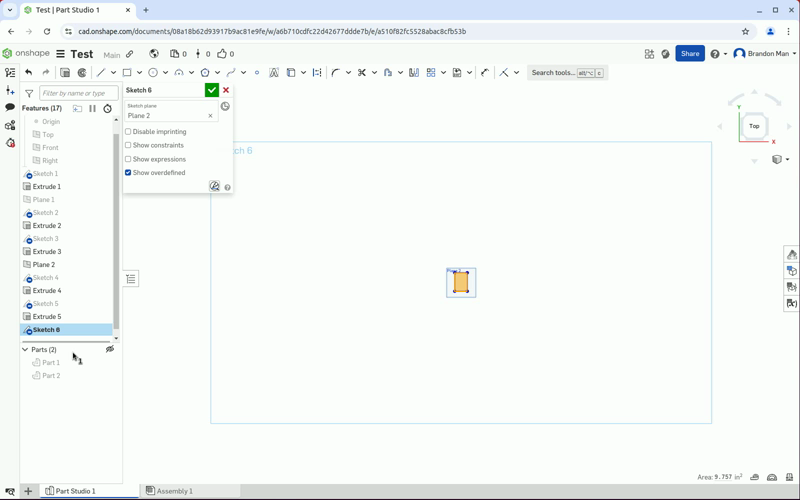
key(shift+y)
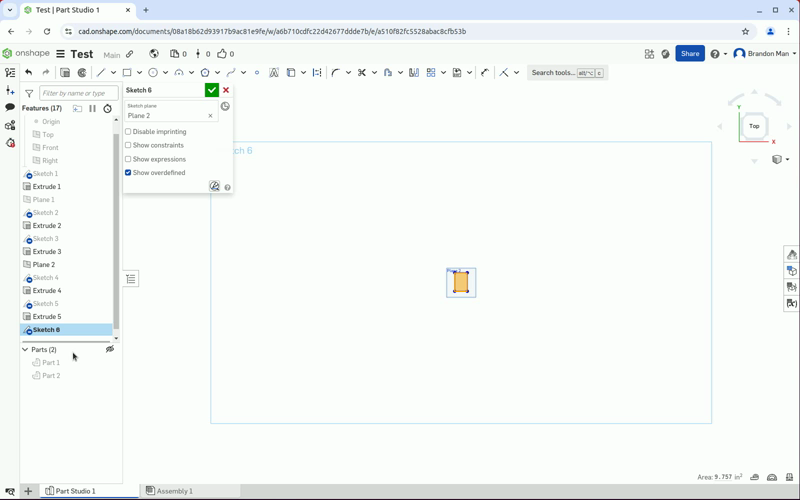
key(shift+e)
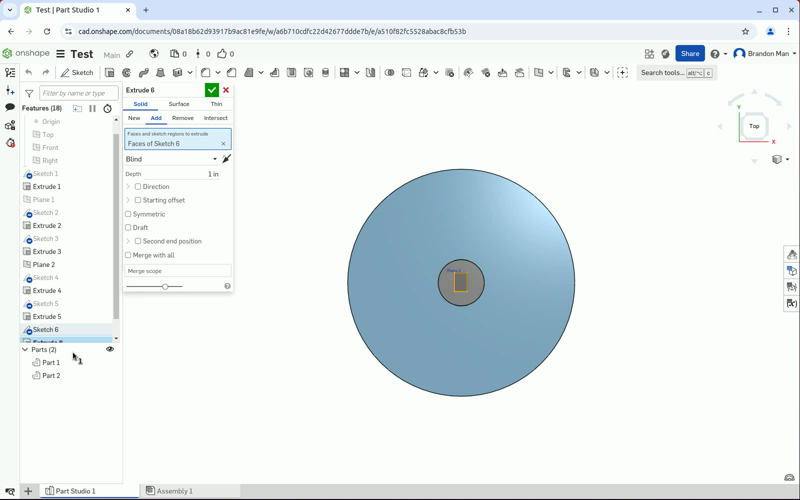
mouse_move(143, 106)
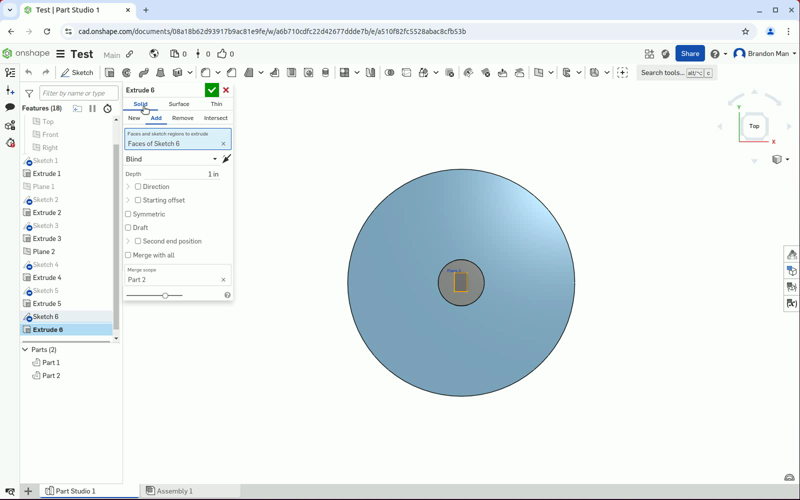
click(143, 106)
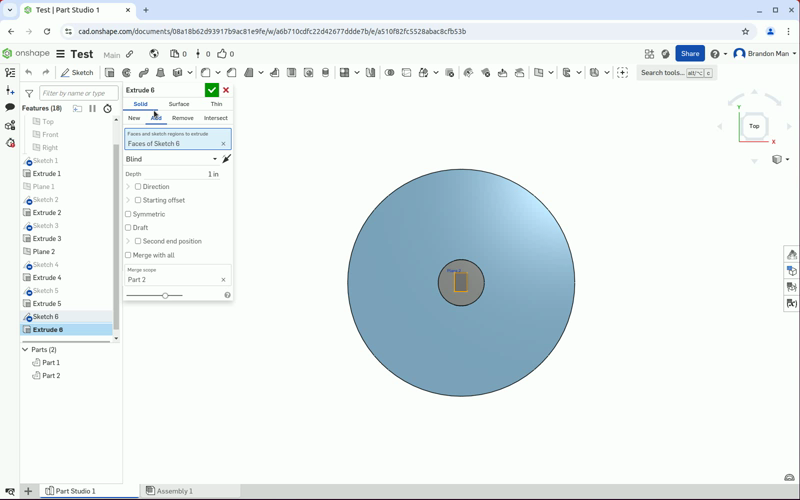
mouse_move(186, 120)
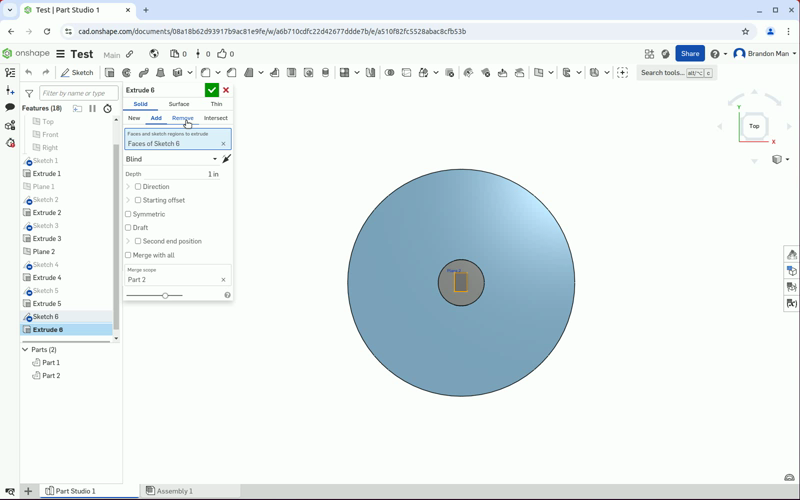
click(186, 120)
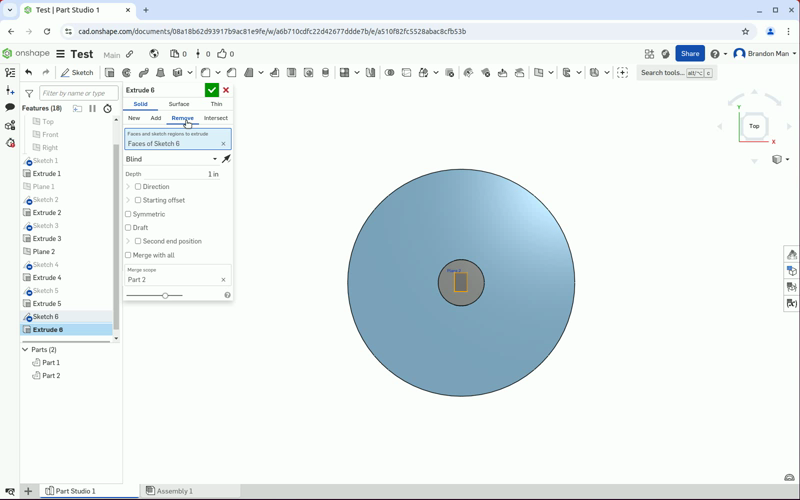
key(tab, 4)
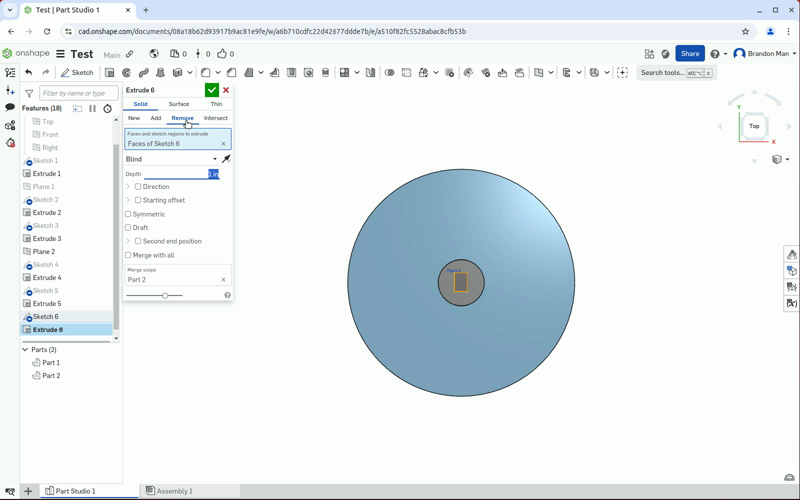
text(7.221)
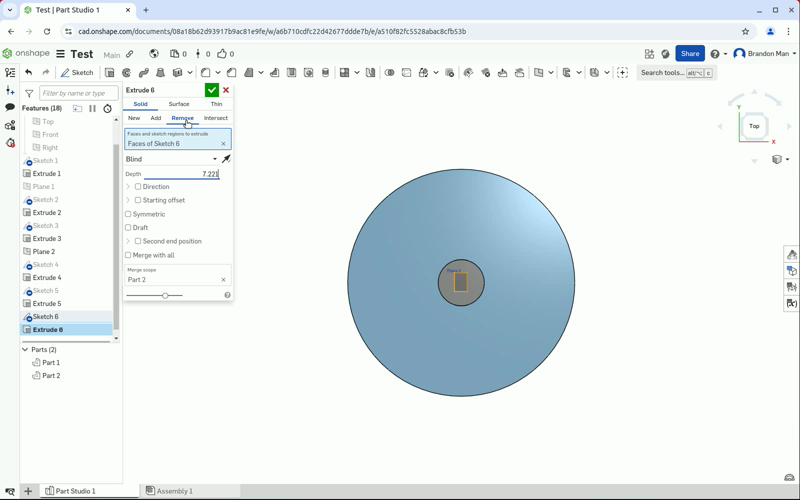
key(tab, 6)
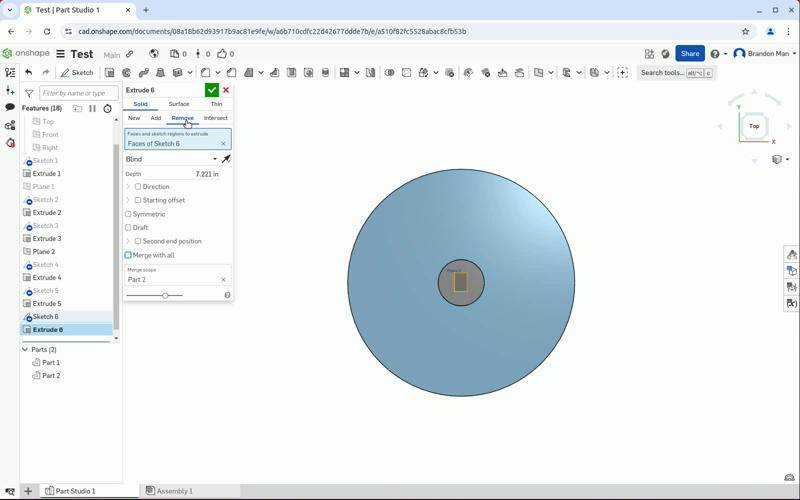
key(space)
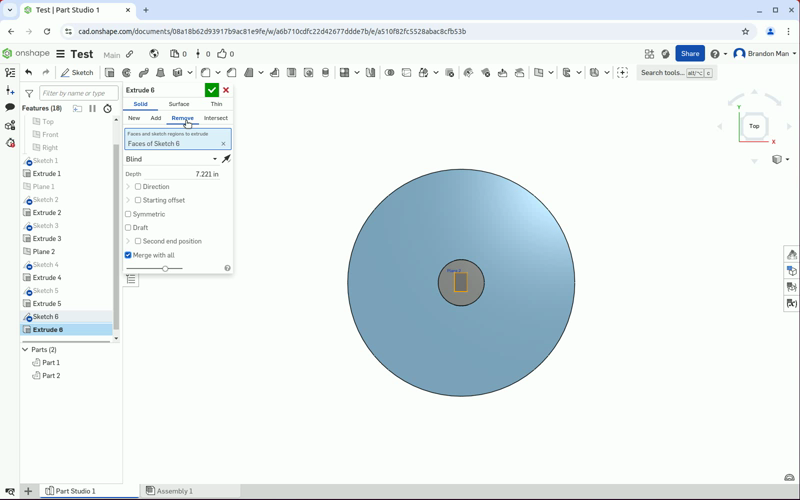
key(enter)
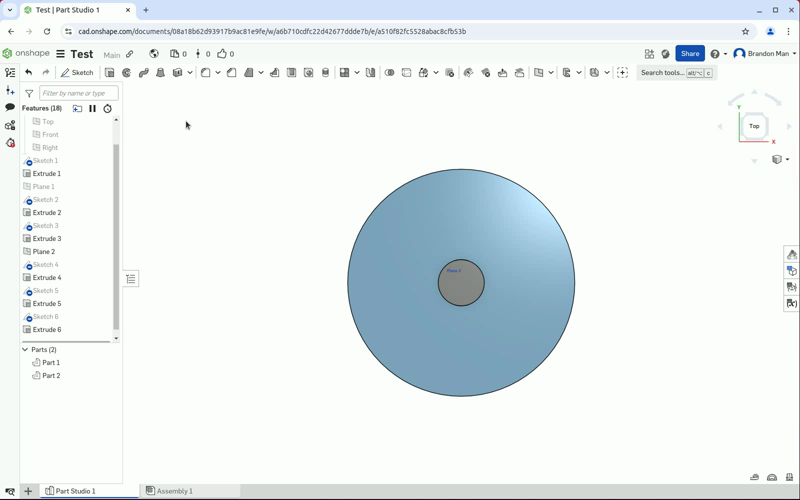
key(shift+h)
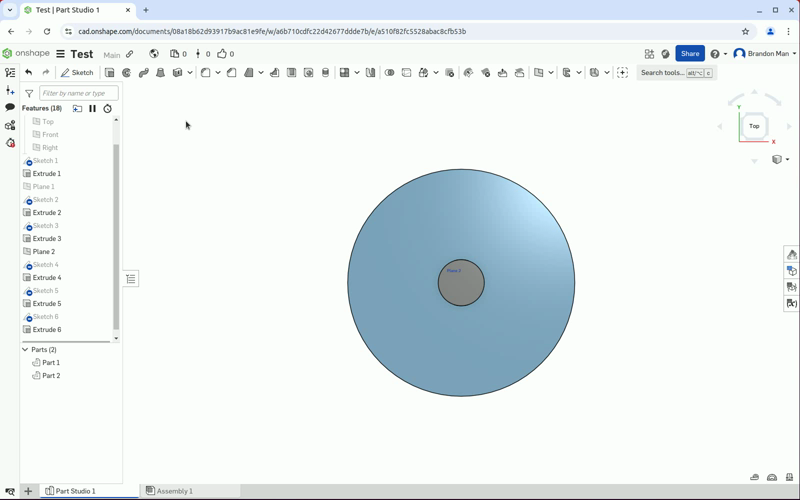
key(shift+h)
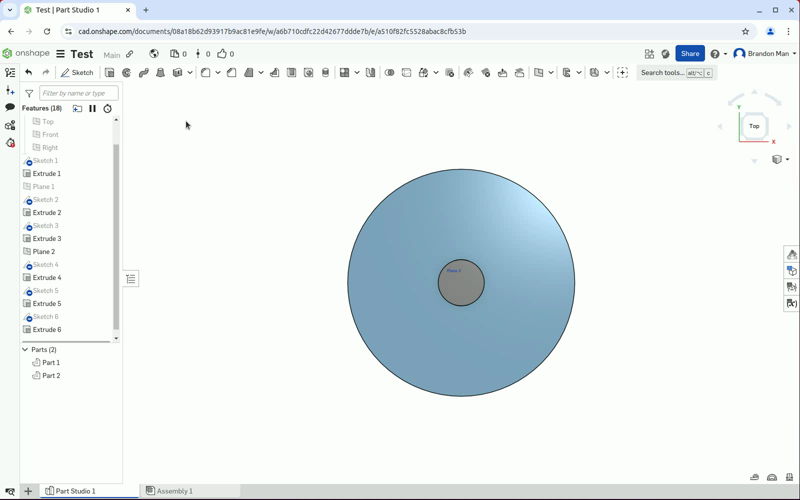
key(shift+7)
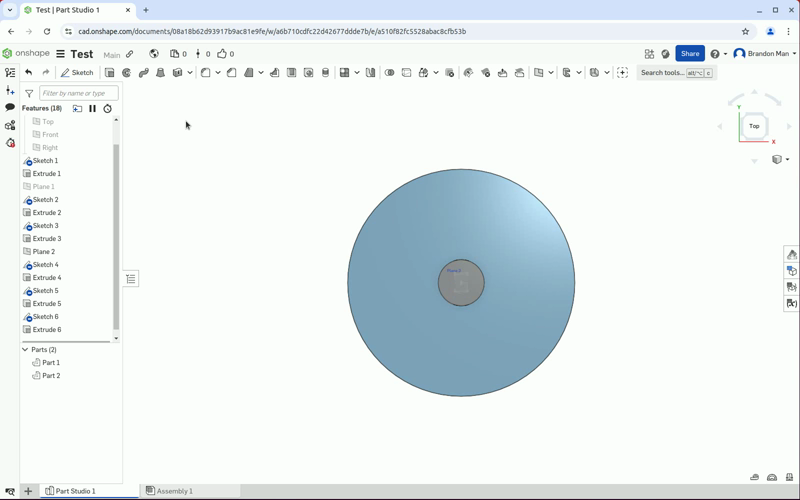
key(up, 3)
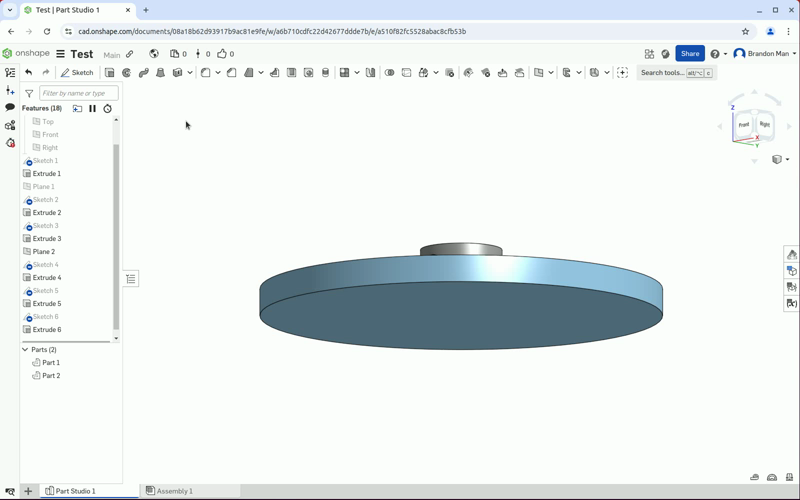
key(left, 3)
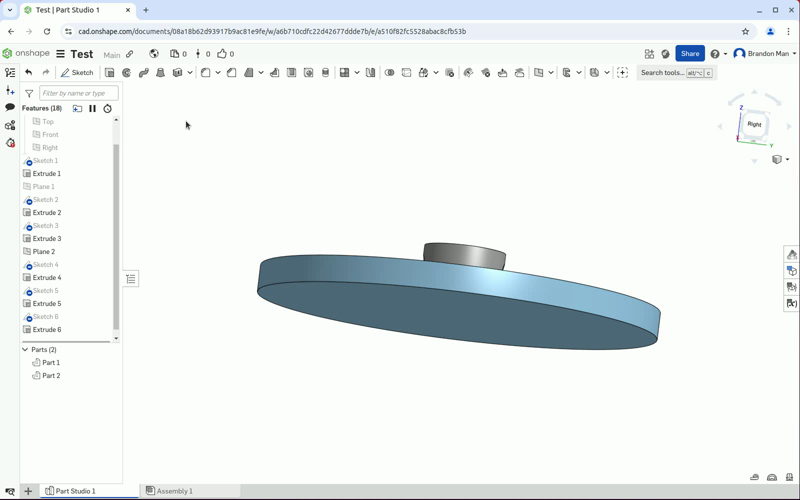
key(right, 3)
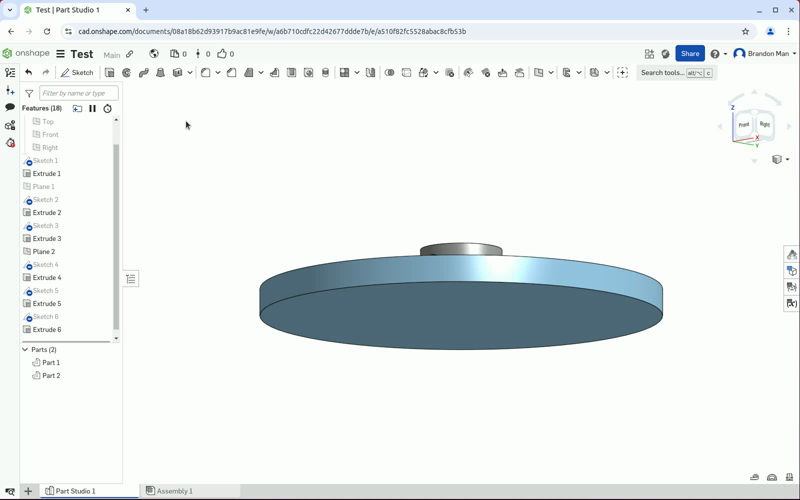
key(down, 3)
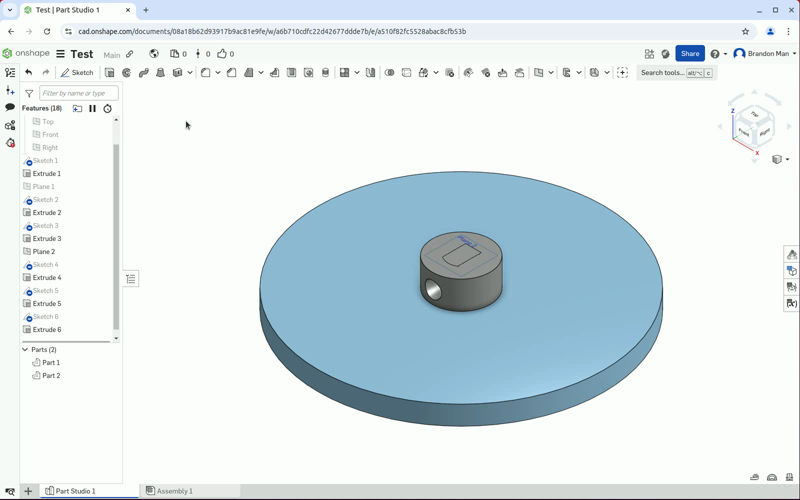
mouse_move(69, 163)
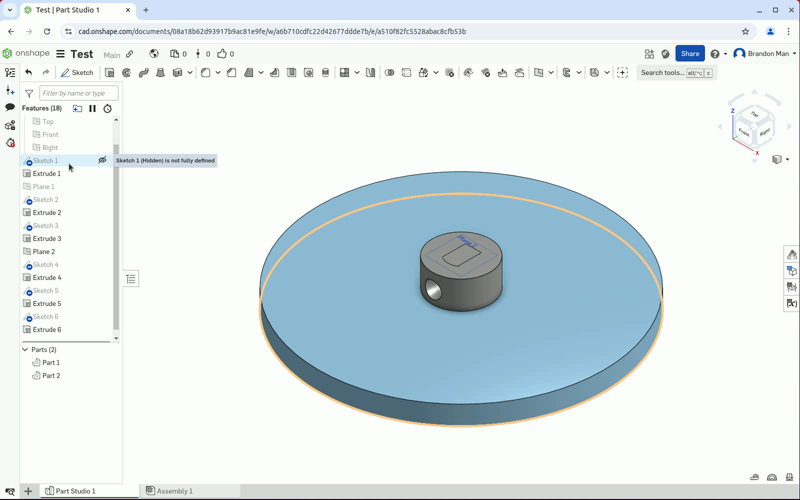
click(69, 163)